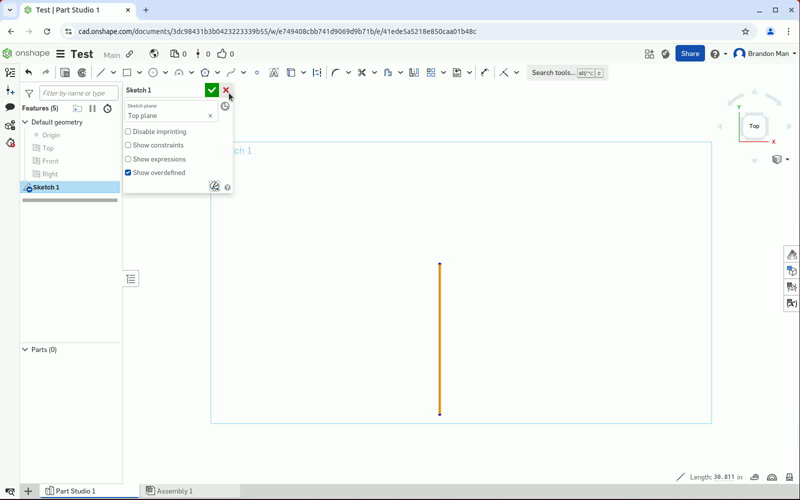
key(shift+h)
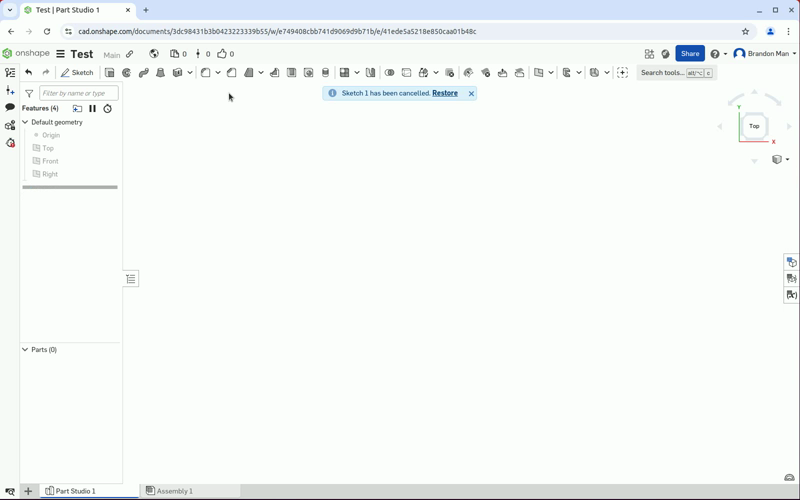
mouse_move(73, 352)
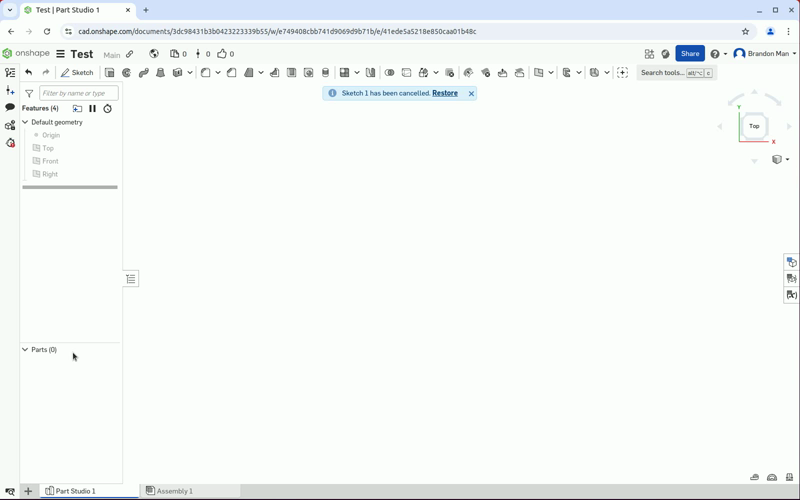
key(y)
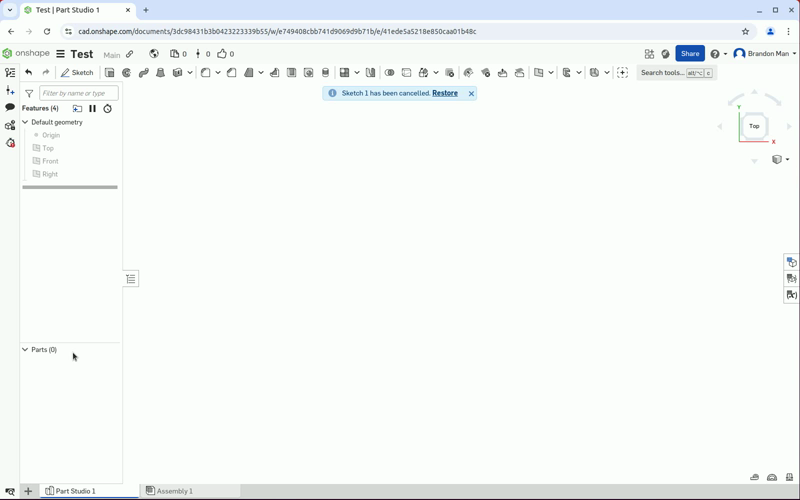
key(shift+p)
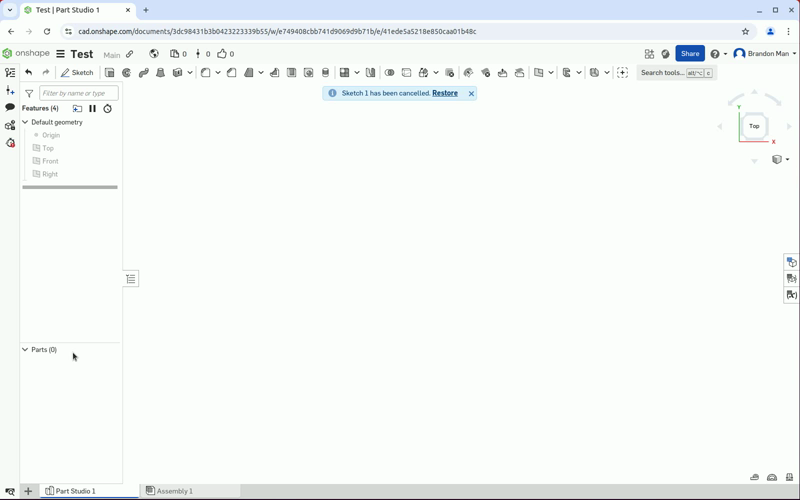
key(space)
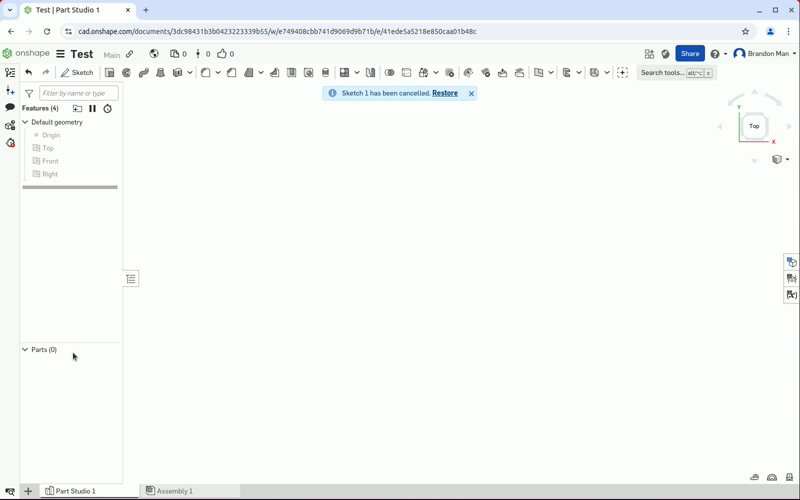
key_down(shift)
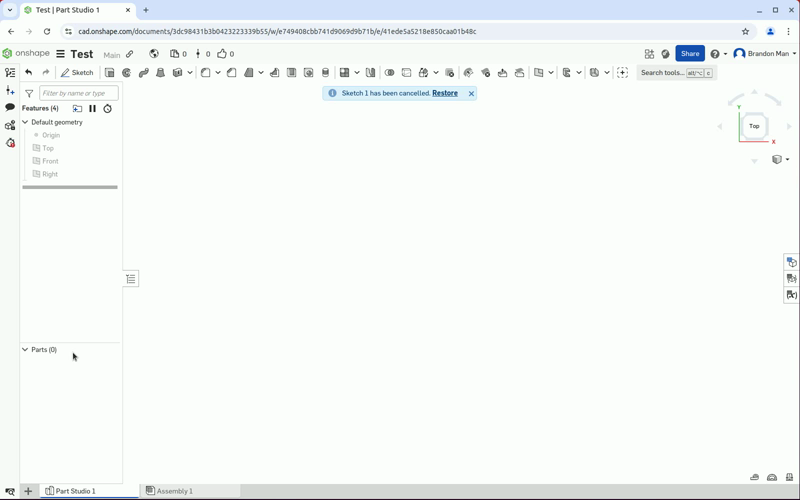
key(up)
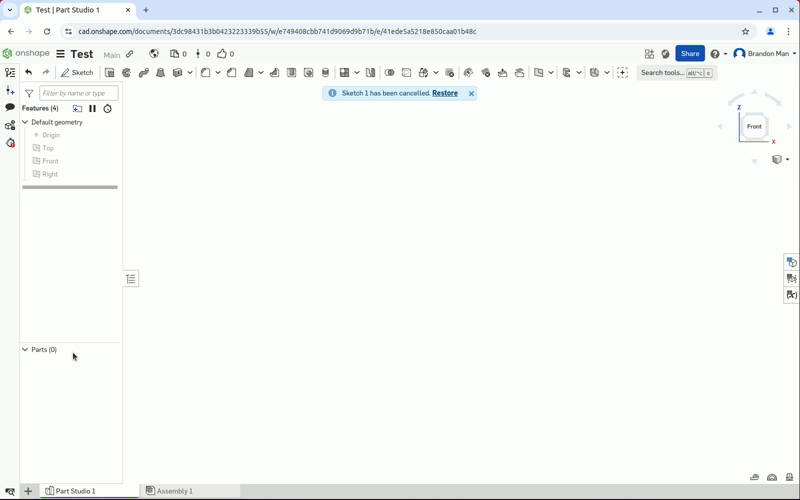
key_up(shift)
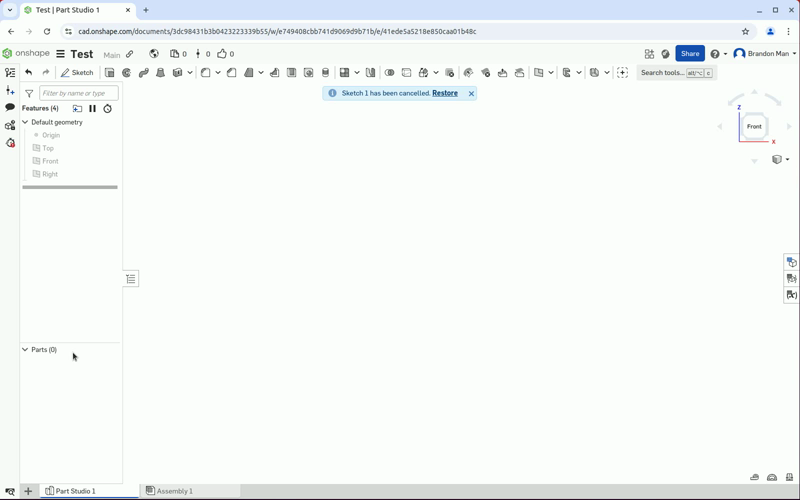
mouse_move(73, 352)
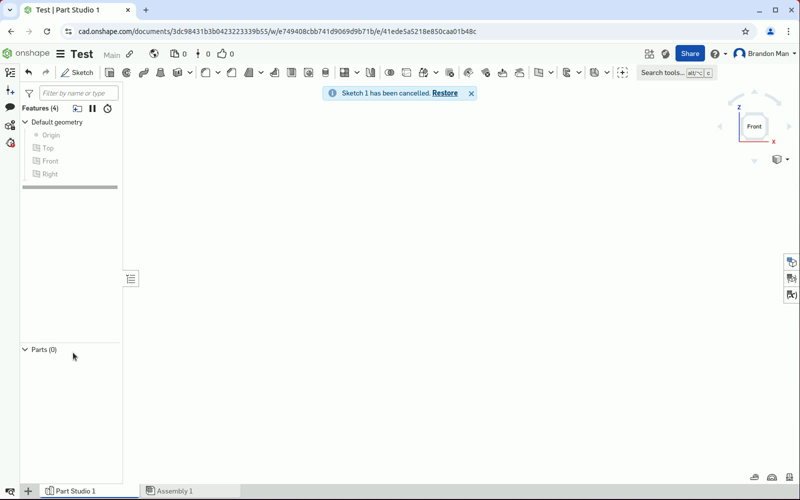
key(shift+y)
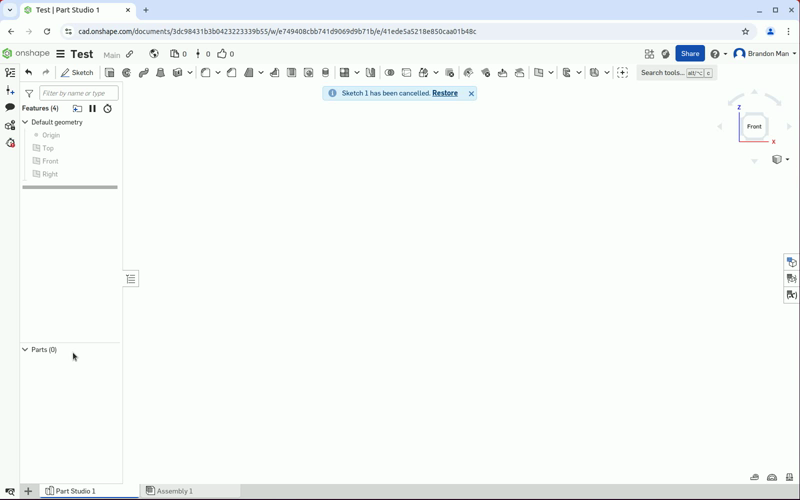
key(shift+s)
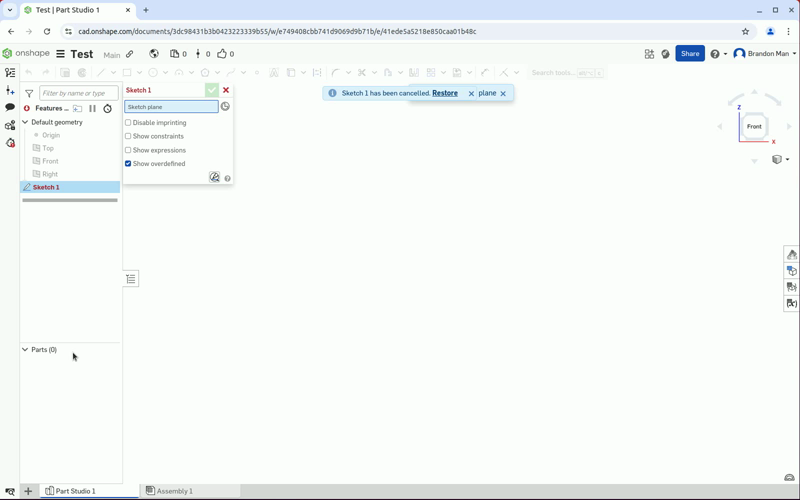
mouse_move(73, 163)
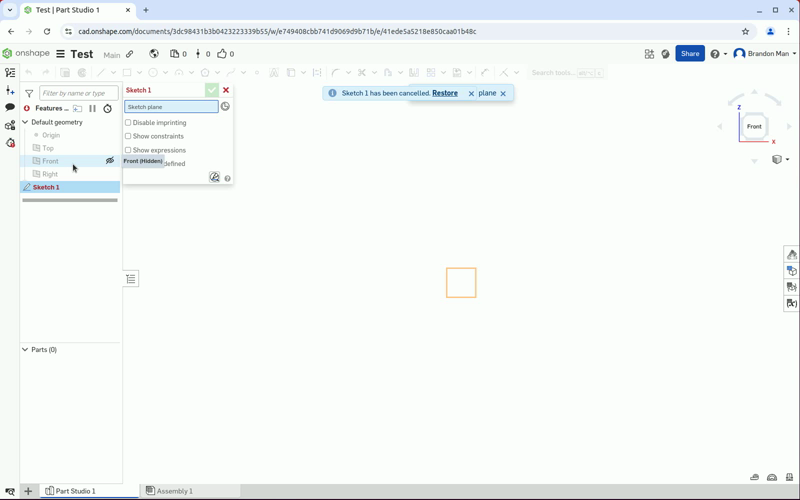
click(73, 163)
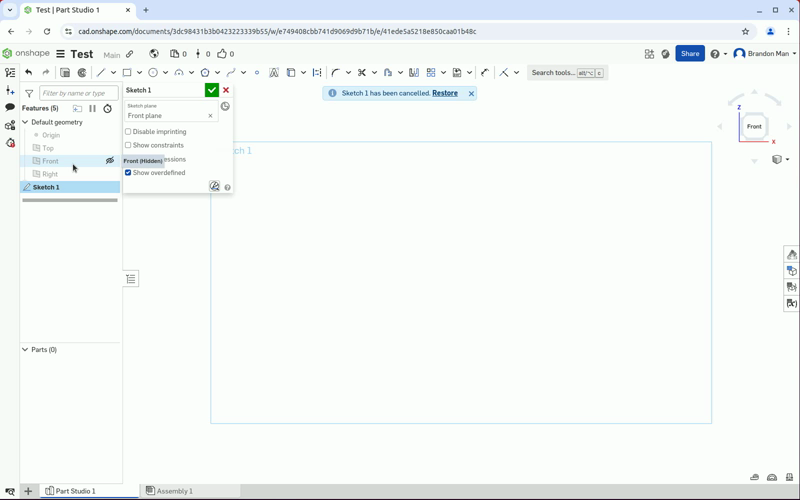
mouse_move(73, 352)
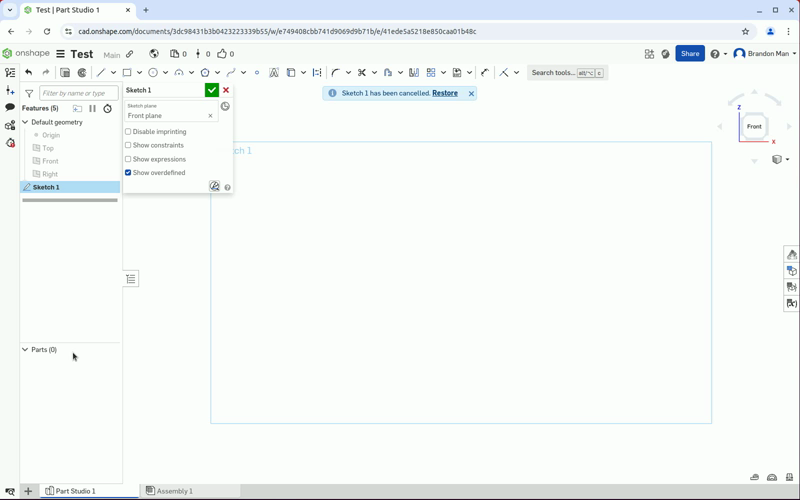
key(y)
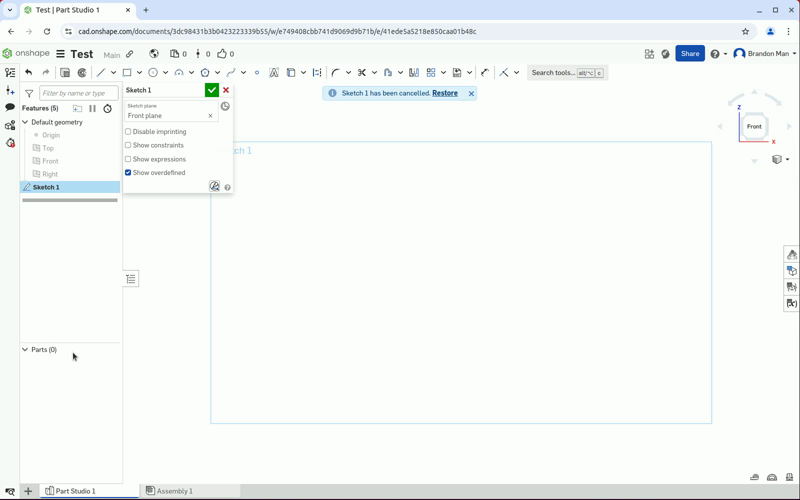
key(l)
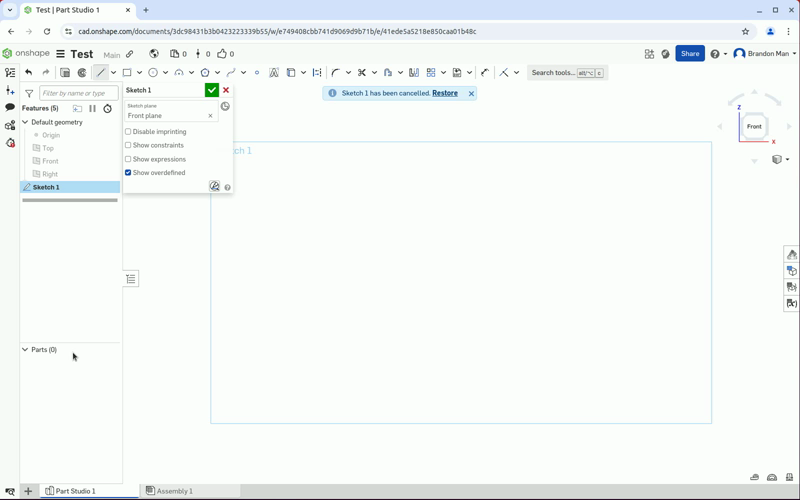
key_down(shift)
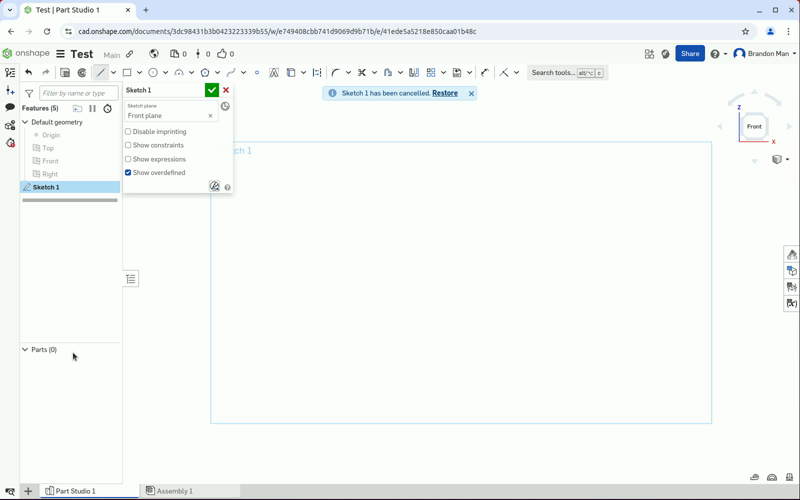
mouse_move(348, 348)
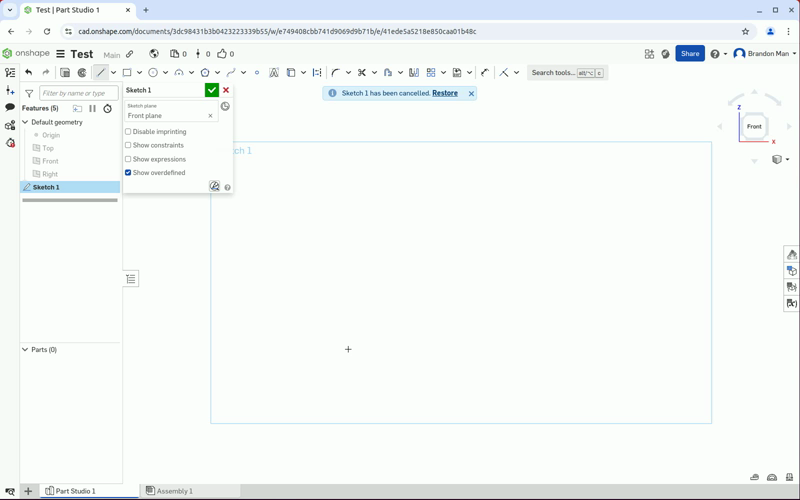
click(348, 348)
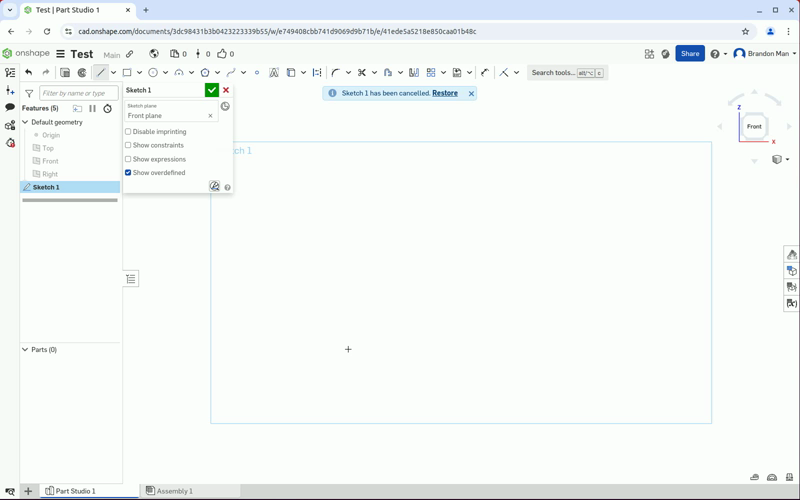
key_up(shift)
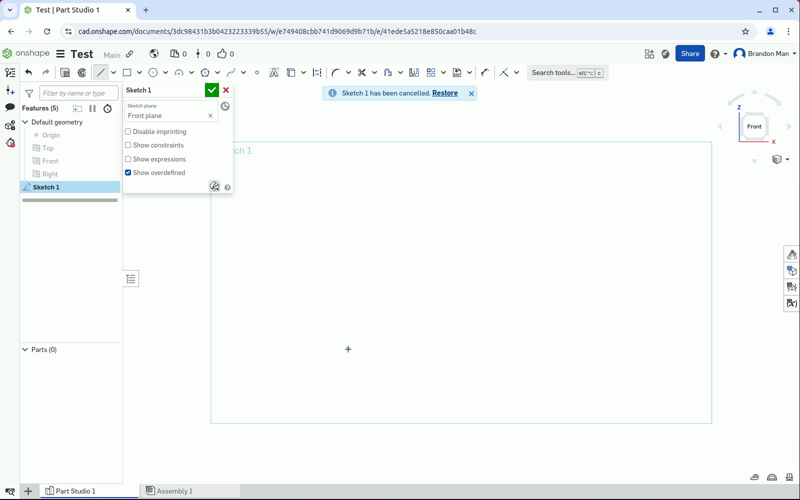
key_down(shift)
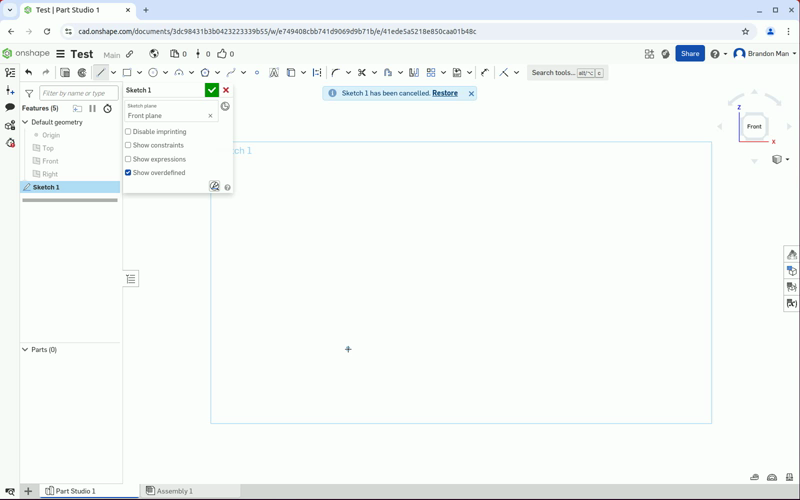
mouse_move(572, 348)
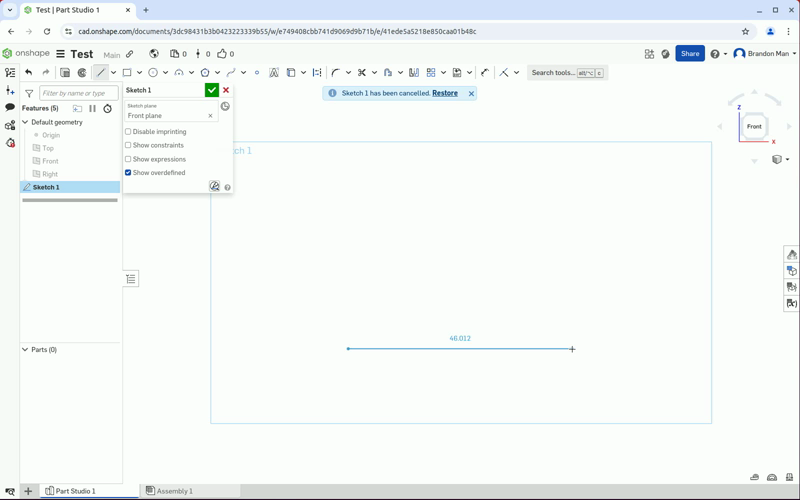
click(572, 348)
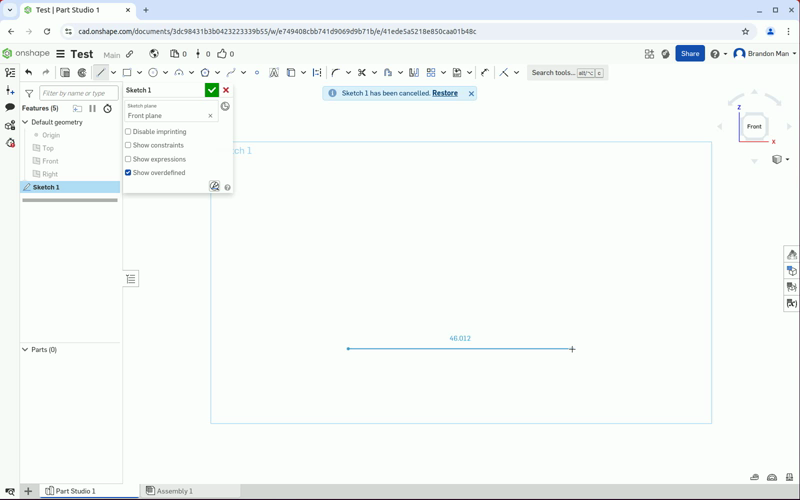
key_up(shift)
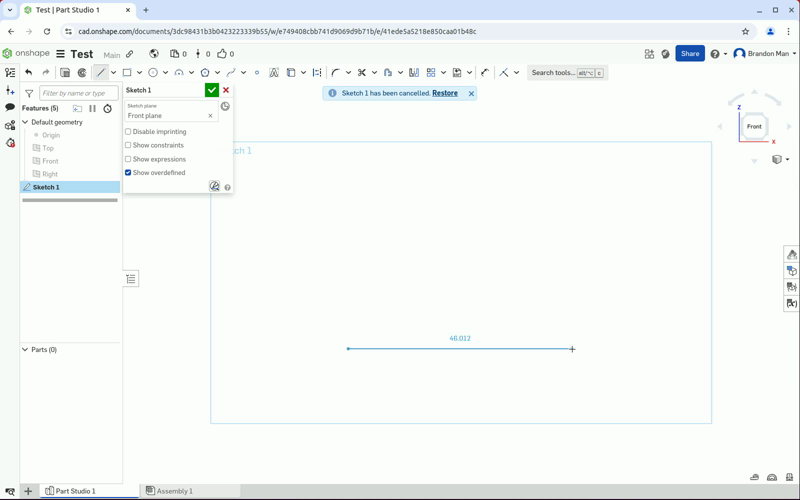
key_down(shift)
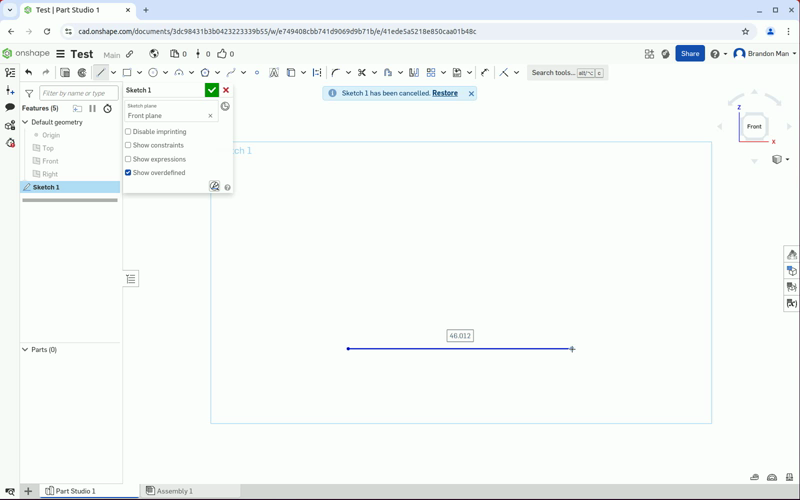
mouse_move(572, 216)
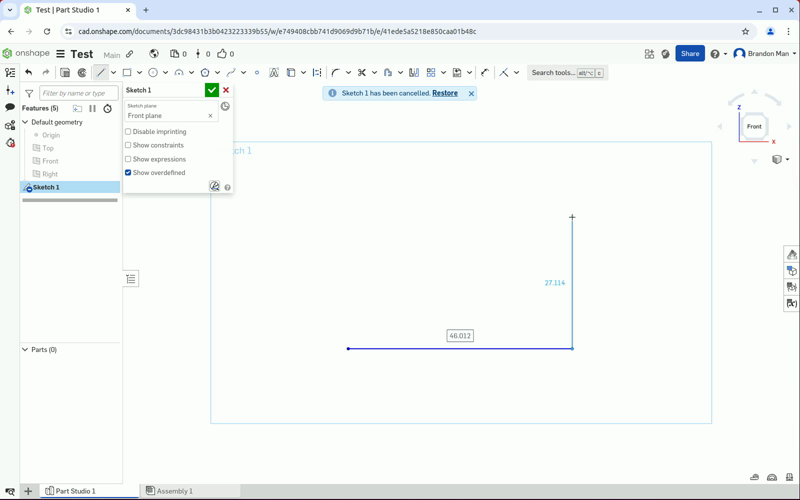
click(572, 216)
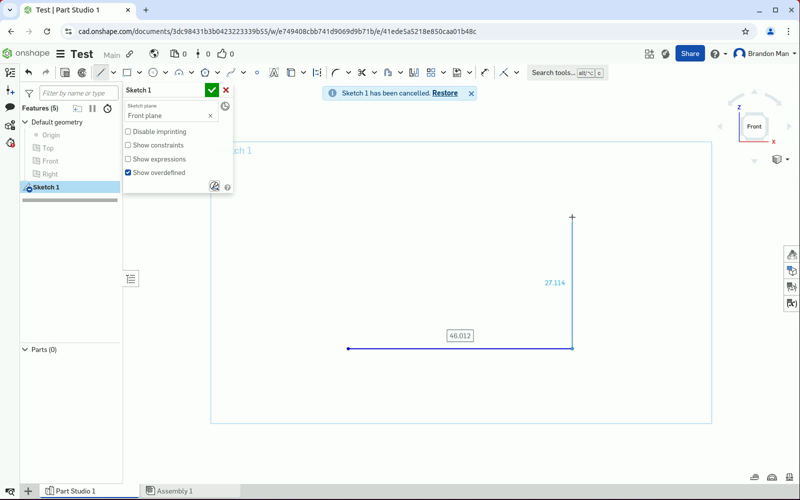
key_up(shift)
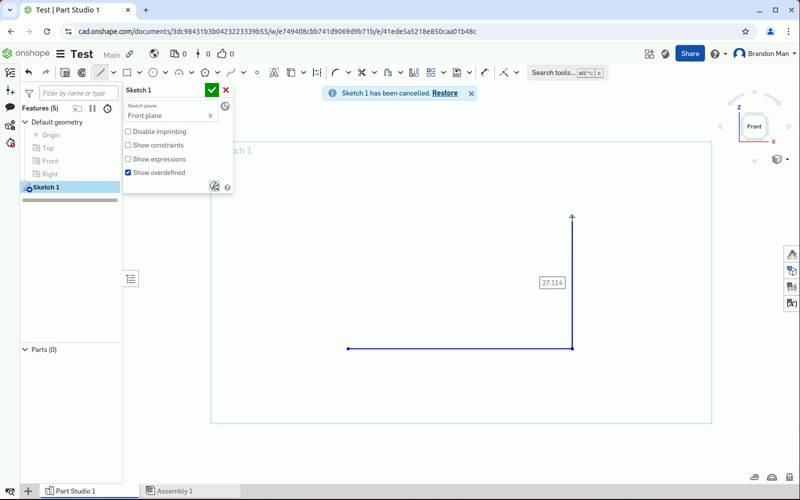
key_down(shift)
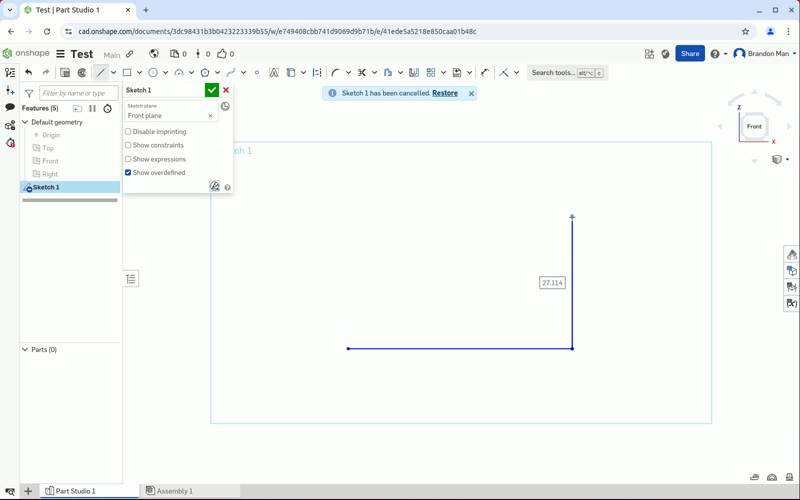
mouse_move(348, 216)
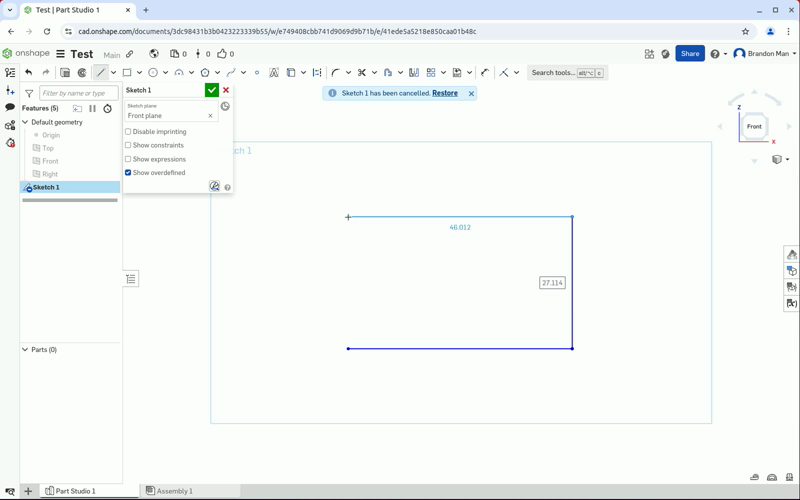
click(348, 216)
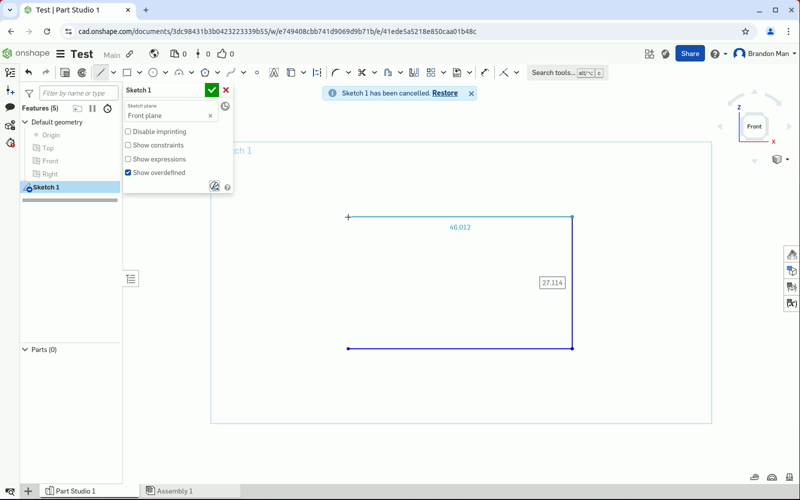
key_up(shift)
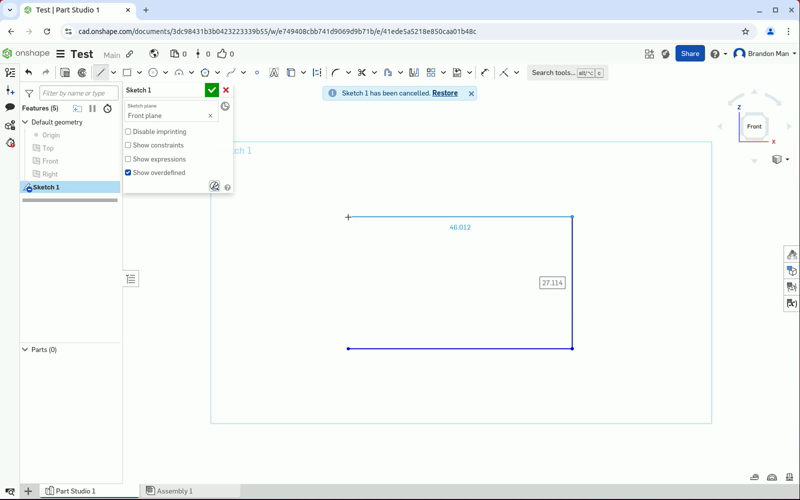
key_down(shift)
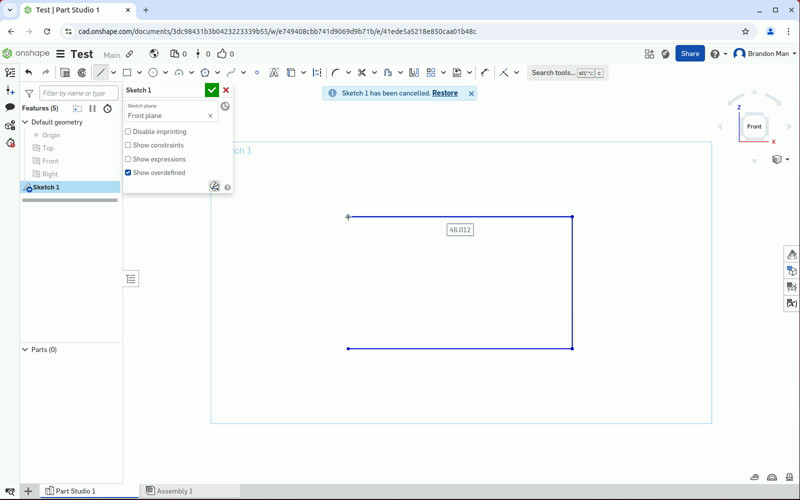
mouse_move(348, 348)
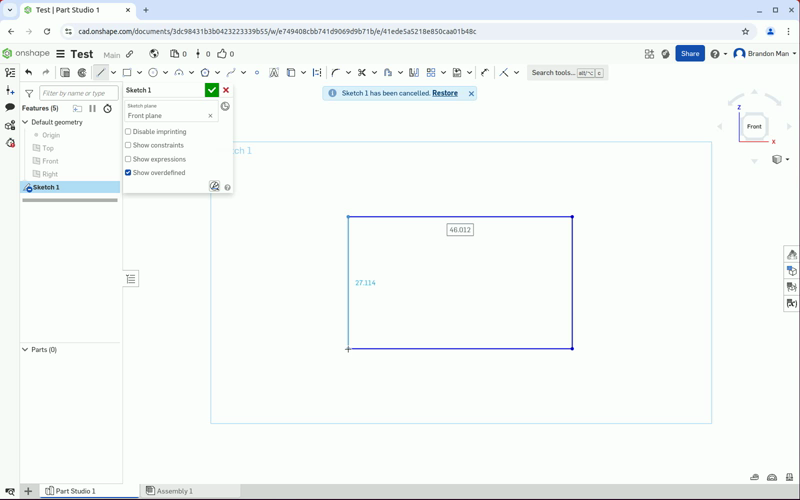
key_up(shift)
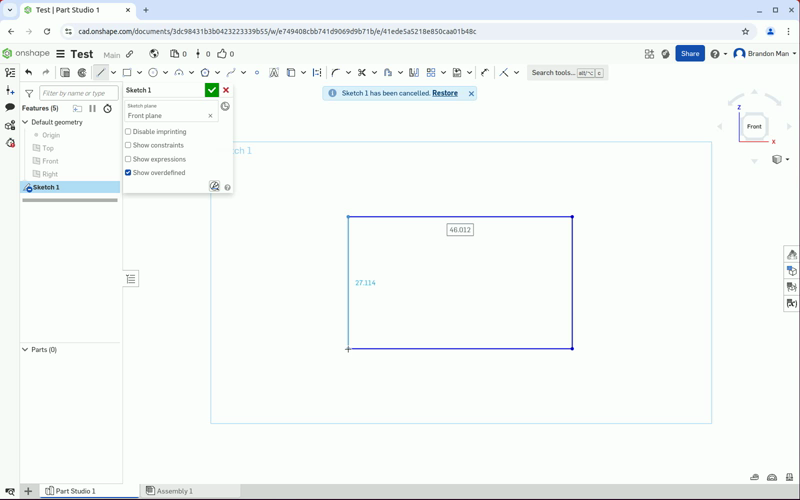
click(348, 348)
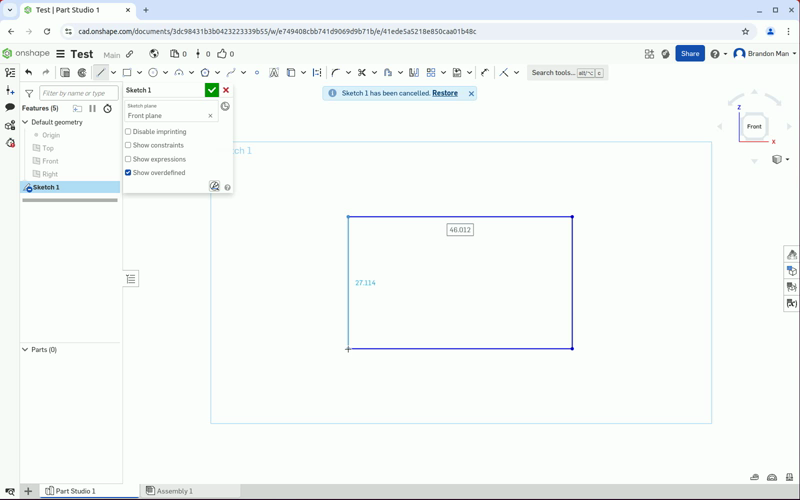
key(esc)
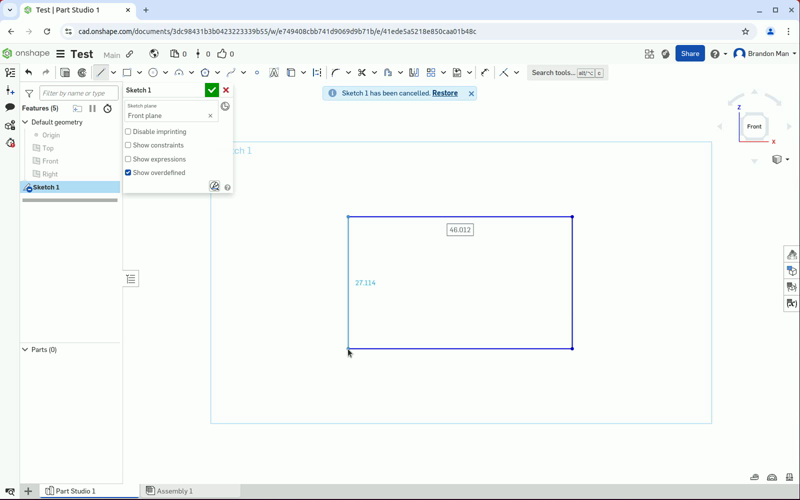
mouse_move(487, 274)
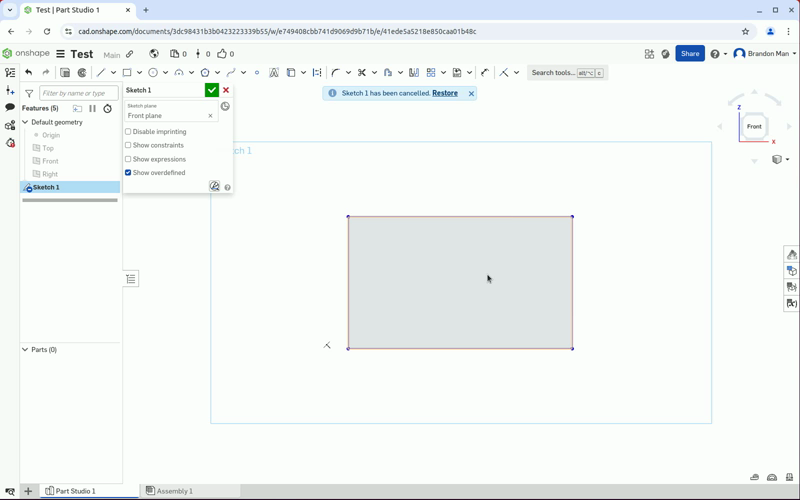
click(487, 274)
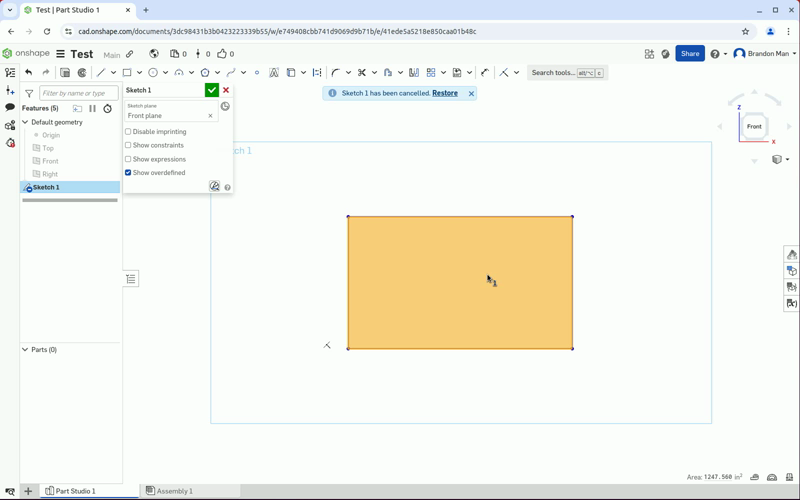
mouse_move(73, 352)
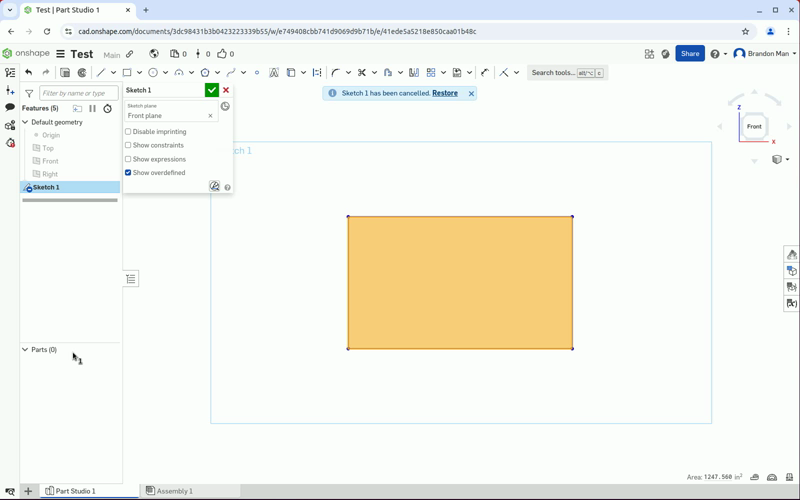
key(shift+y)
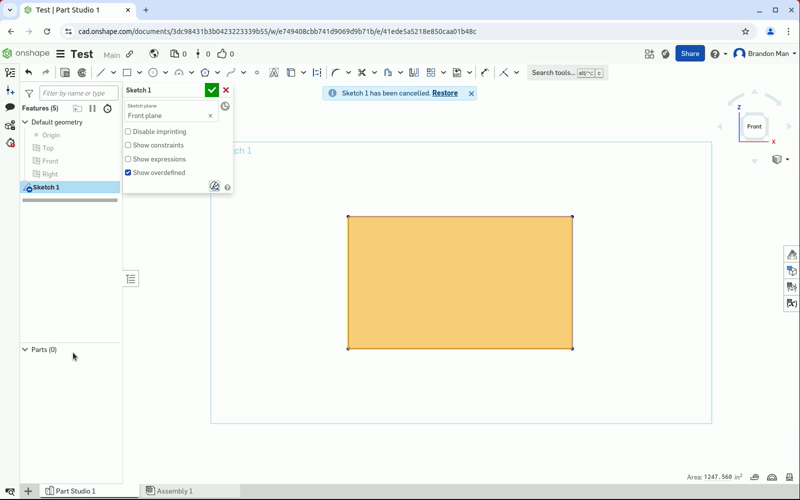
key(shift+e)
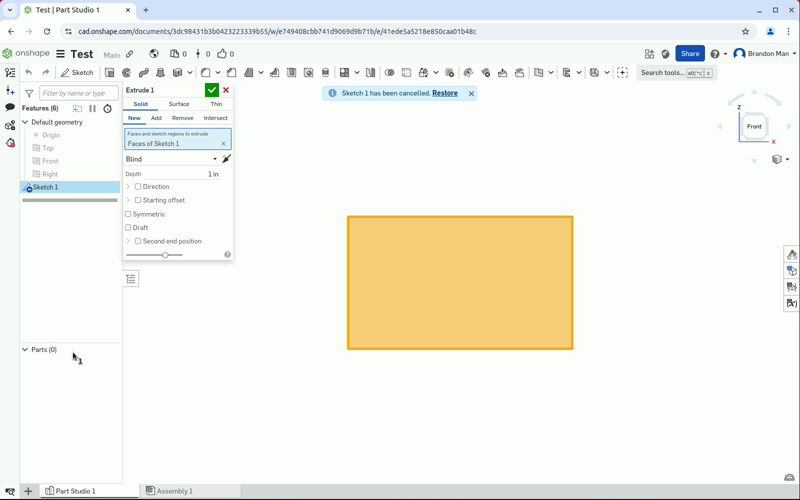
mouse_move(143, 106)
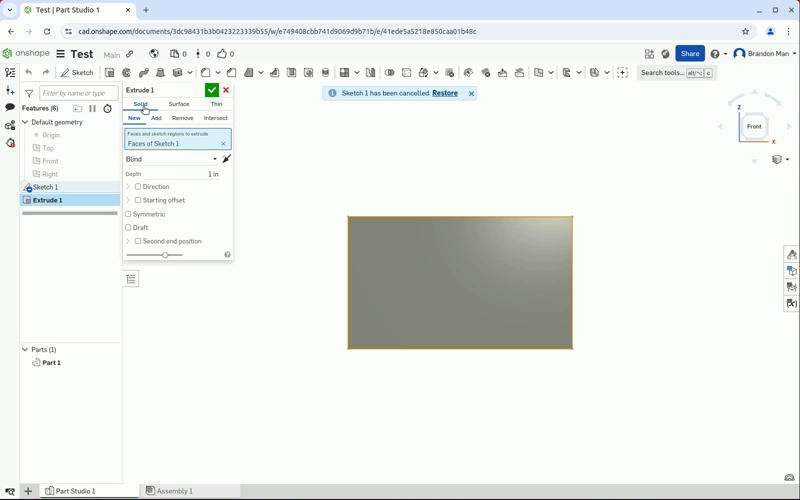
click(143, 106)
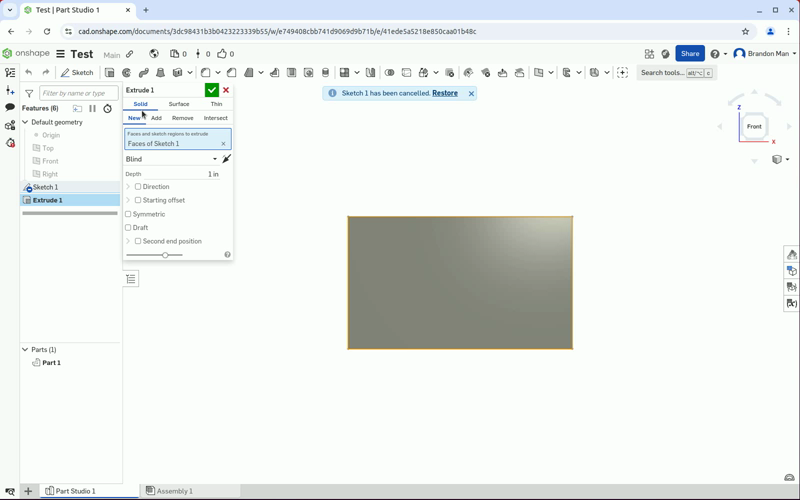
mouse_move(137, 120)
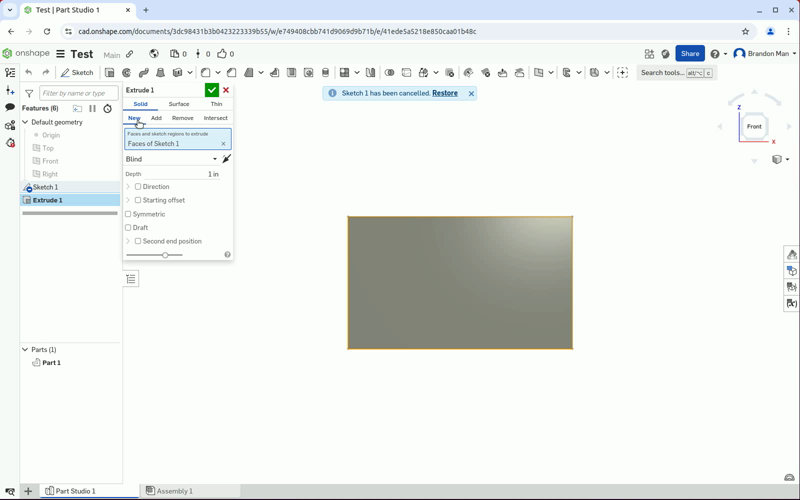
click(137, 120)
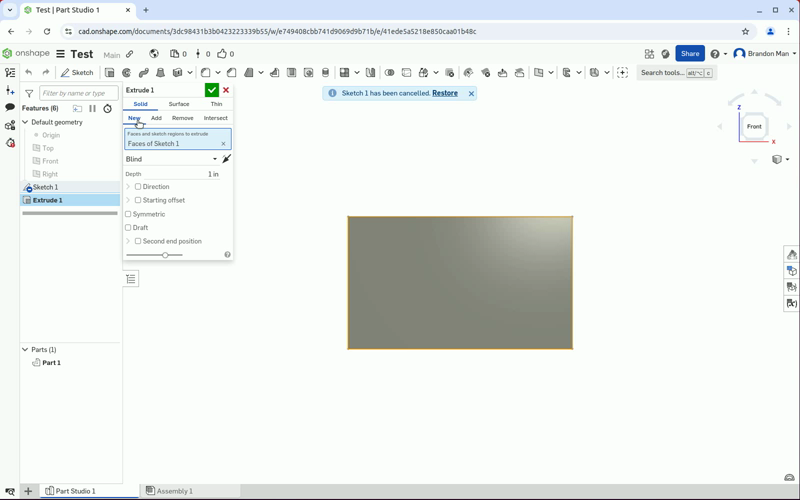
key(tab, 4)
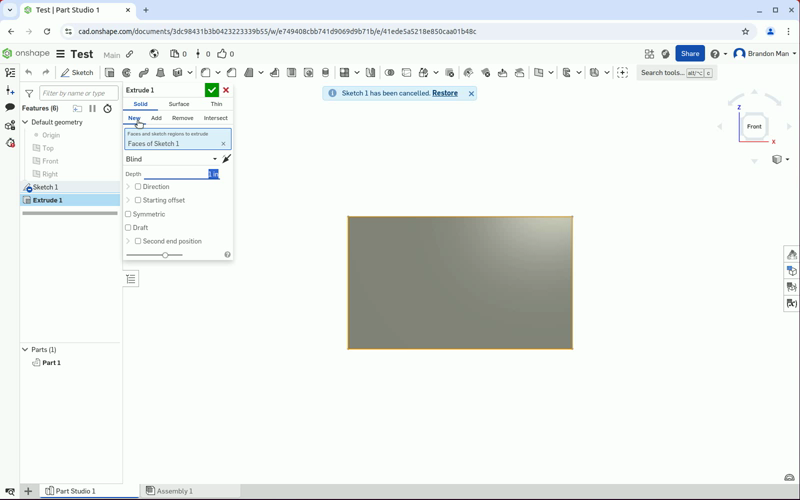
text(2.648)
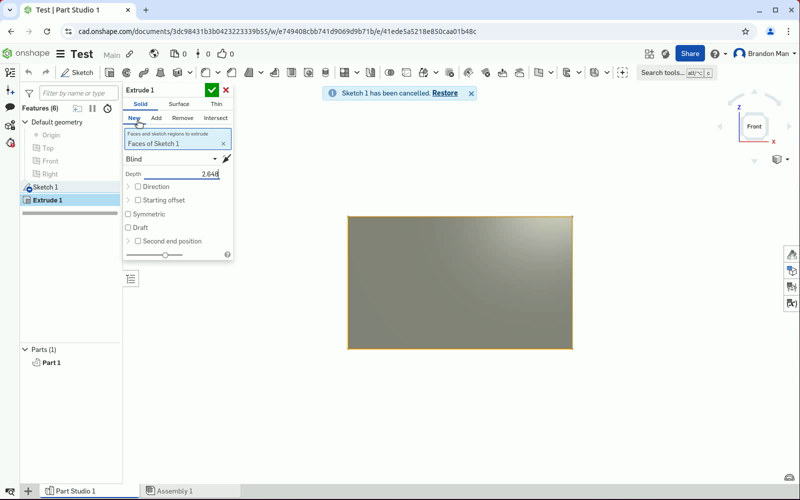
key(enter)
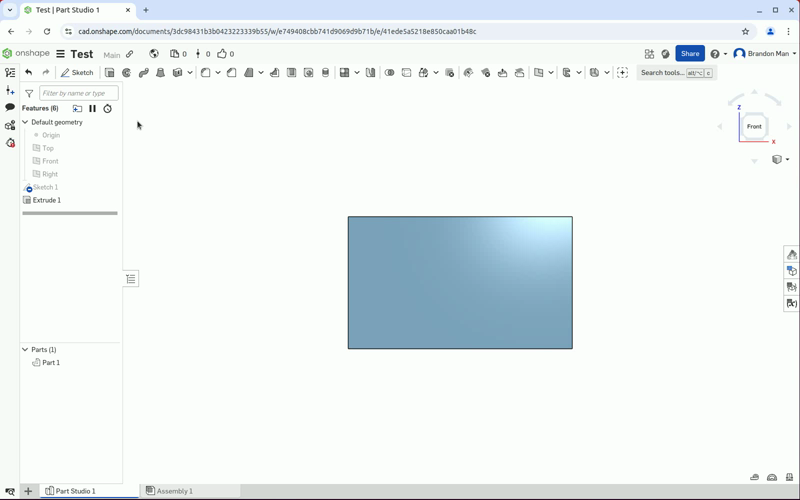
key(shift+h)
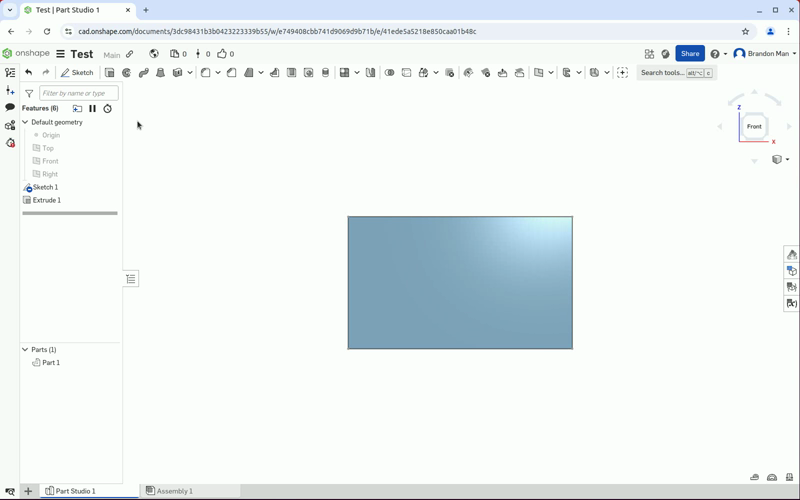
key(shift+h)
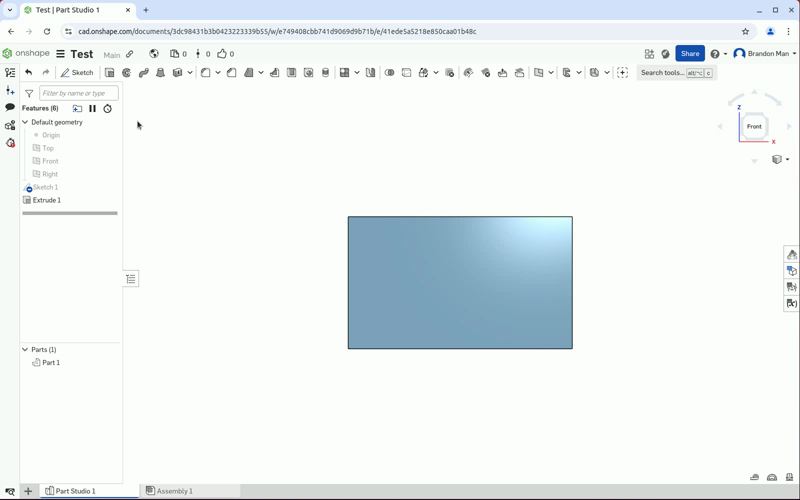
mouse_move(73, 189)
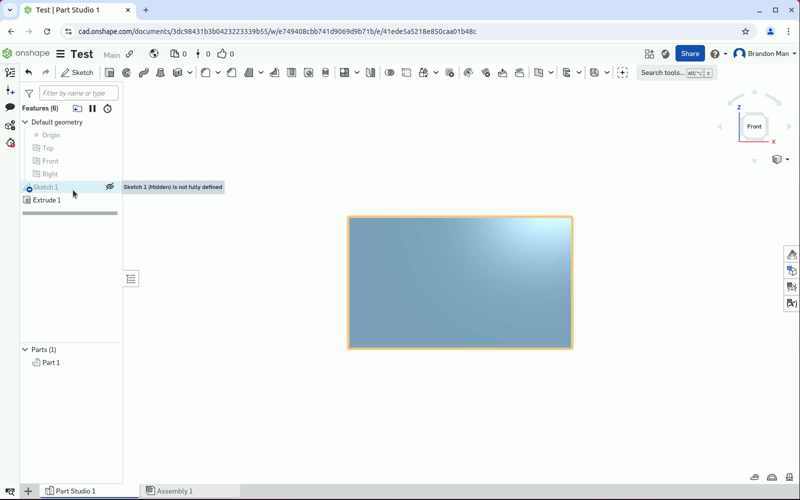
click(73, 189)
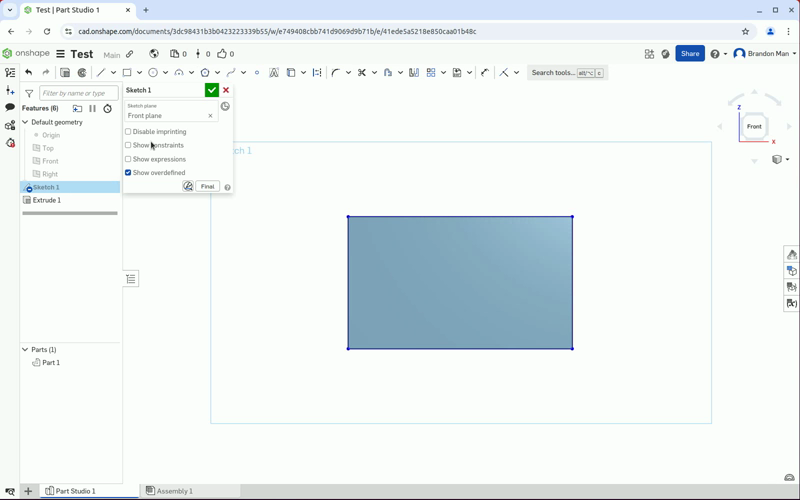
mouse_move(229, 92)
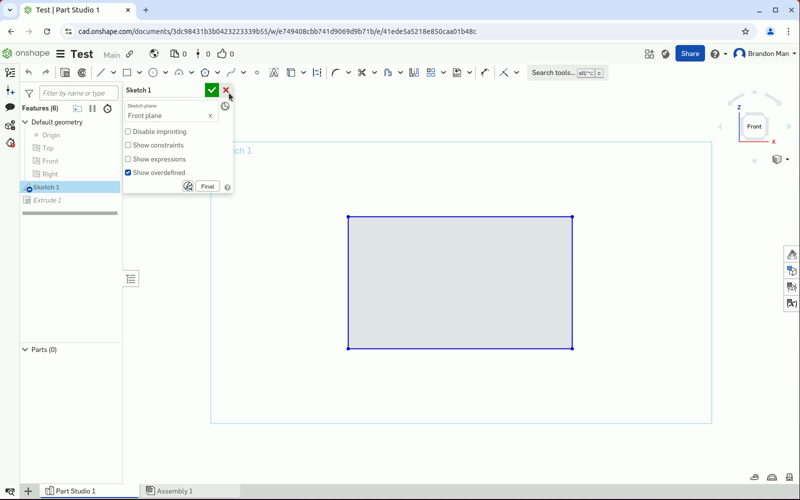
click(229, 92)
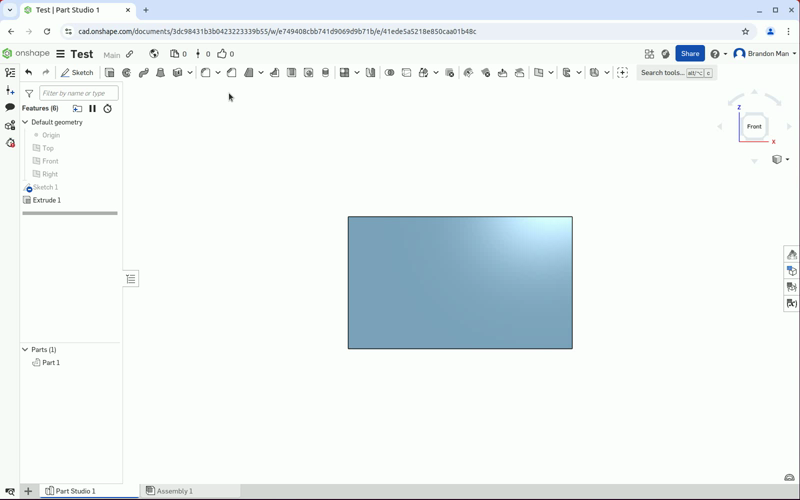
mouse_move(541, 75)
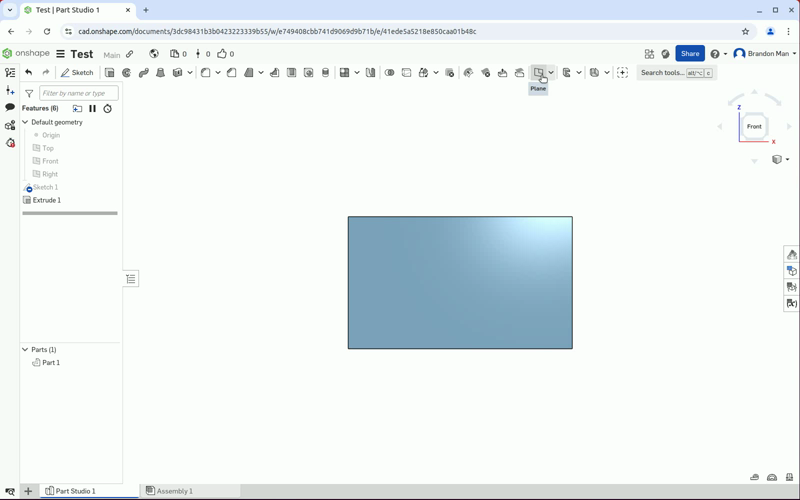
click(541, 75)
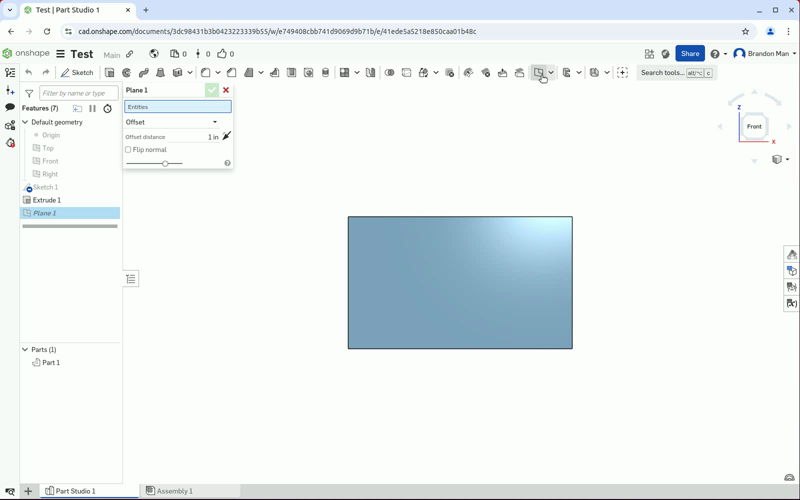
mouse_move(73, 163)
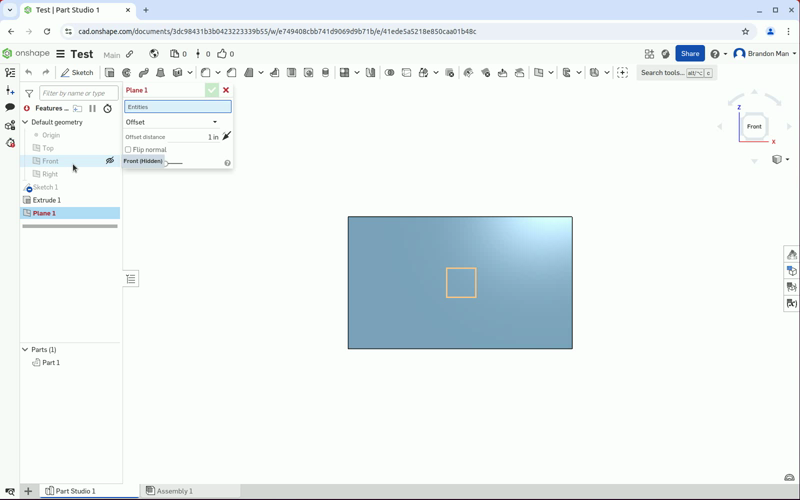
click(73, 163)
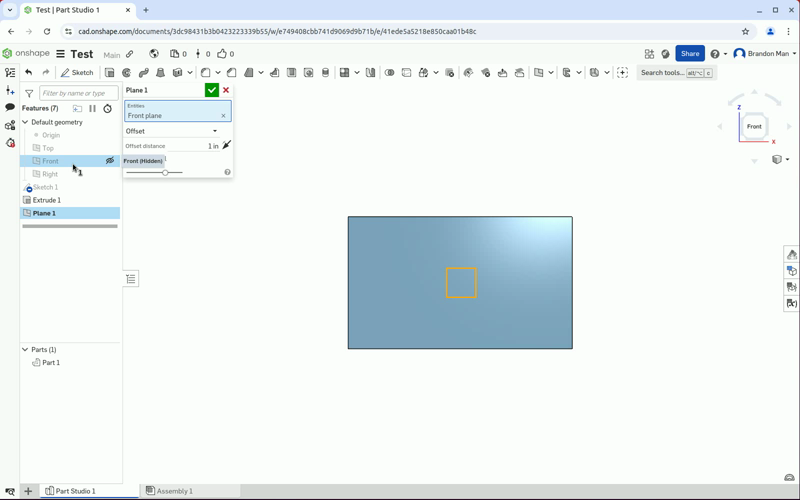
key(tab, 2)
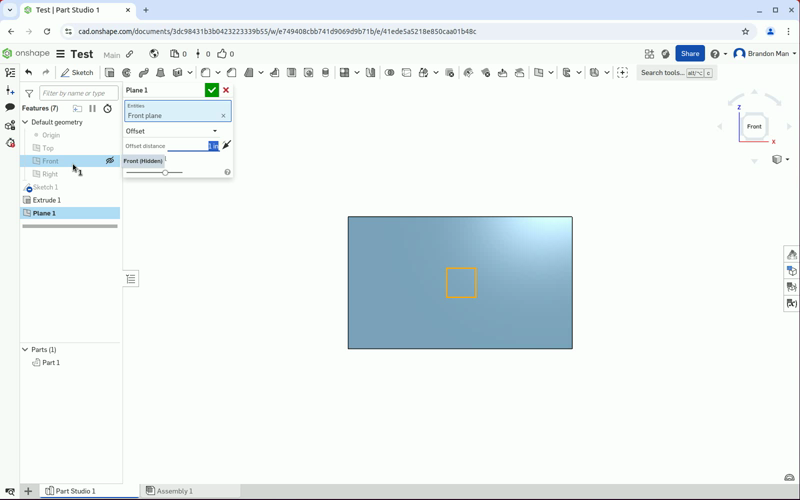
text(2.65)
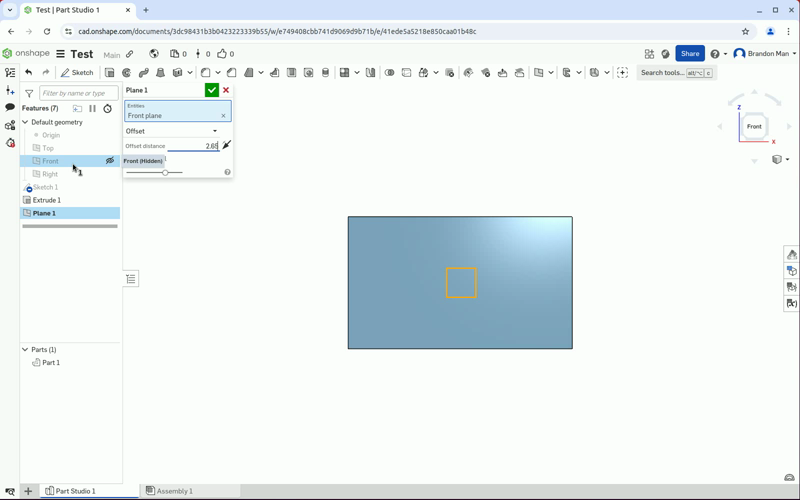
key(enter, 2)
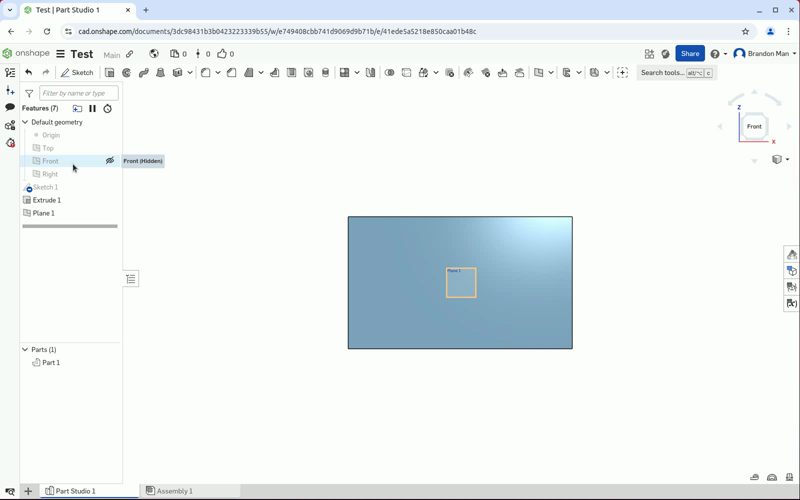
key(shift+s)
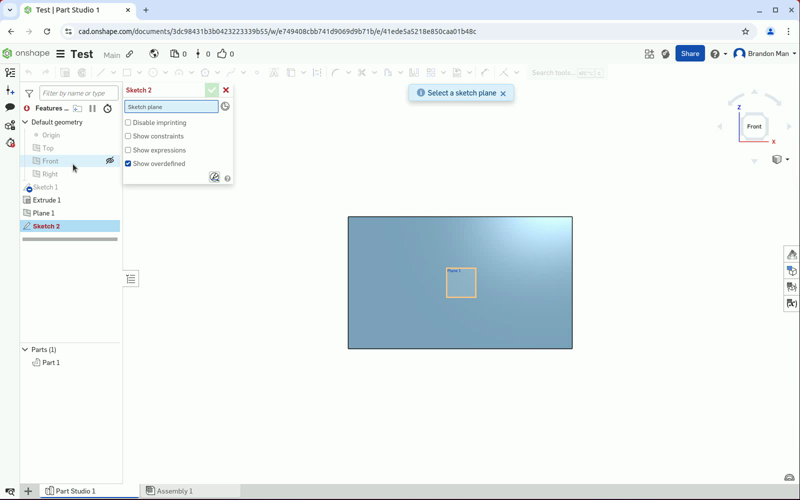
mouse_move(73, 215)
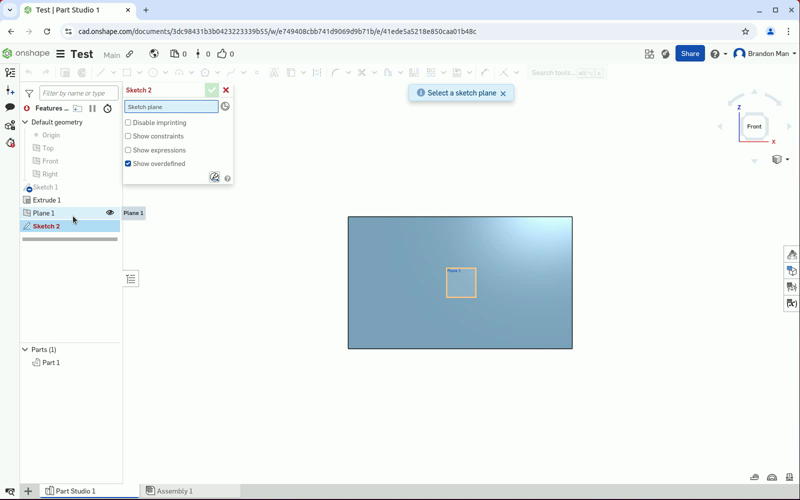
click(73, 215)
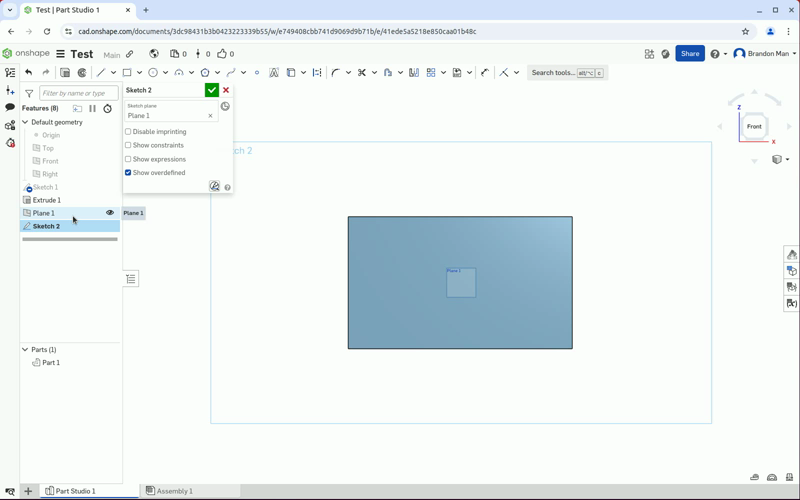
mouse_move(73, 352)
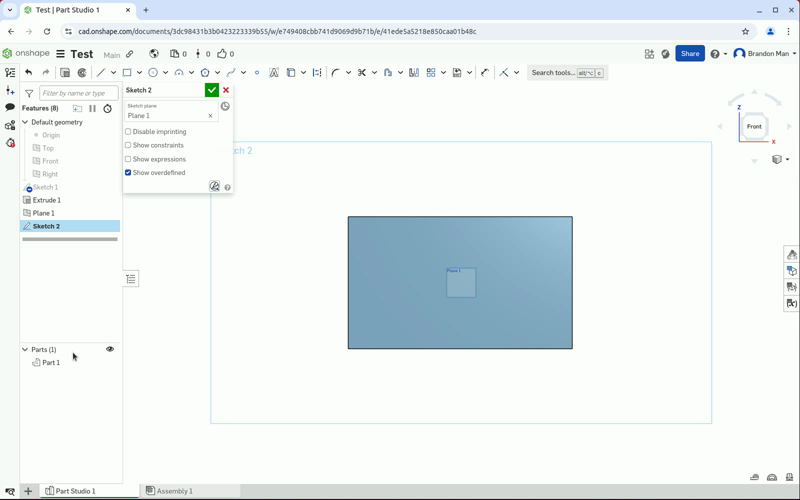
key(y)
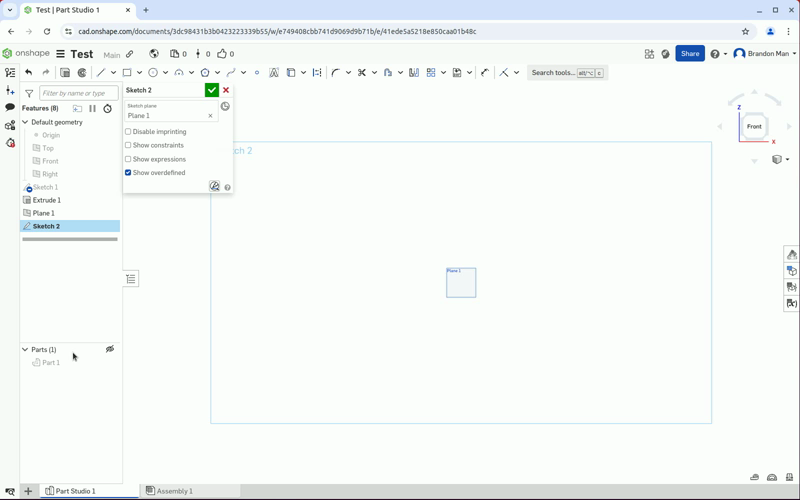
key(c)
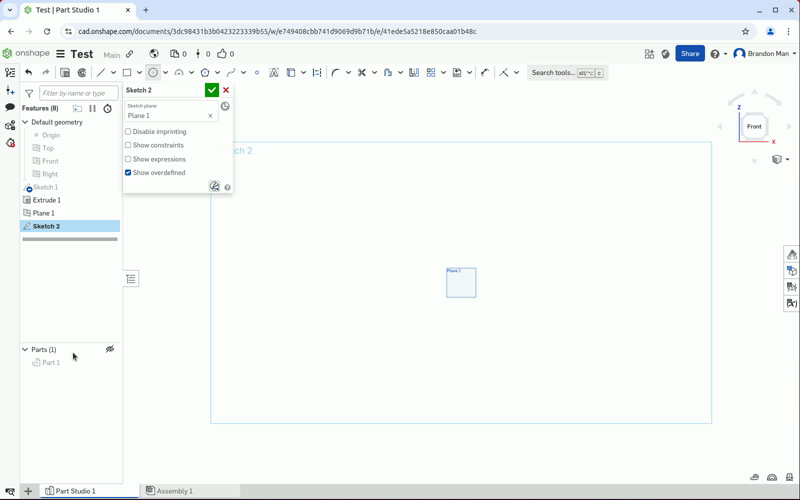
key_down(shift)
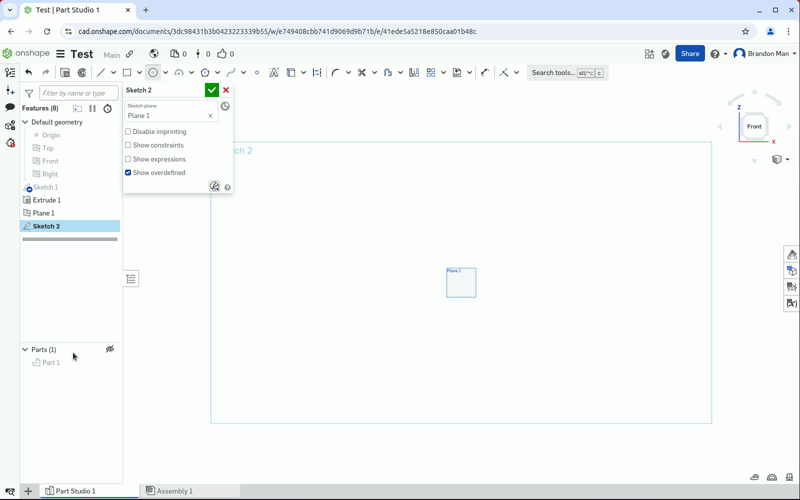
mouse_move(388, 255)
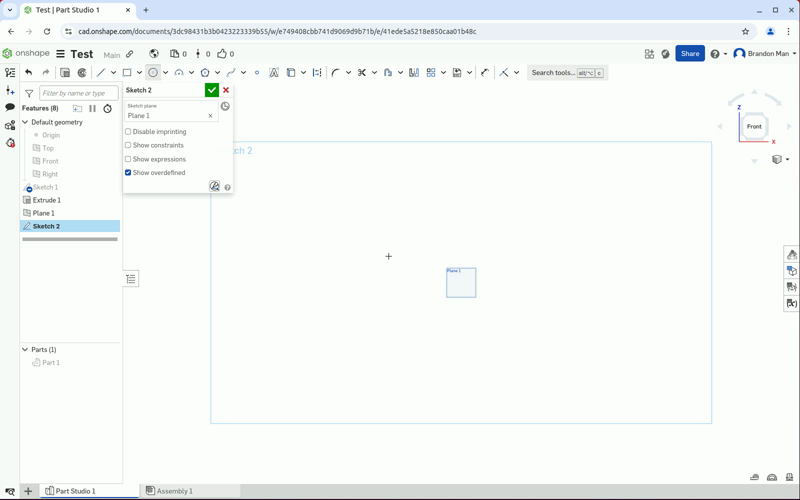
click(388, 255)
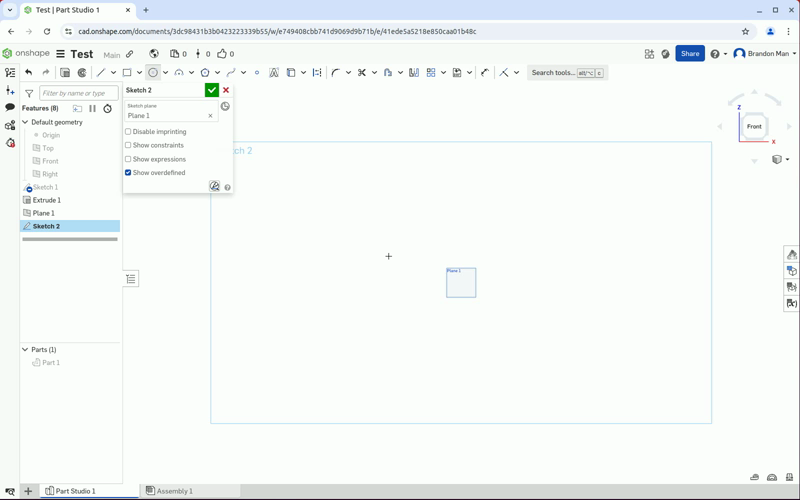
key_up(shift)
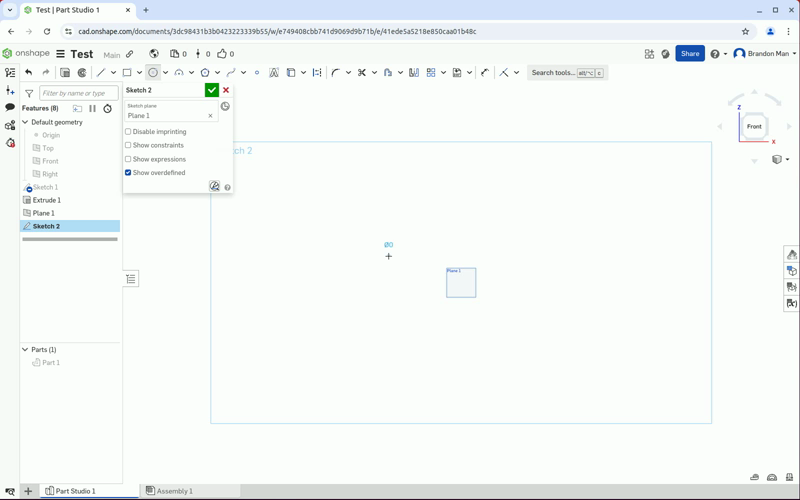
mouse_move(410, 255)
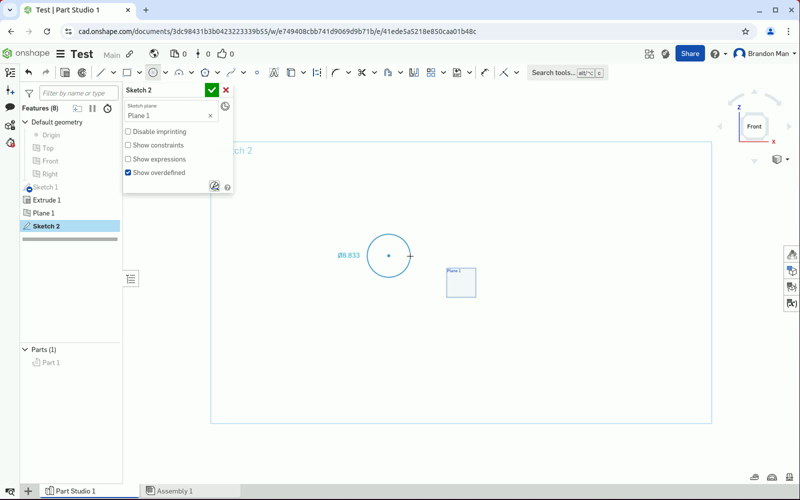
click(410, 255)
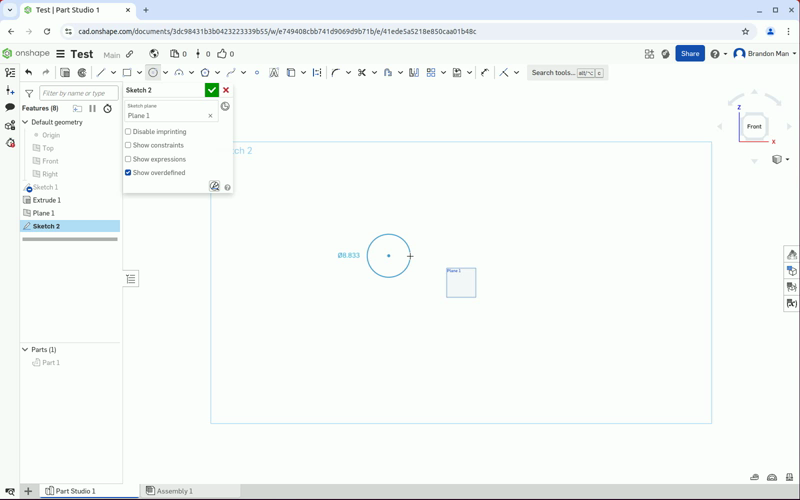
key(esc)
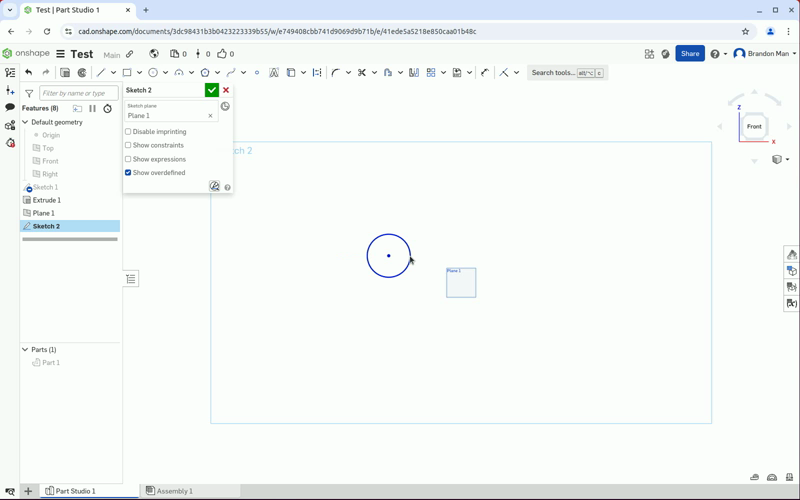
mouse_move(398, 247)
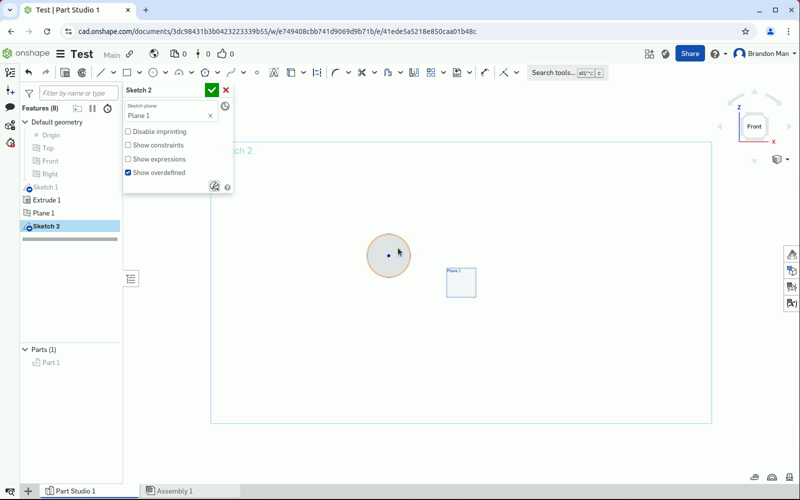
scroll(6)
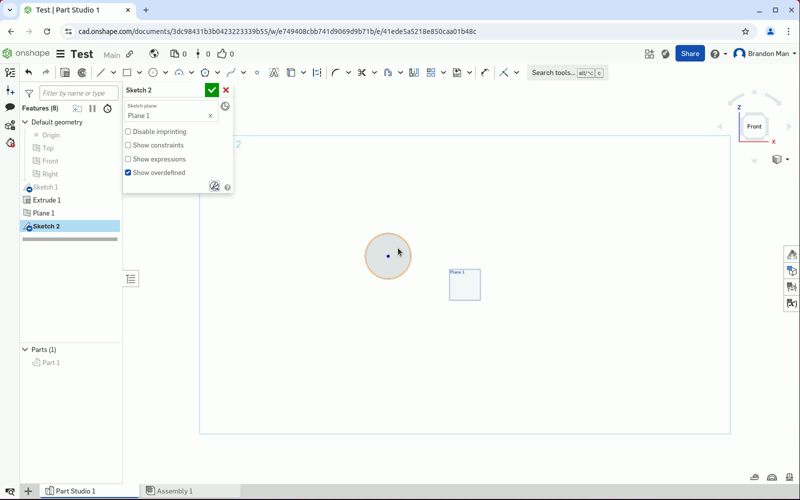
scroll(6)
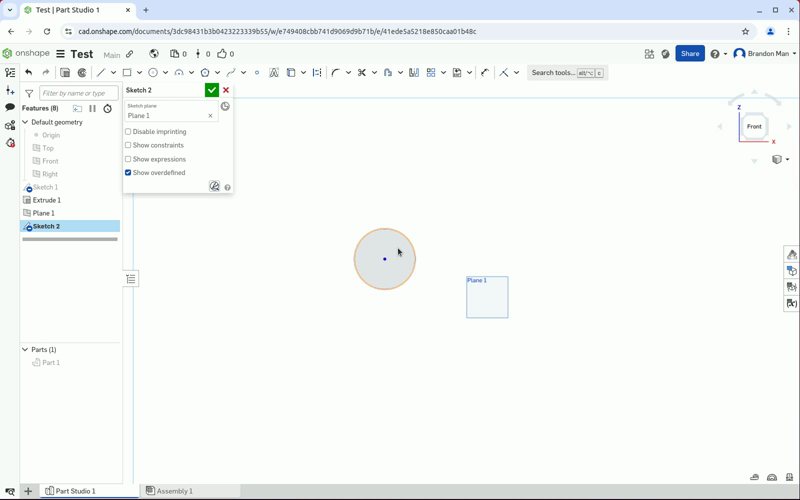
scroll(6)
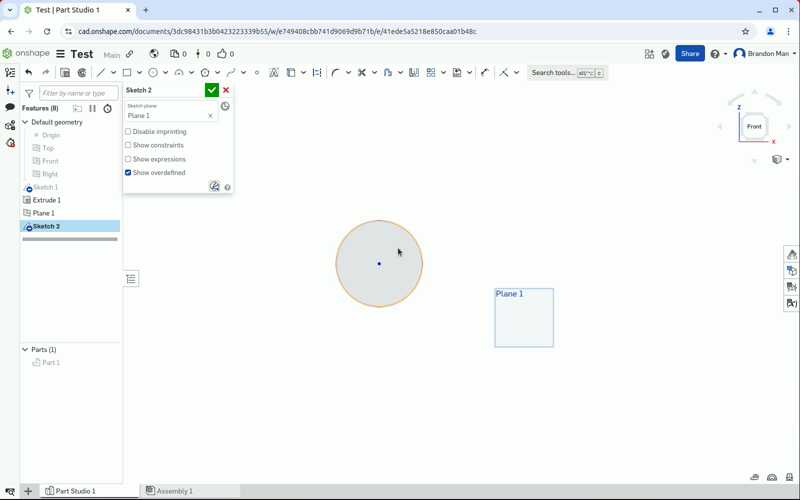
scroll(6)
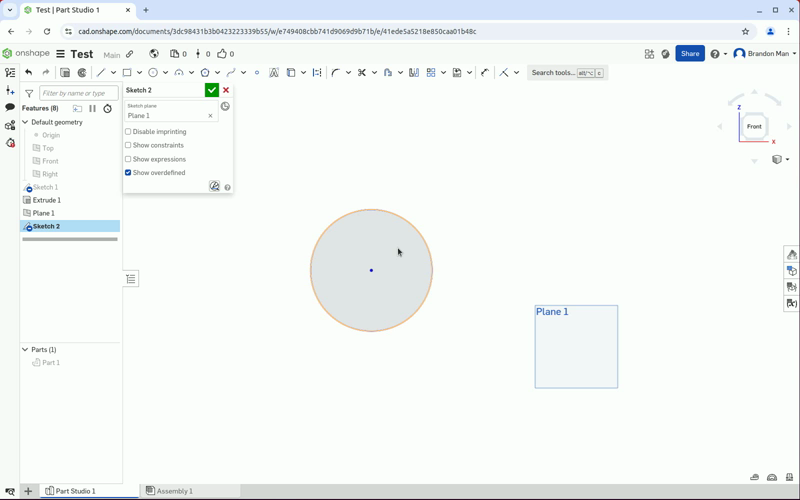
scroll(6)
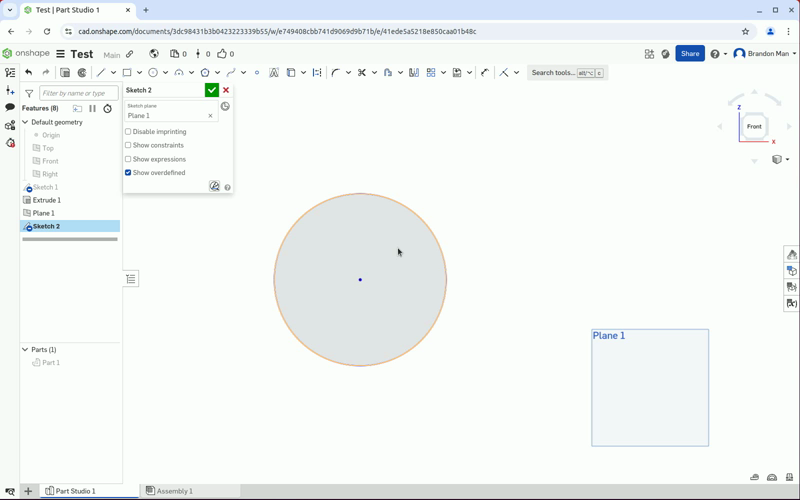
scroll(6)
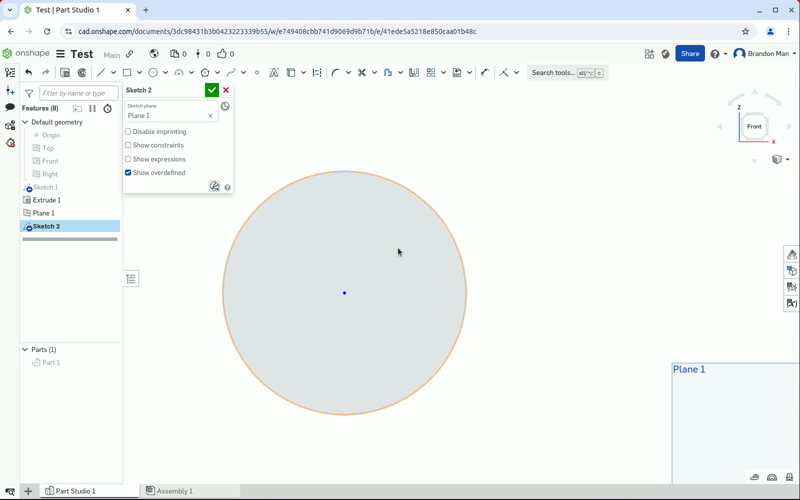
scroll(6)
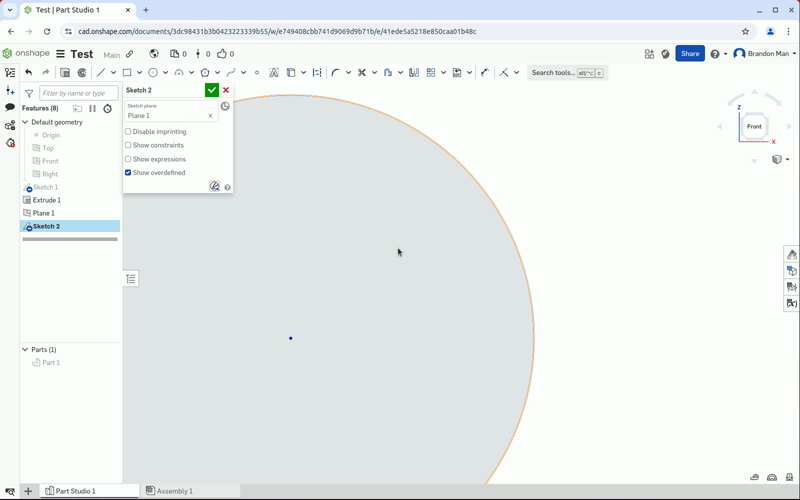
click(398, 247)
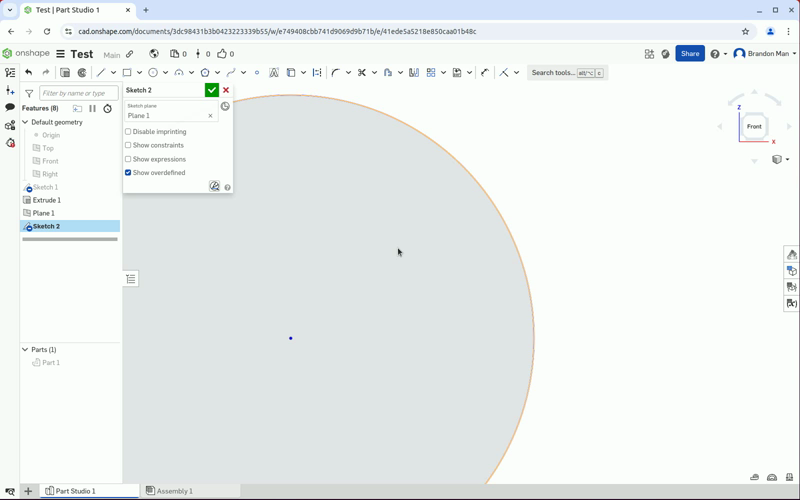
scroll(-6)
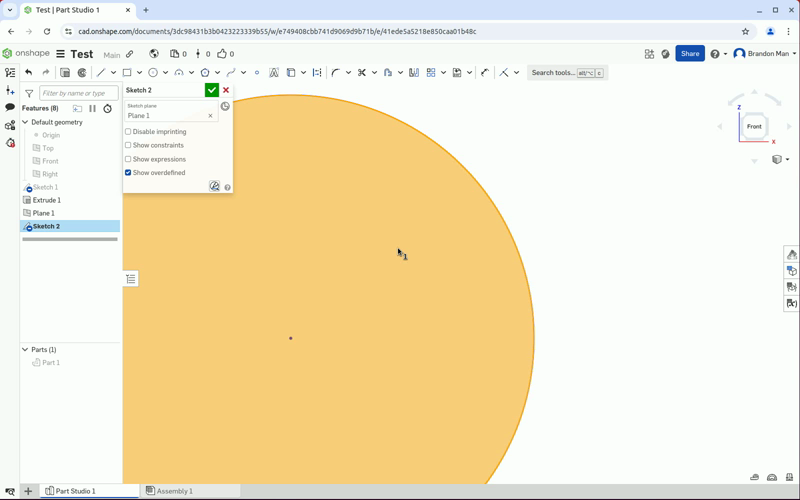
scroll(-6)
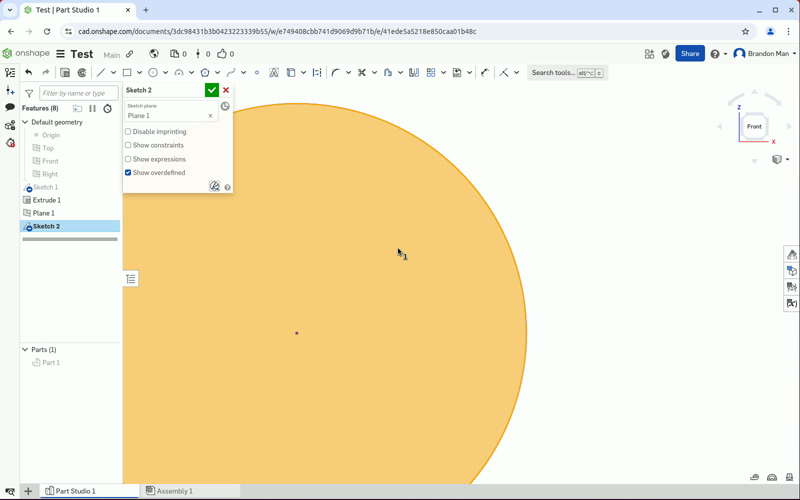
scroll(-6)
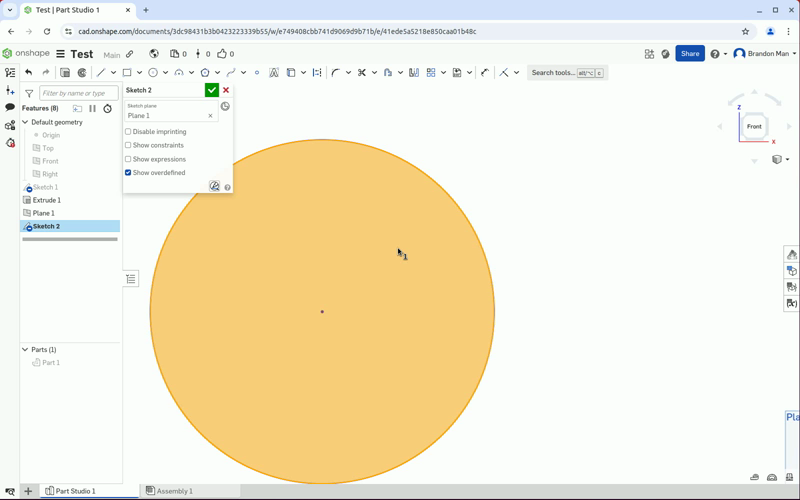
scroll(-6)
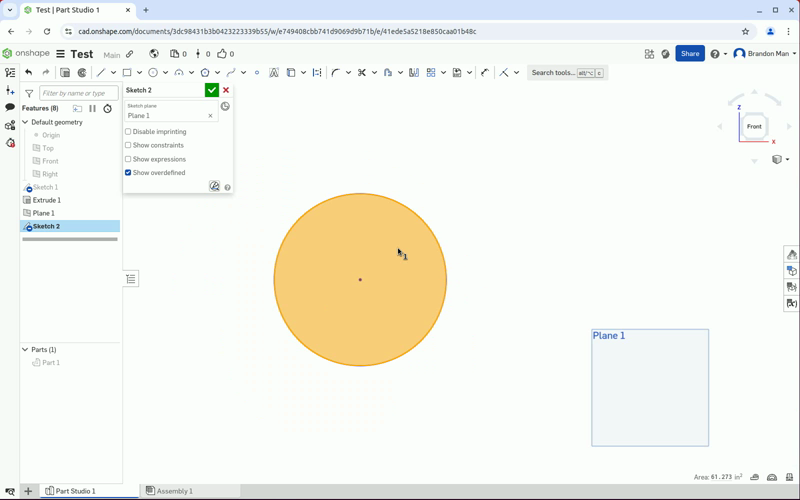
scroll(-6)
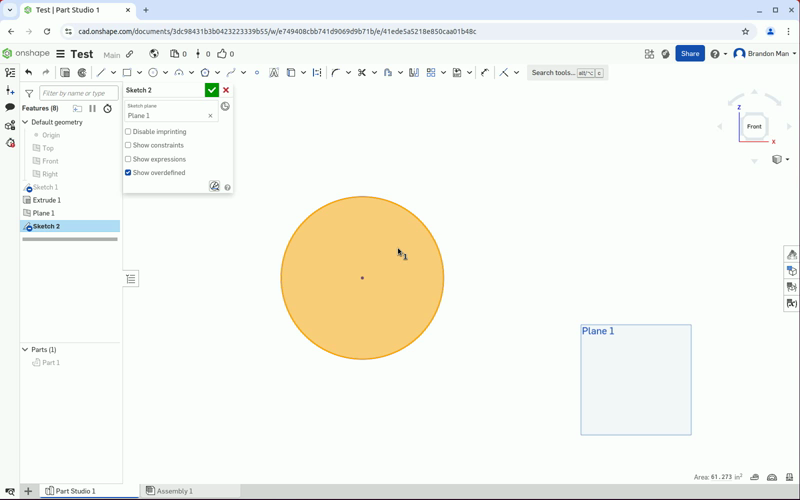
scroll(-6)
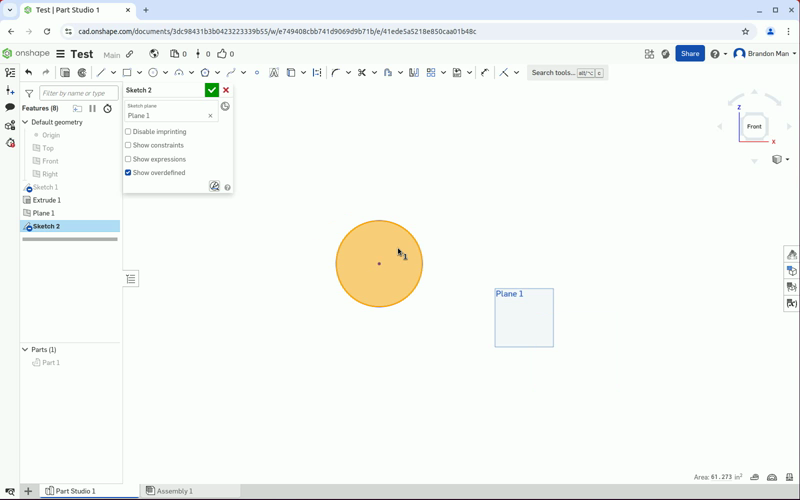
scroll(-6)
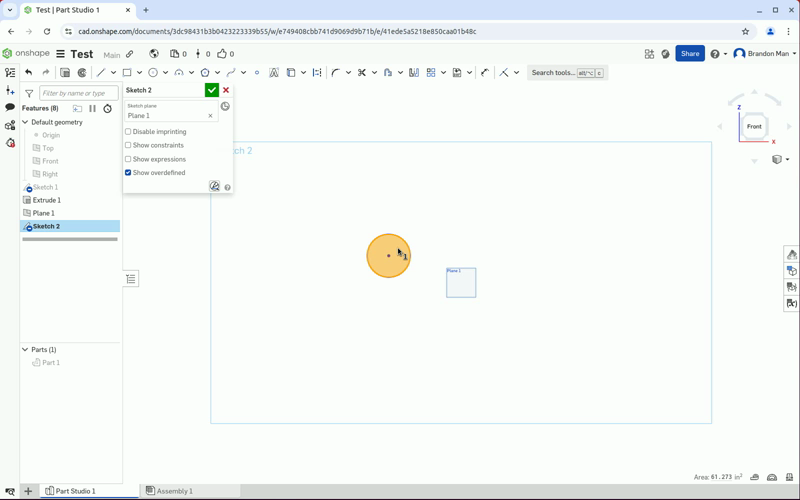
mouse_move(73, 352)
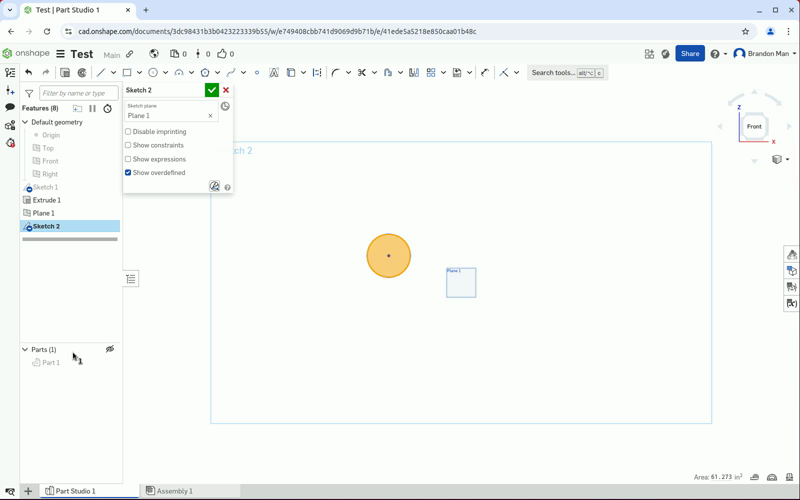
key(shift+y)
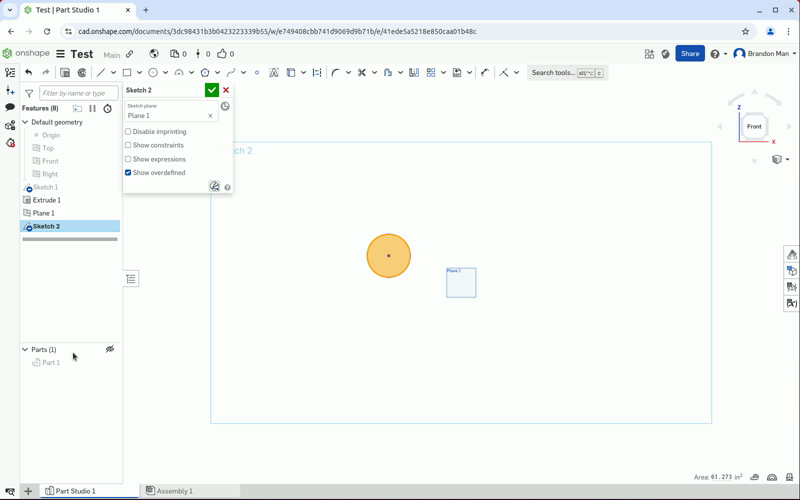
key(shift+e)
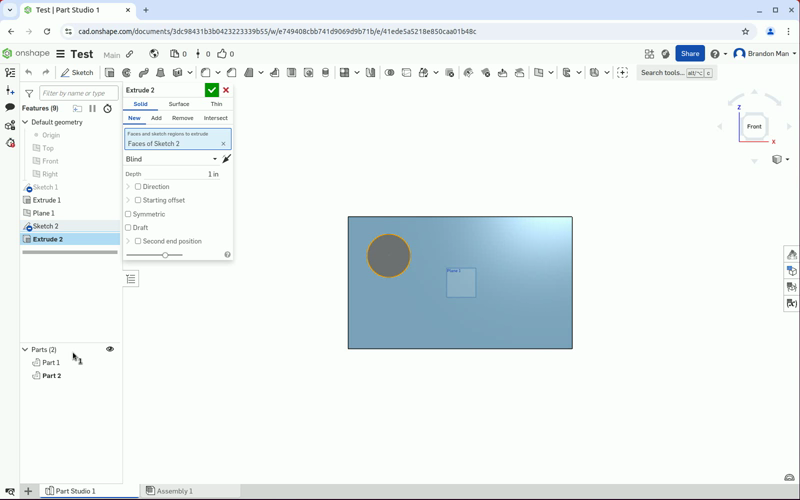
mouse_move(143, 106)
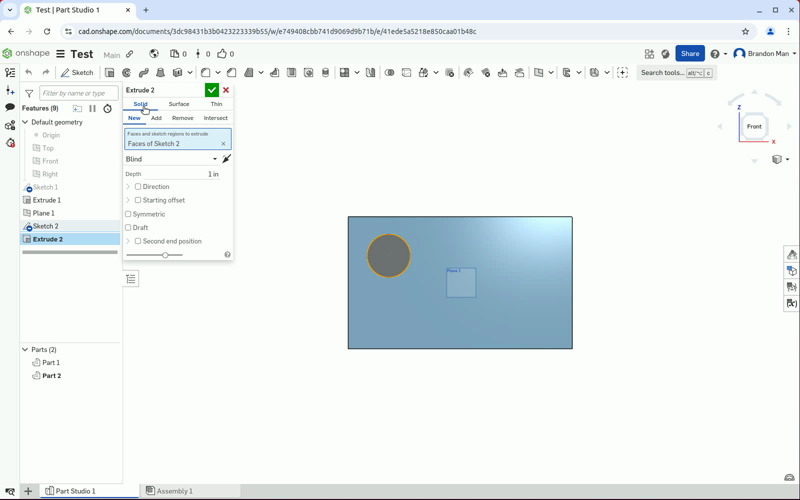
click(143, 106)
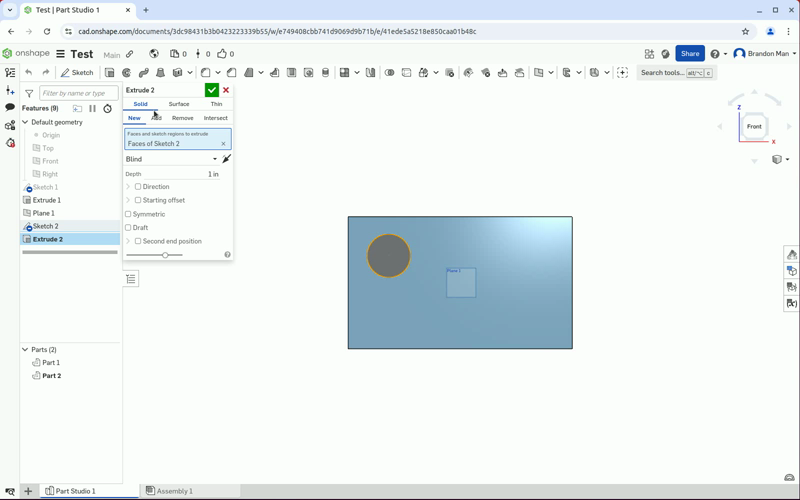
mouse_move(186, 120)
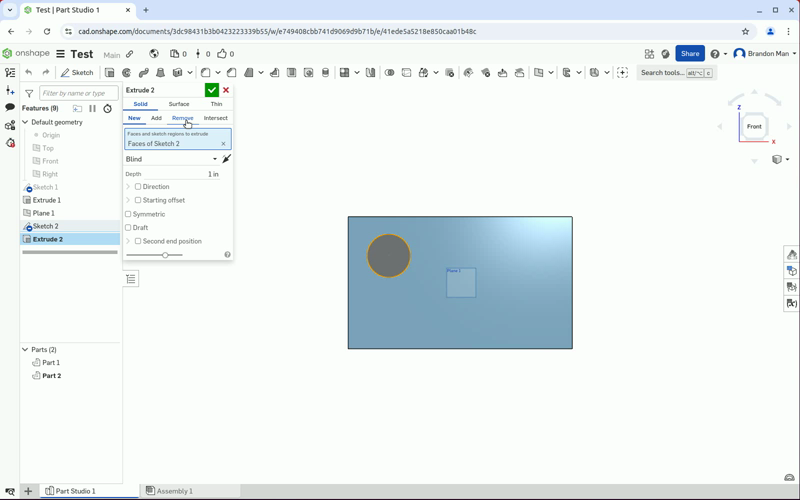
click(186, 120)
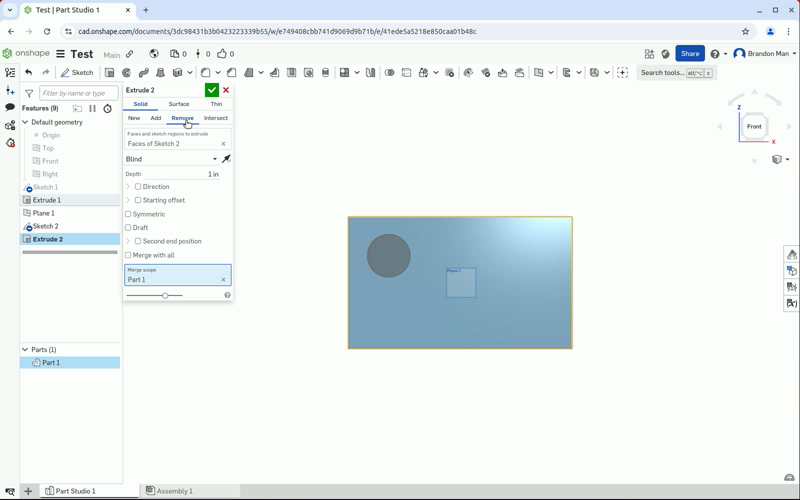
key(tab, 4)
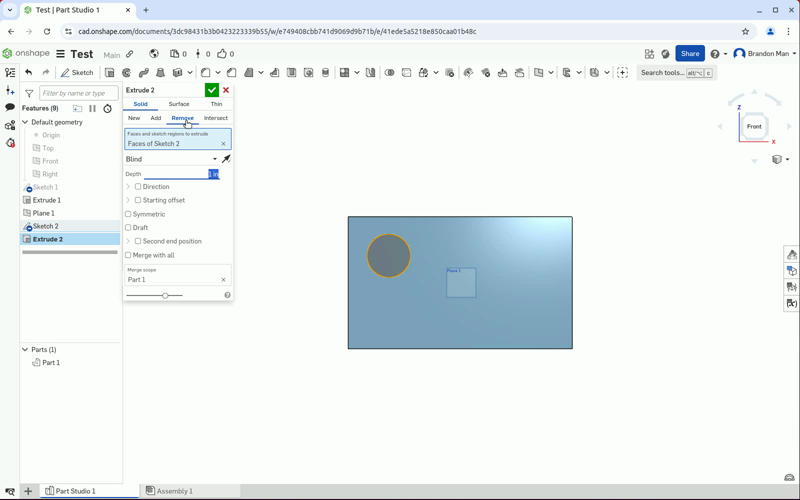
text(2.648)
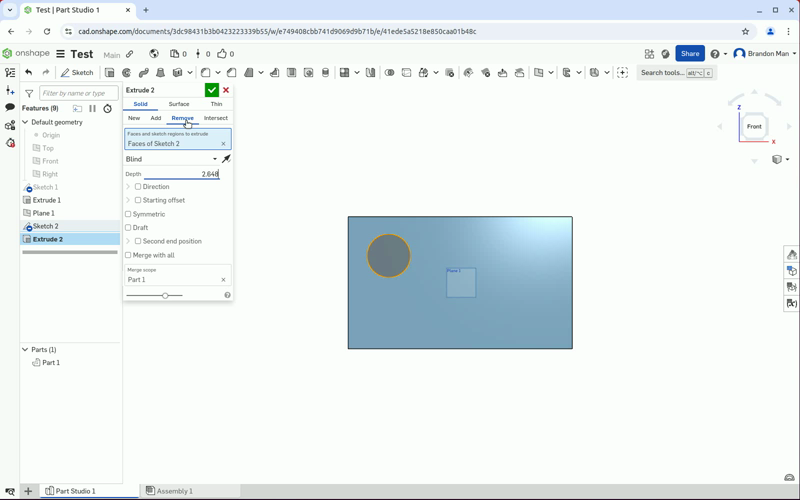
key(tab, 6)
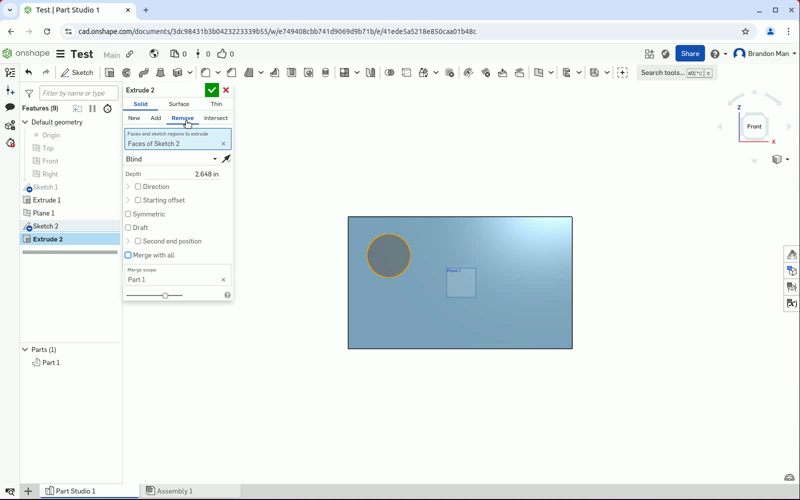
key(space)
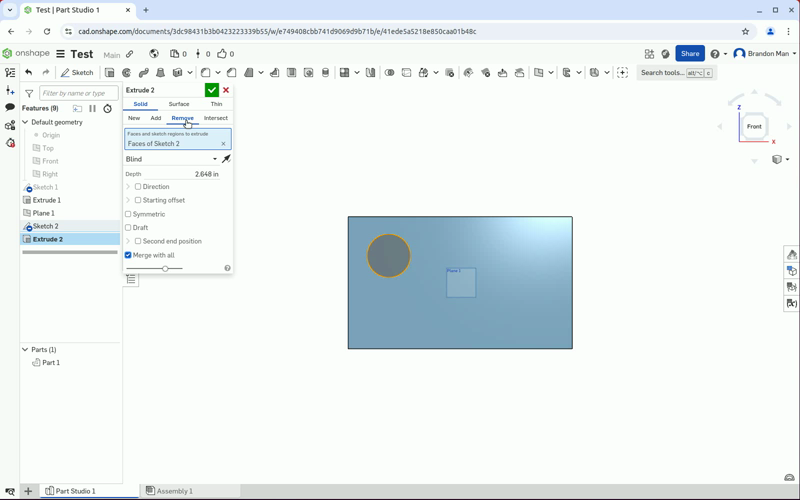
key(enter)
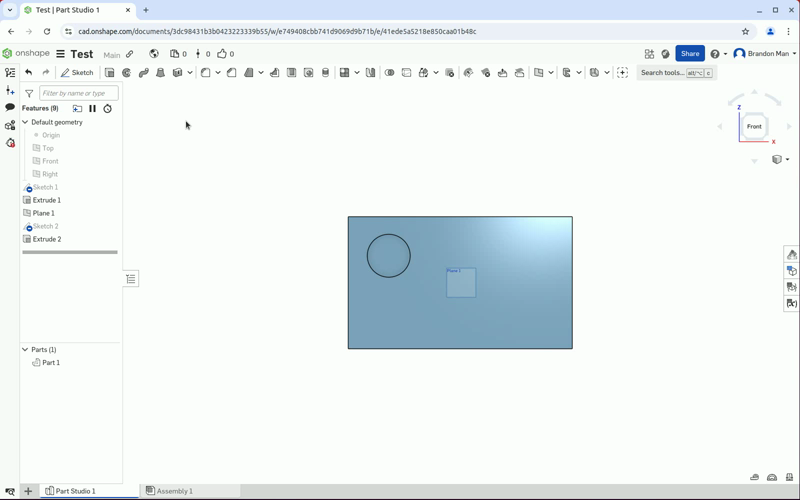
key(shift+h)
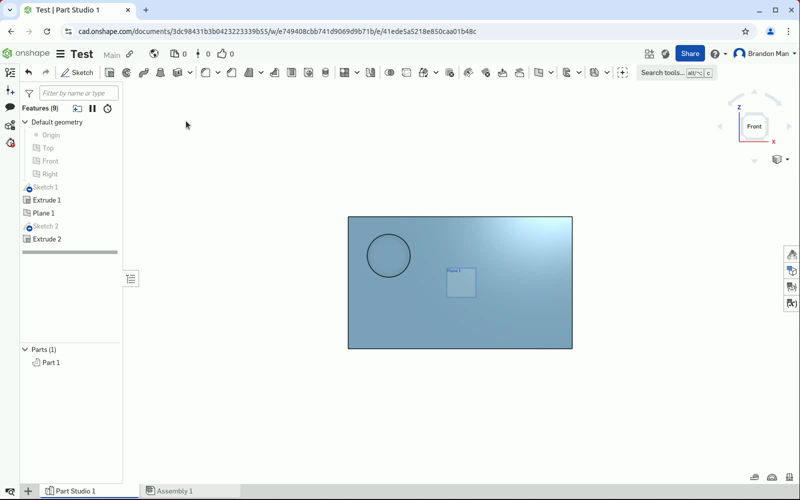
key(shift+h)
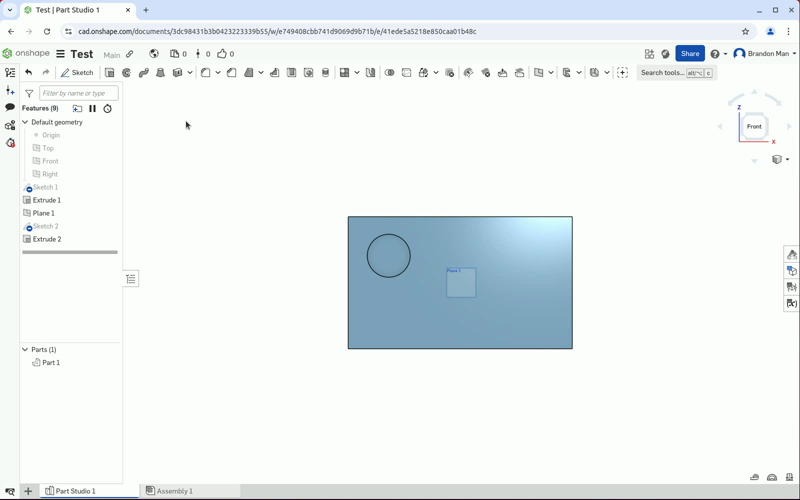
mouse_move(73, 189)
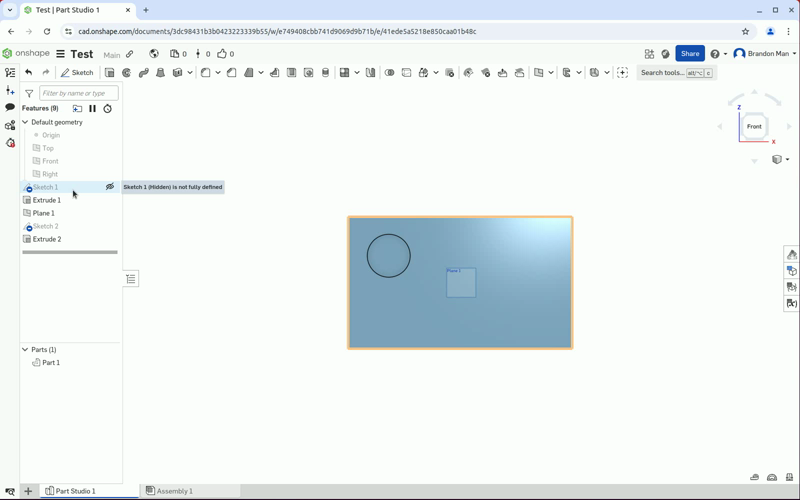
click(73, 189)
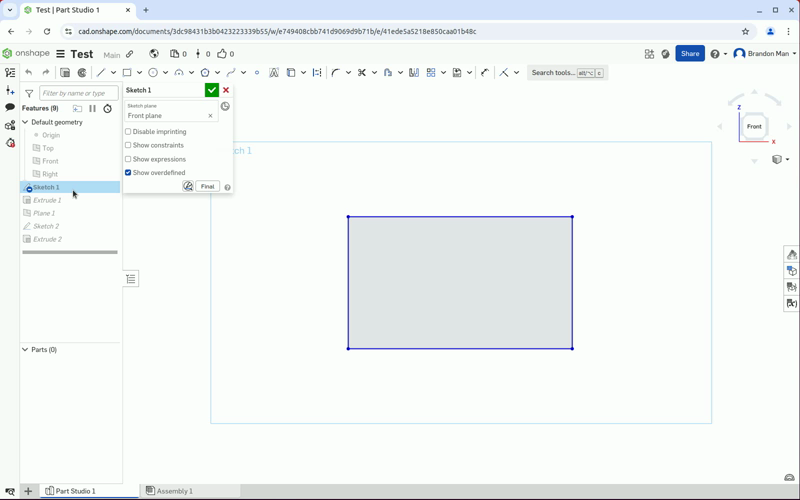
mouse_move(229, 92)
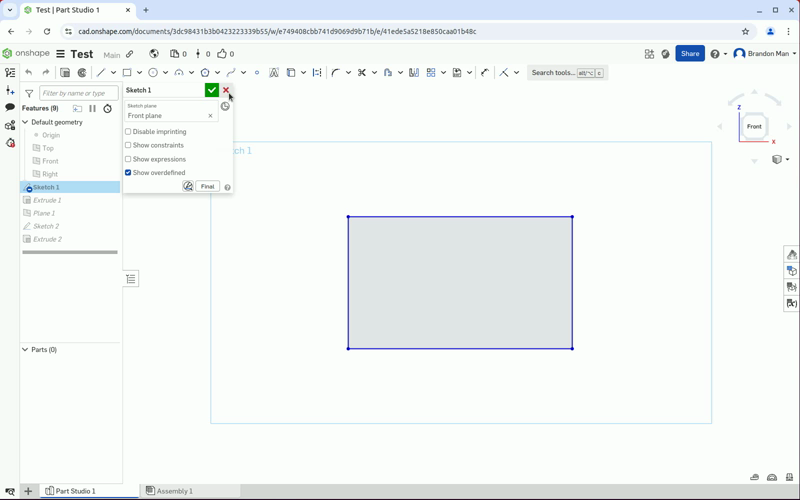
click(229, 92)
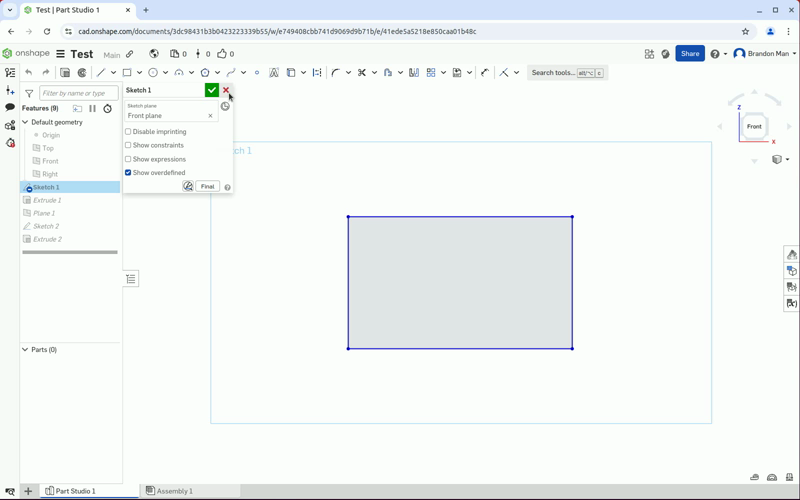
key(shift+s)
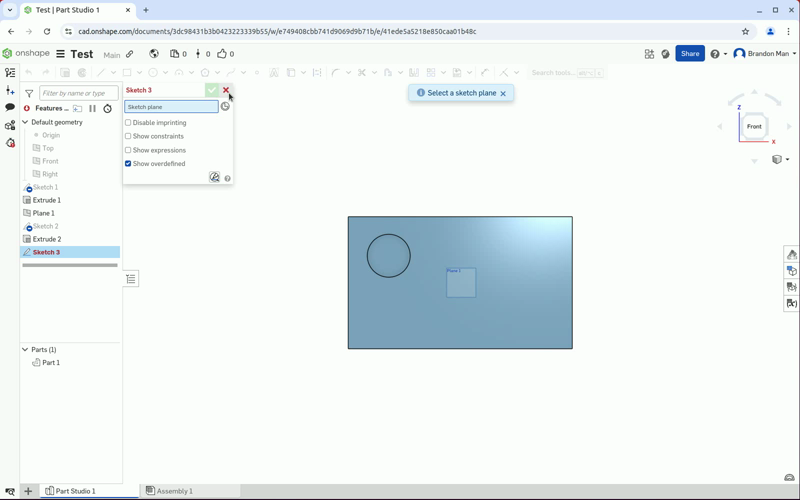
mouse_move(73, 215)
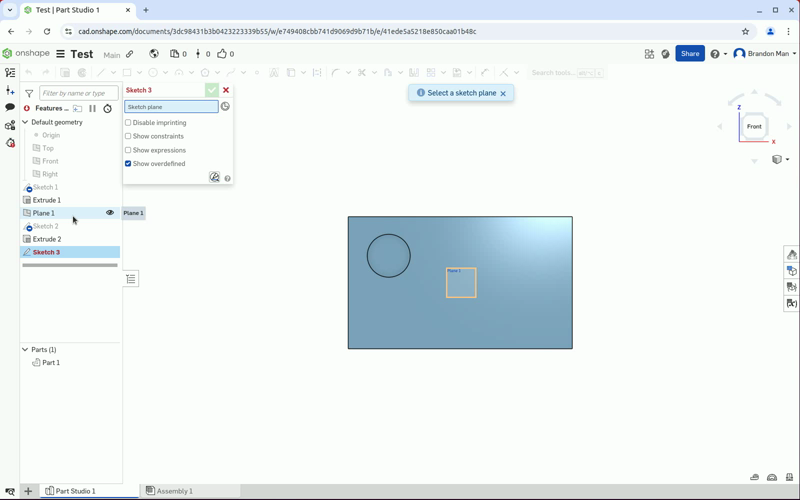
click(73, 215)
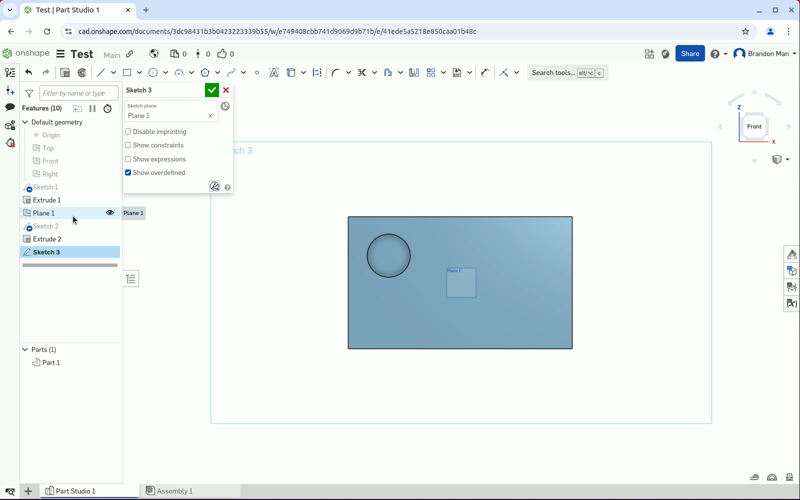
mouse_move(73, 352)
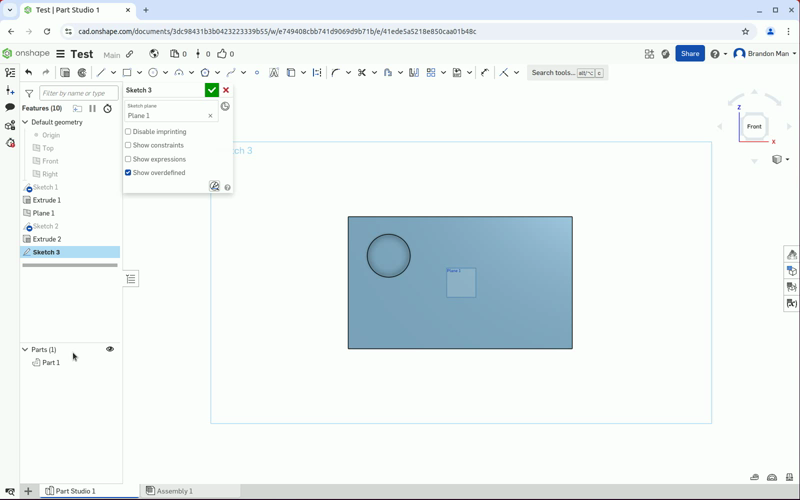
key(y)
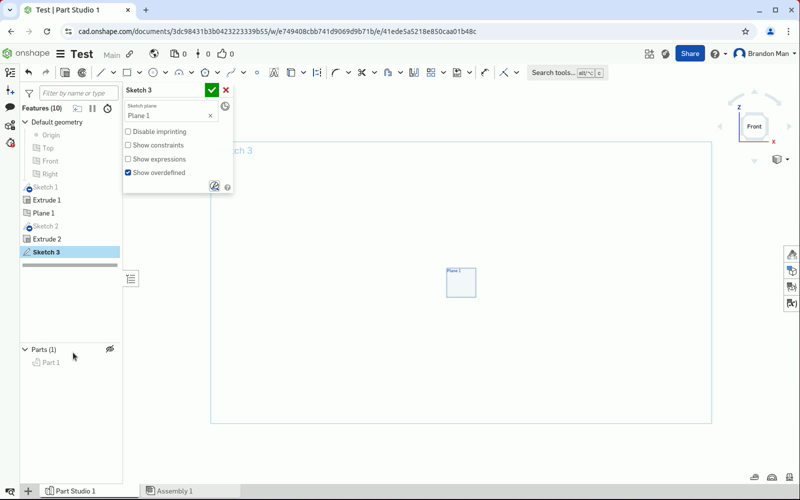
key(c)
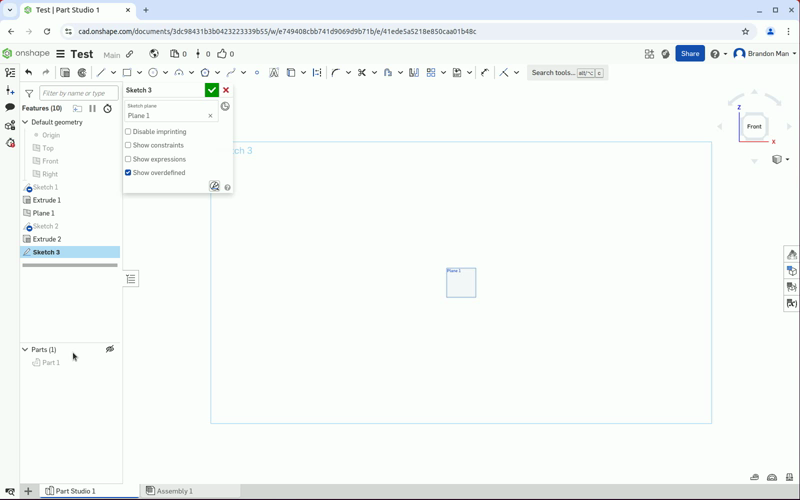
key_down(shift)
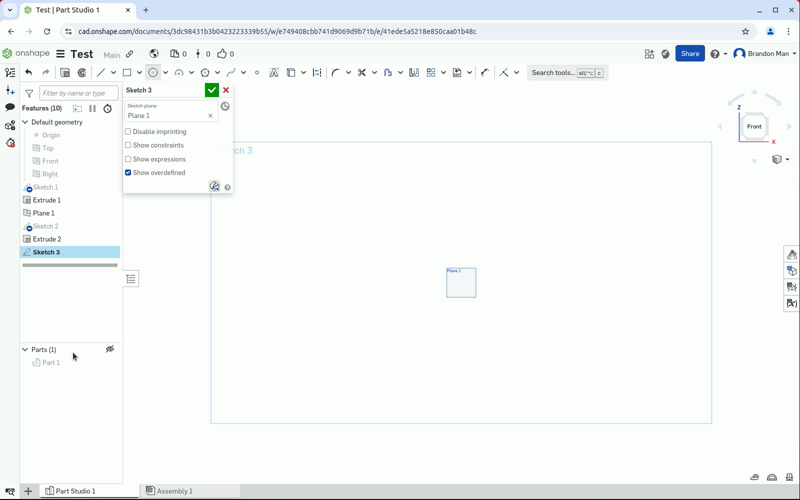
mouse_move(468, 255)
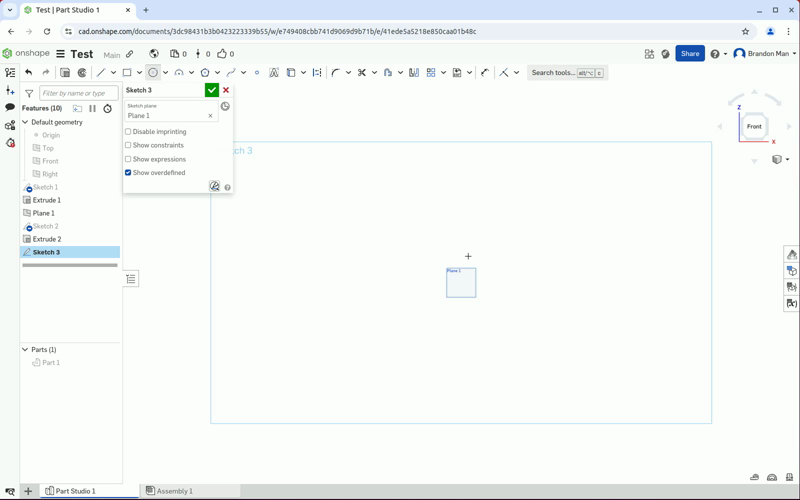
click(468, 255)
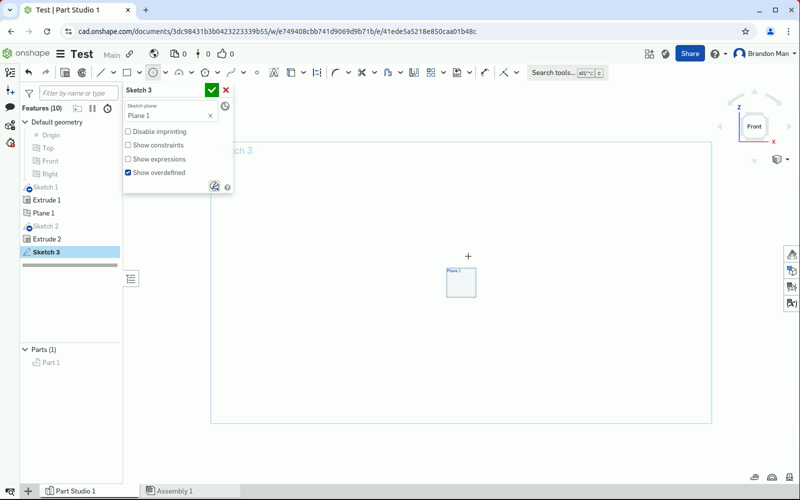
key_up(shift)
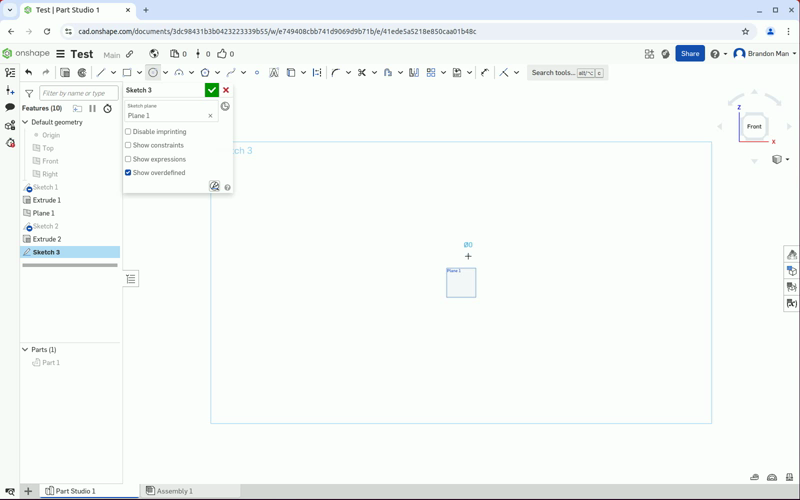
mouse_move(489, 255)
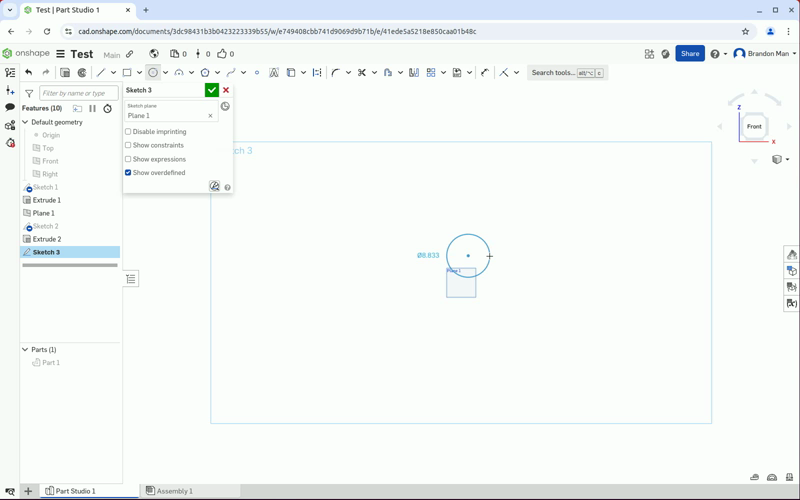
click(489, 255)
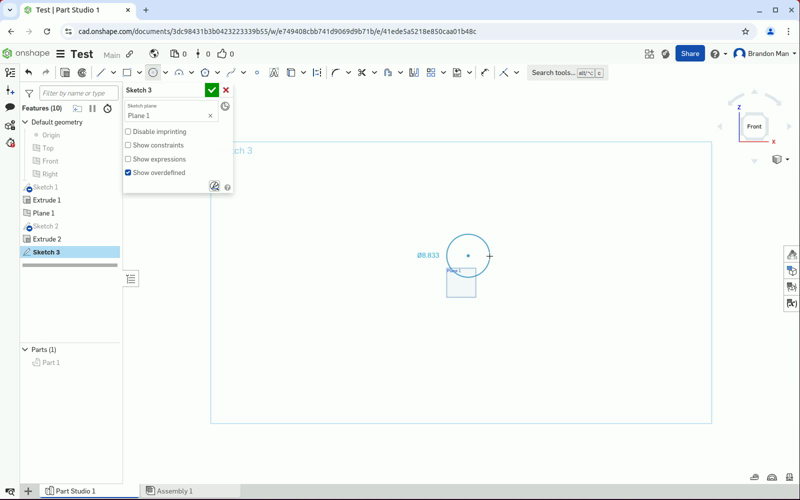
key(esc)
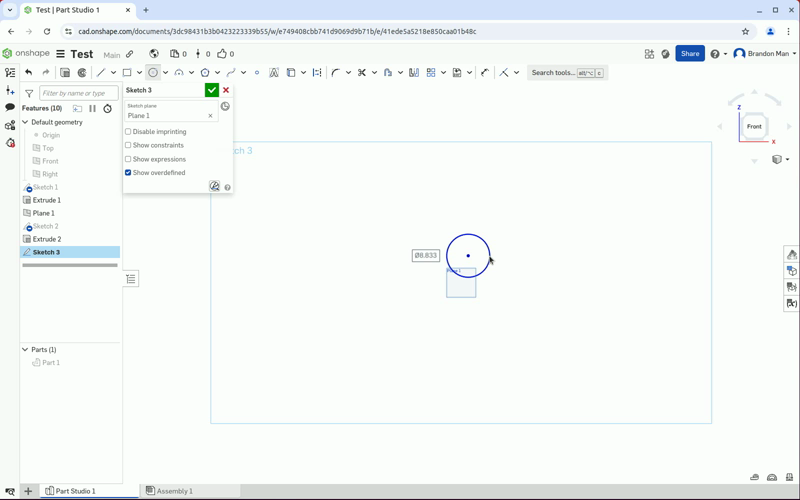
mouse_move(461, 269)
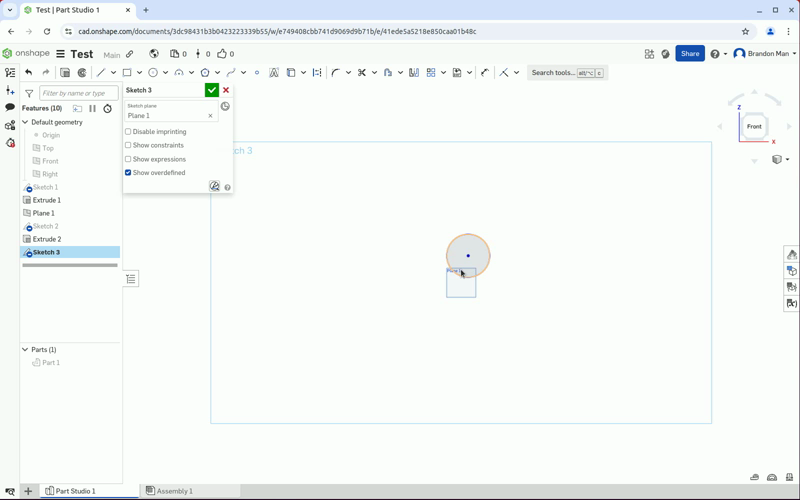
scroll(6)
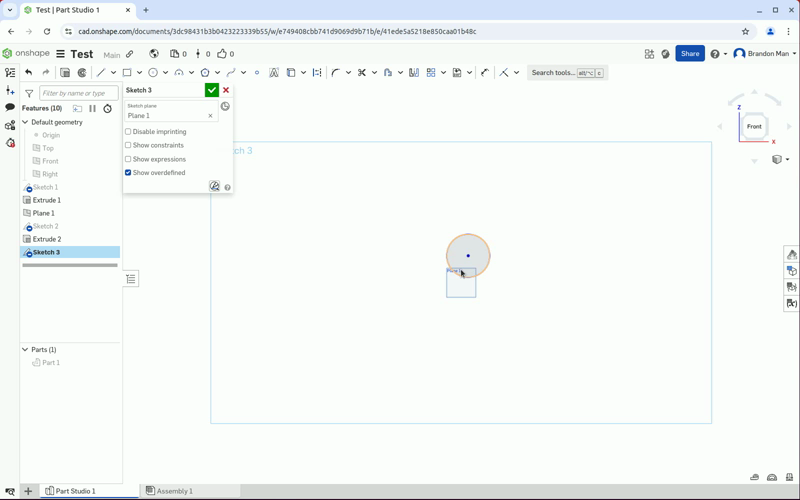
scroll(6)
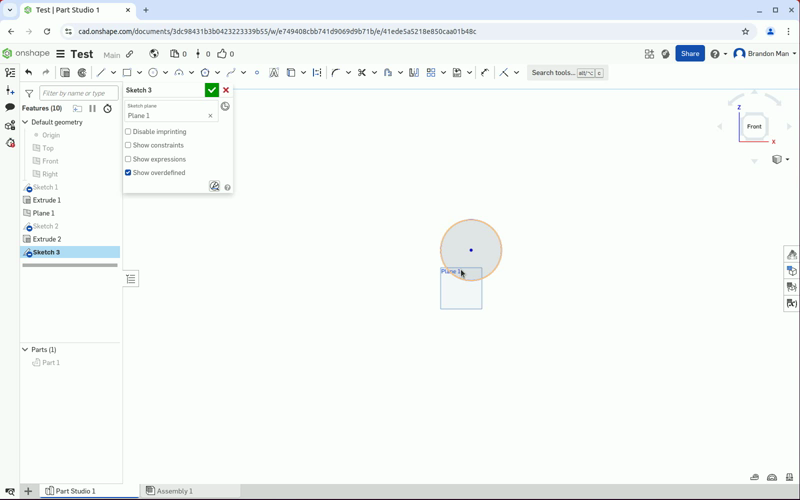
scroll(6)
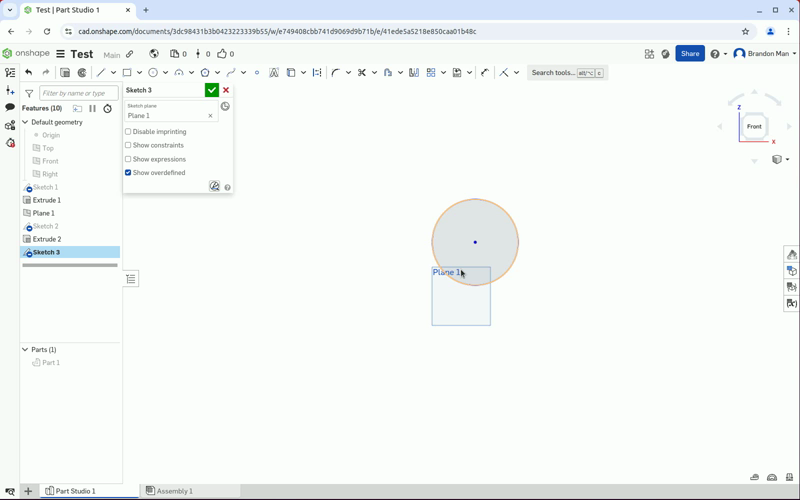
scroll(6)
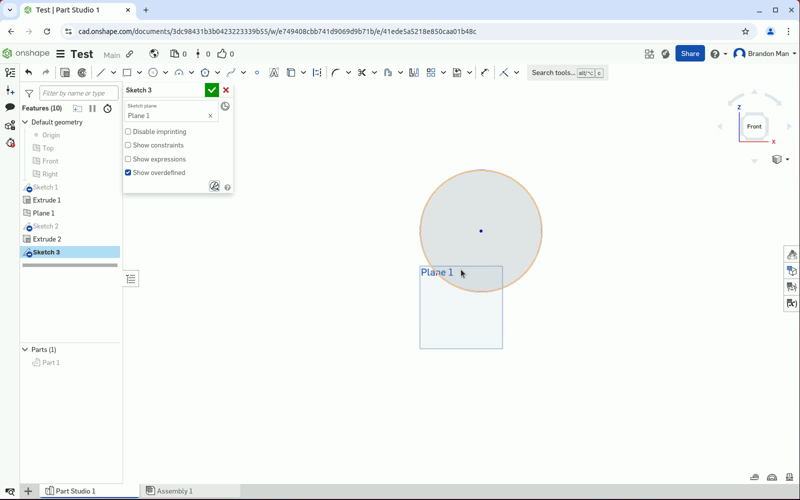
scroll(6)
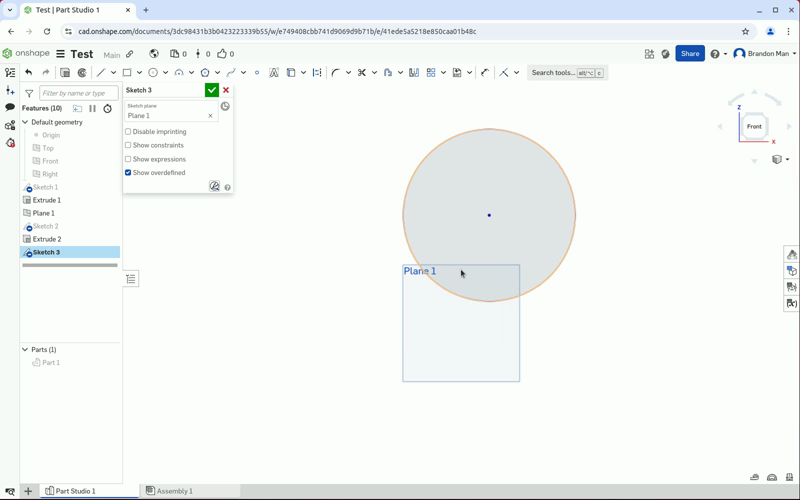
scroll(6)
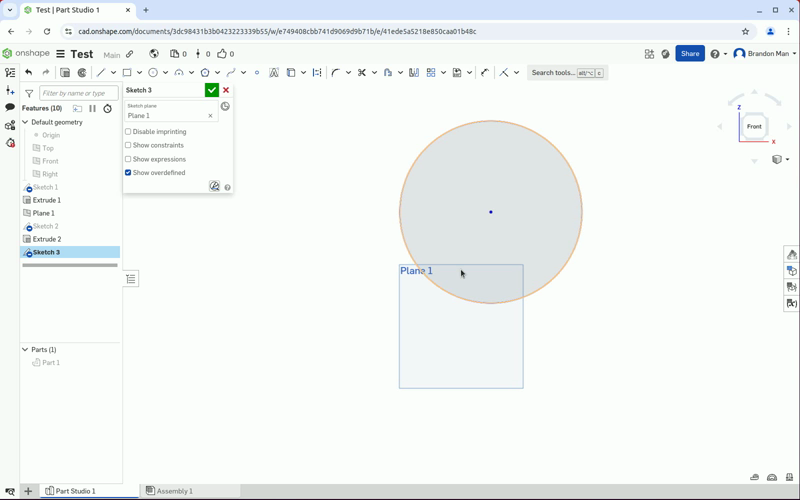
scroll(6)
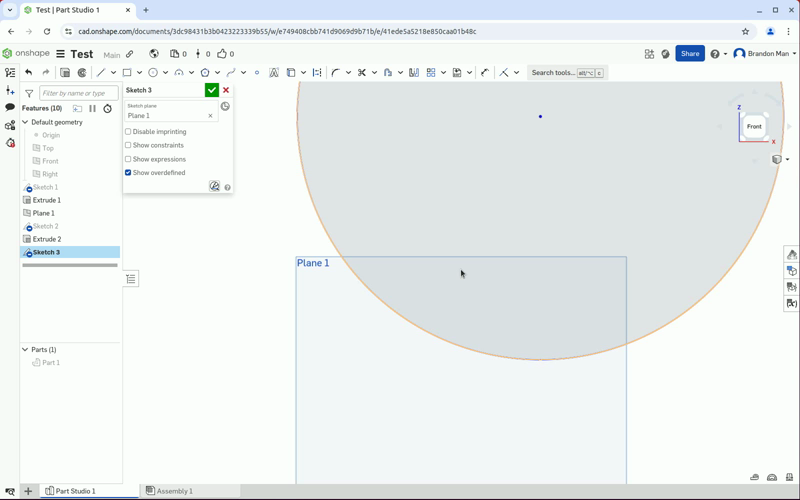
click(461, 269)
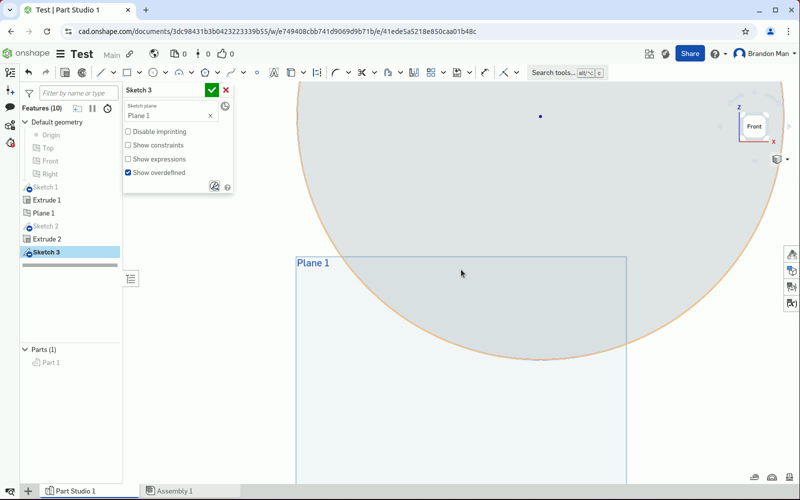
scroll(-6)
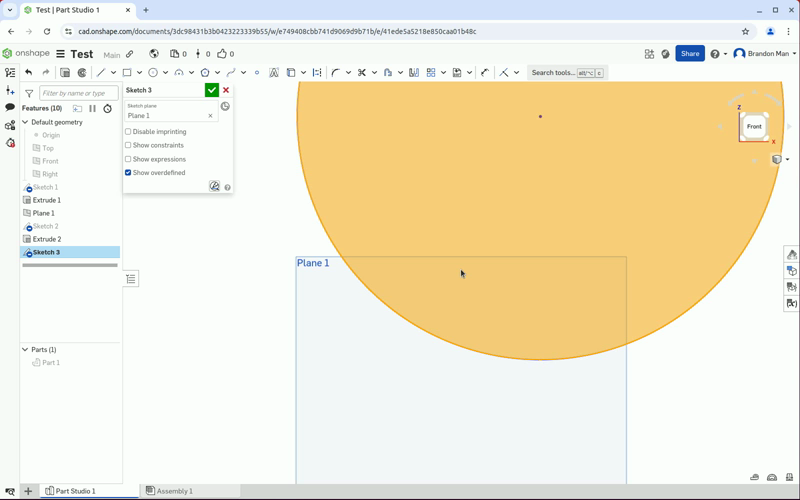
scroll(-6)
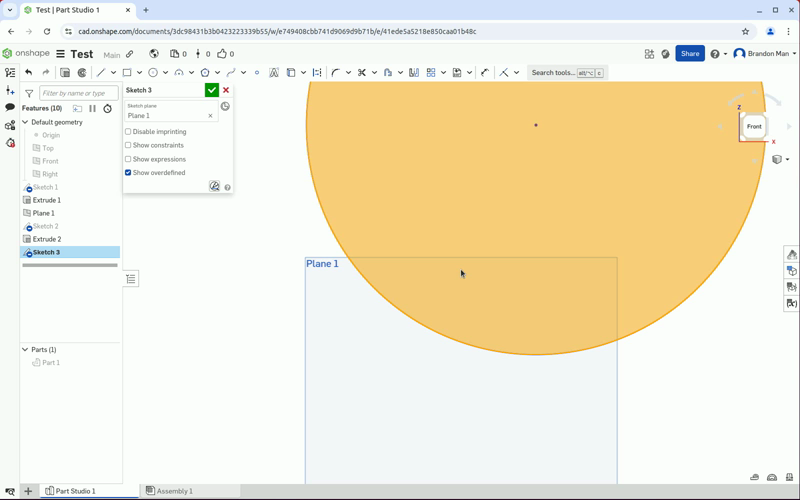
scroll(-6)
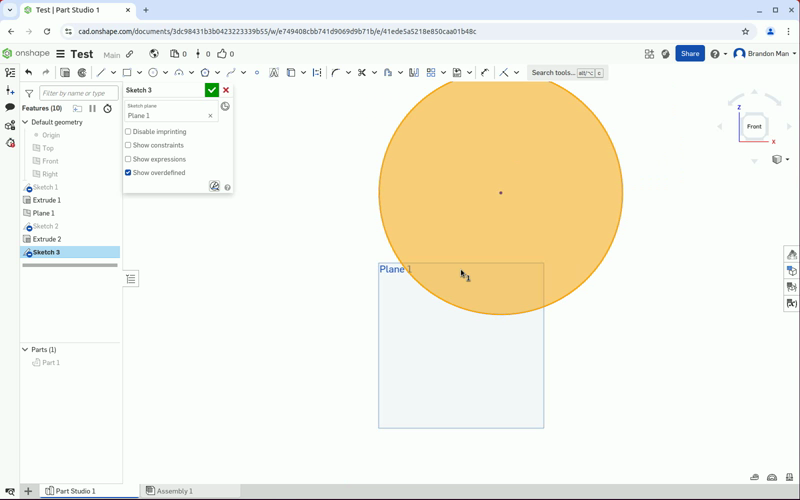
scroll(-6)
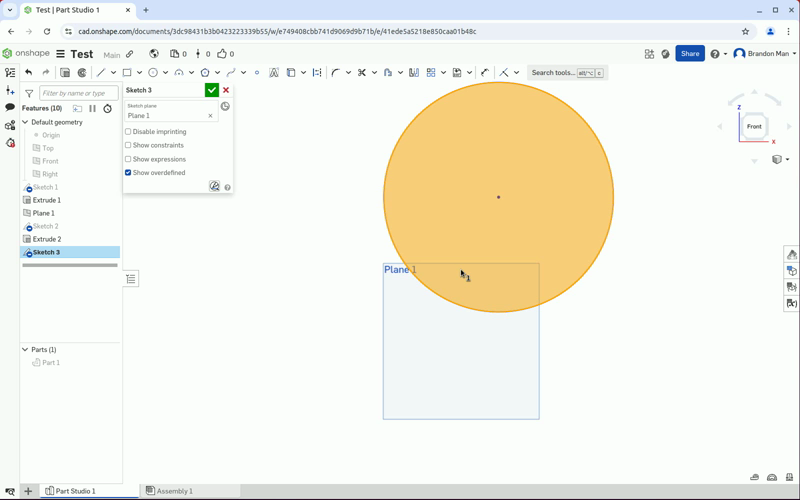
scroll(-6)
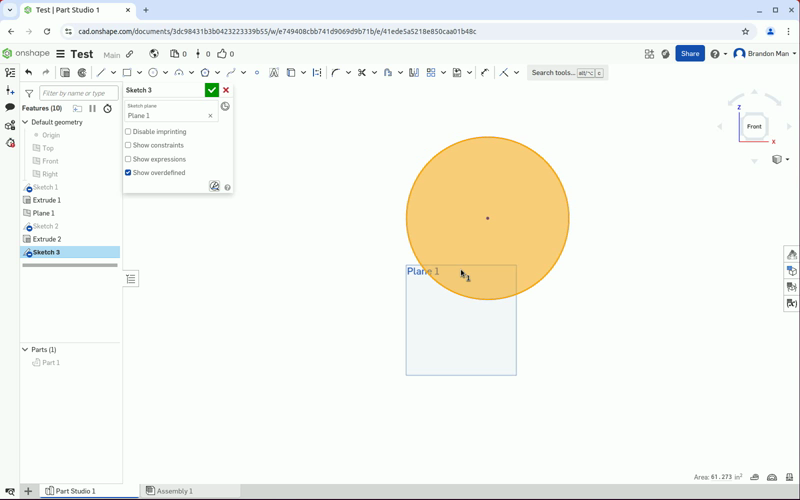
scroll(-6)
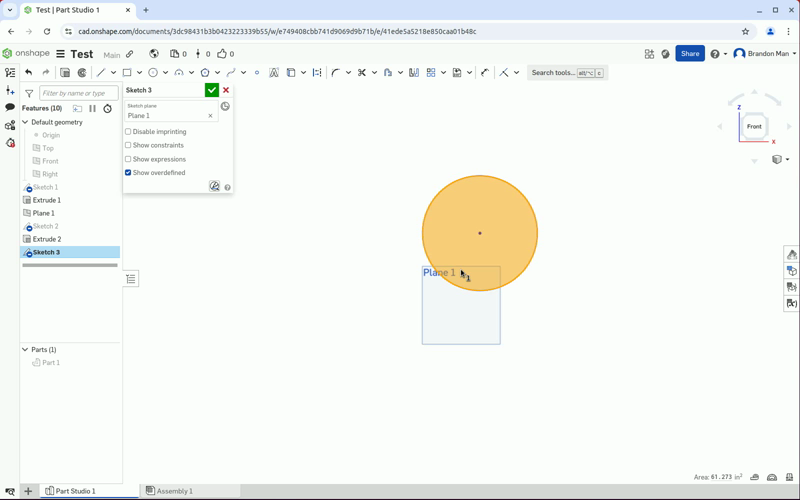
scroll(-6)
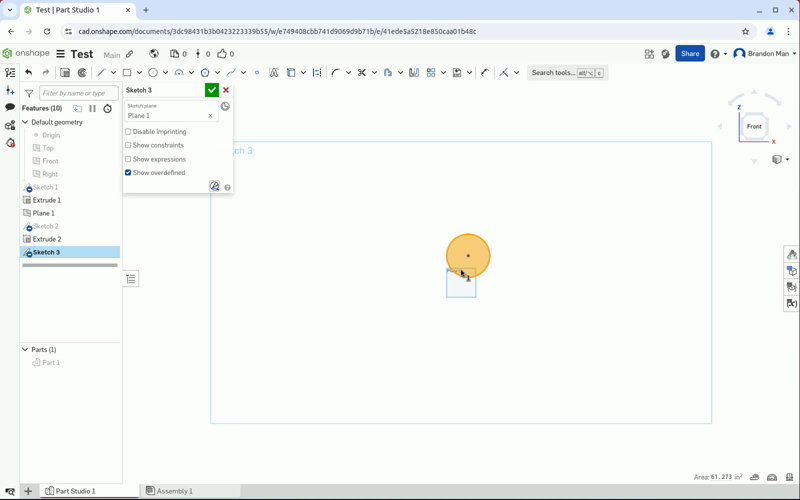
mouse_move(73, 352)
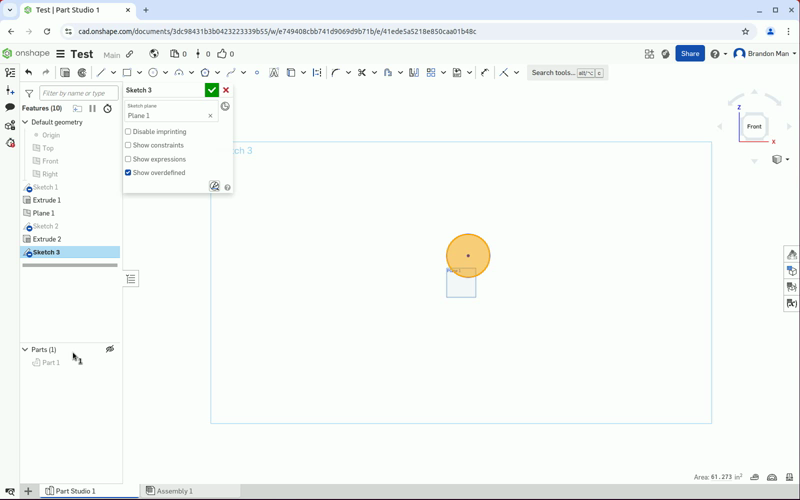
key(shift+y)
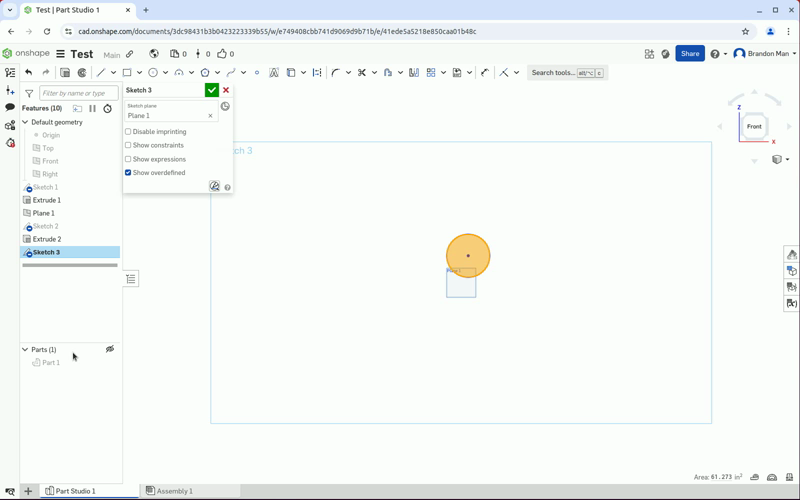
key(shift+e)
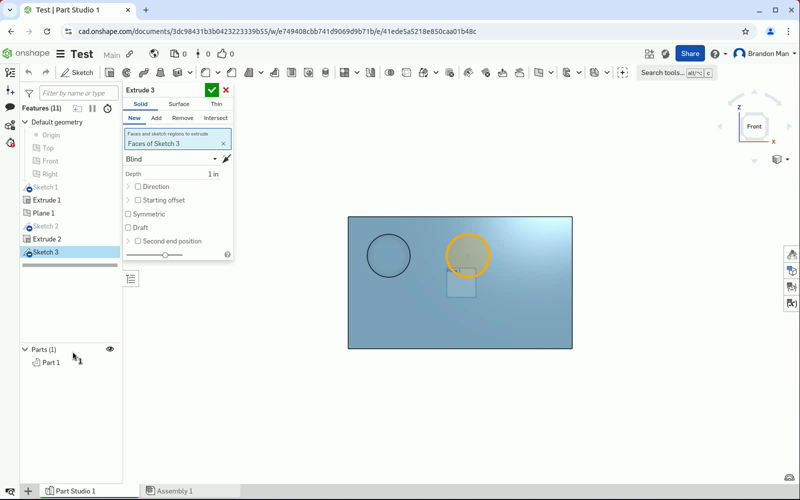
mouse_move(143, 106)
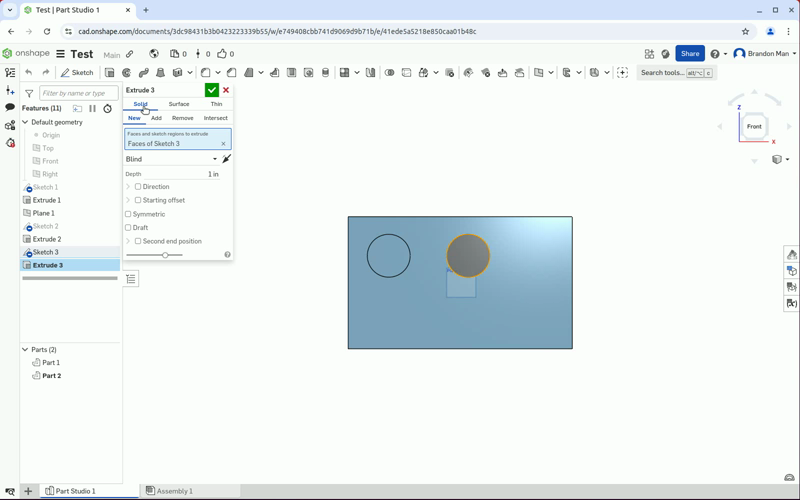
click(143, 106)
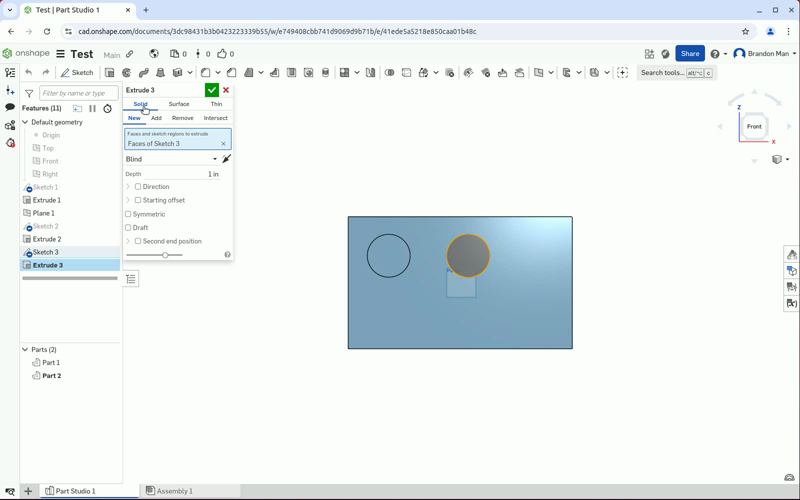
mouse_move(186, 120)
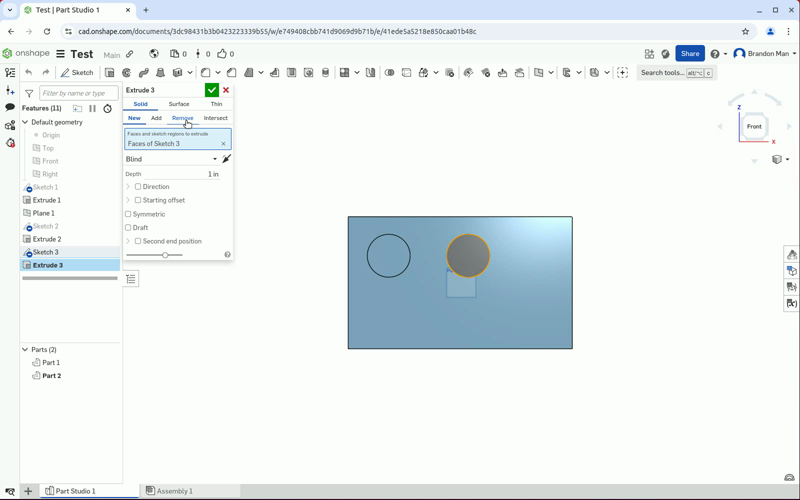
click(186, 120)
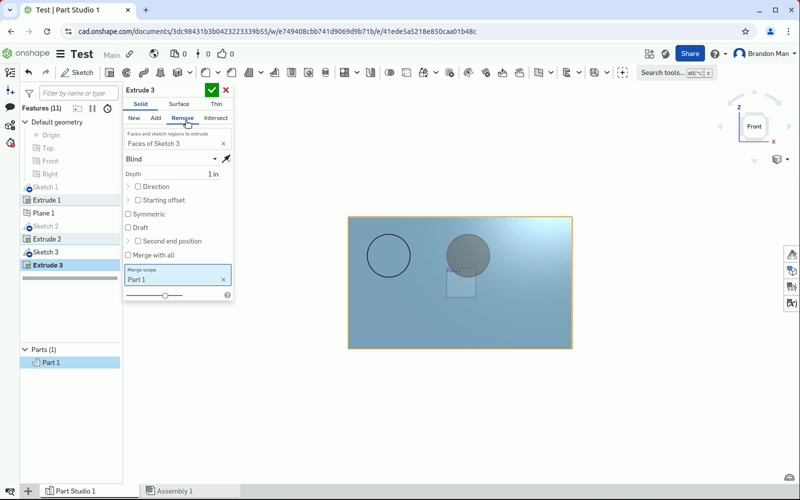
key(tab, 4)
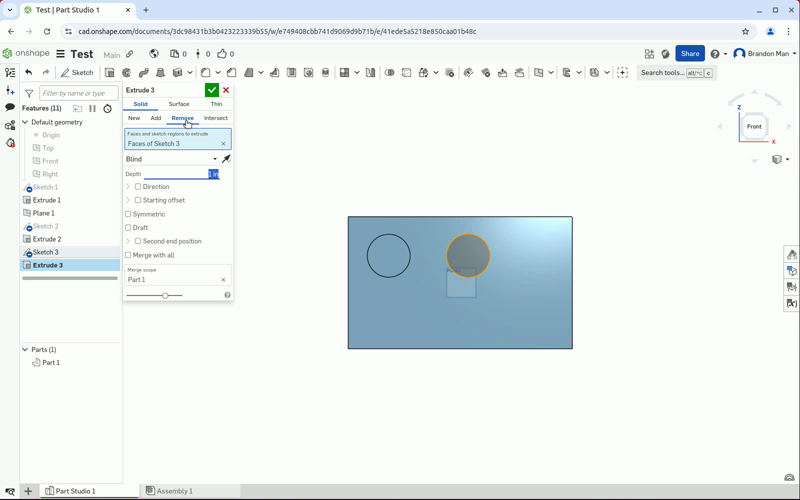
text(2.648)
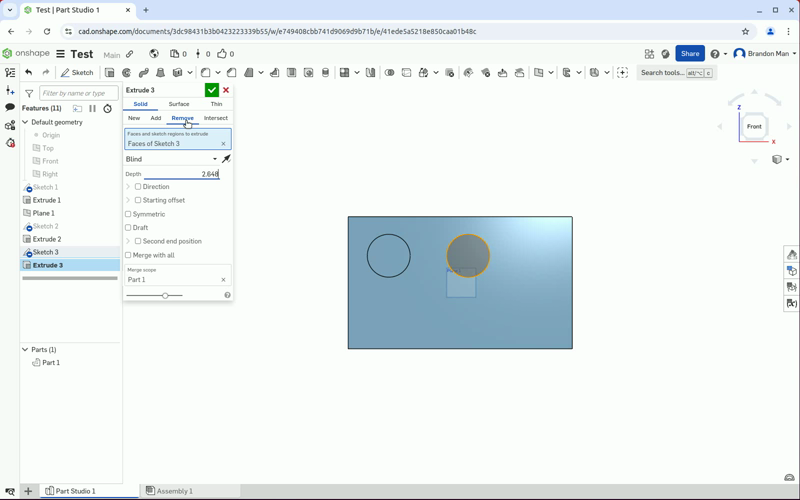
key(tab, 6)
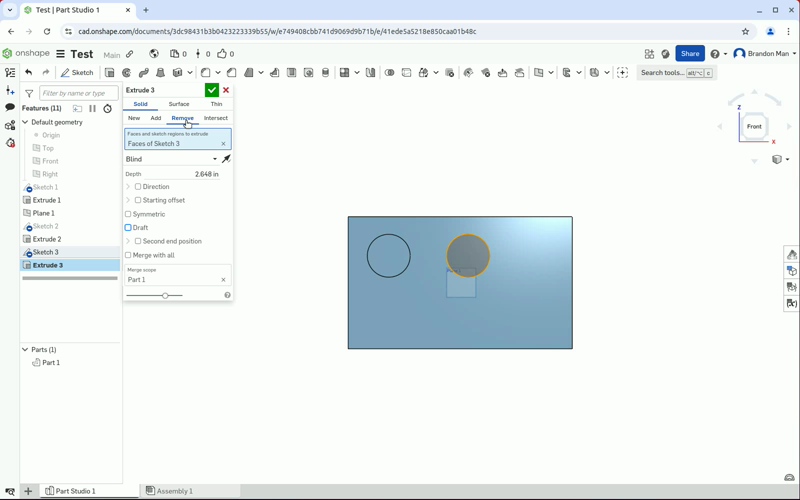
key(space)
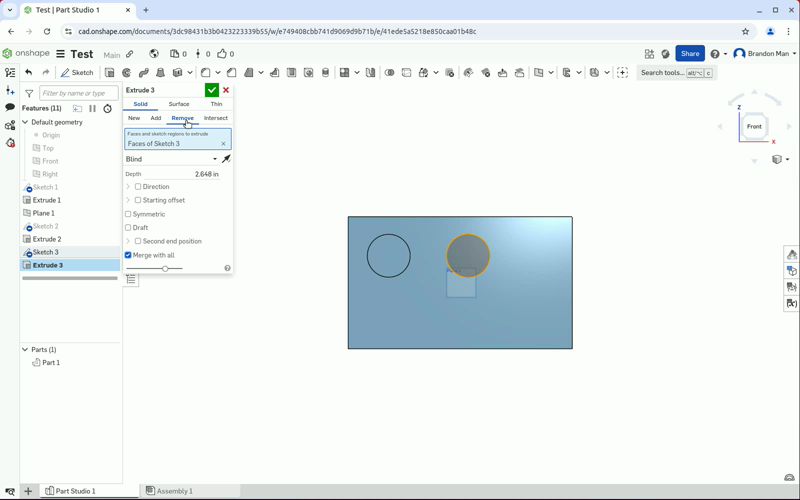
key(enter)
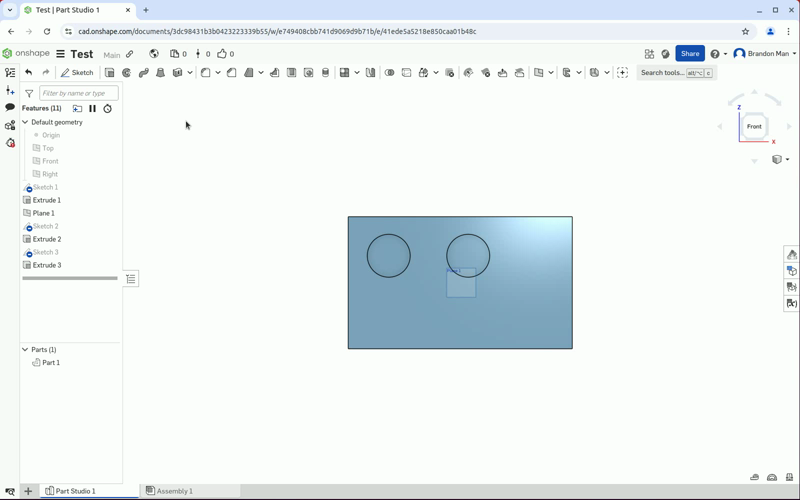
key(shift+h)
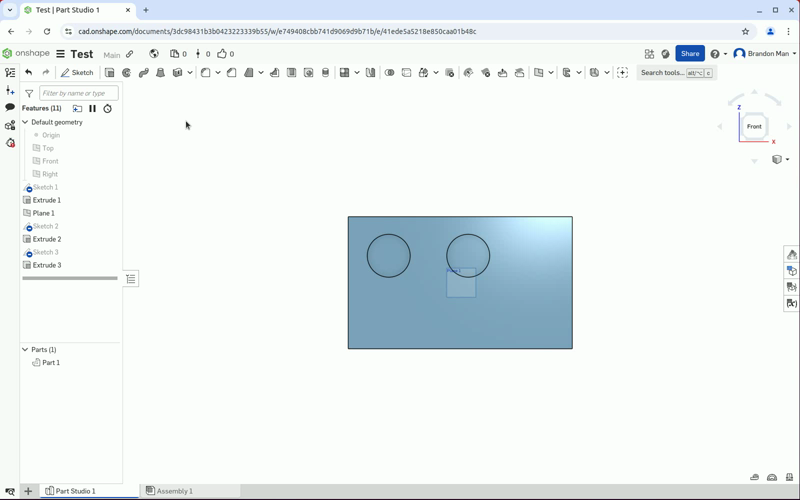
key(shift+h)
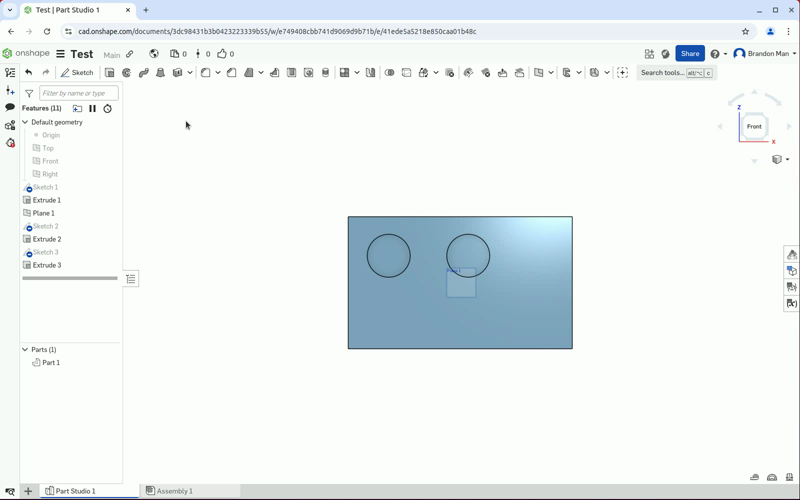
mouse_move(73, 189)
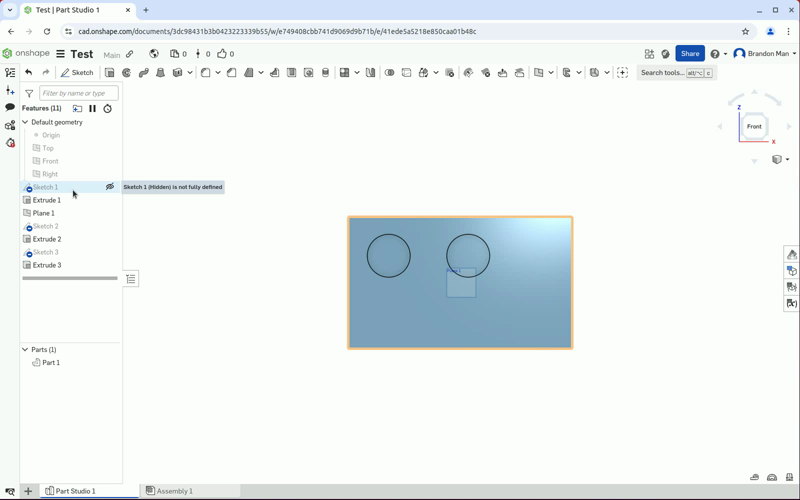
click(73, 189)
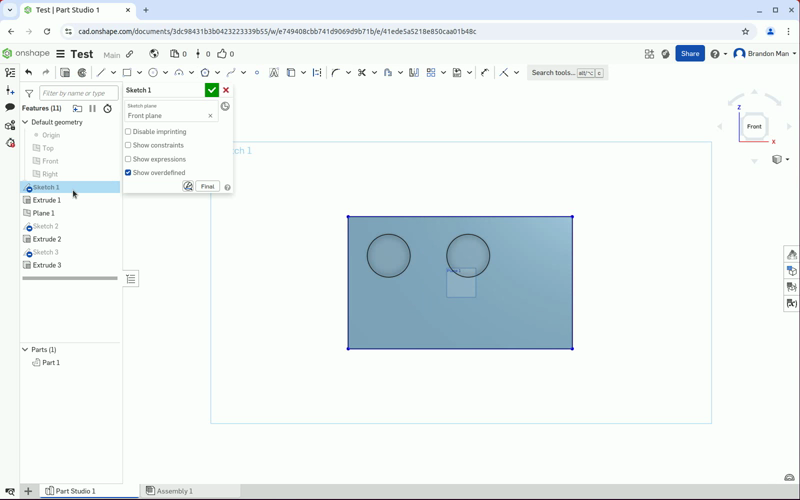
mouse_move(229, 92)
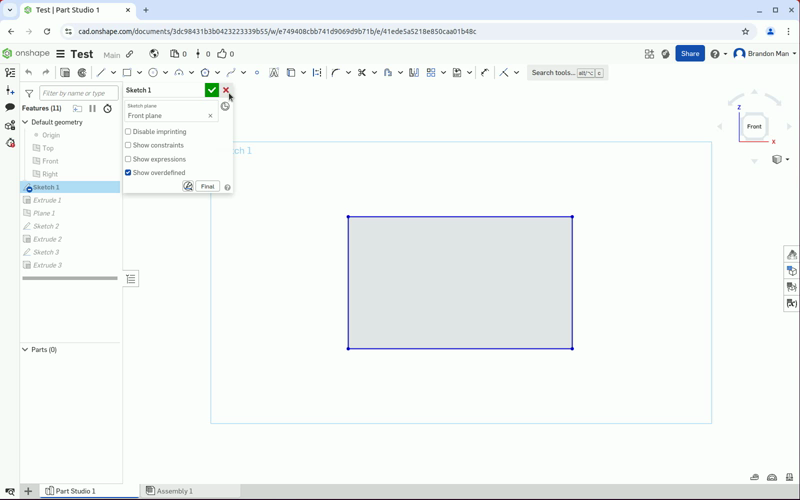
click(229, 92)
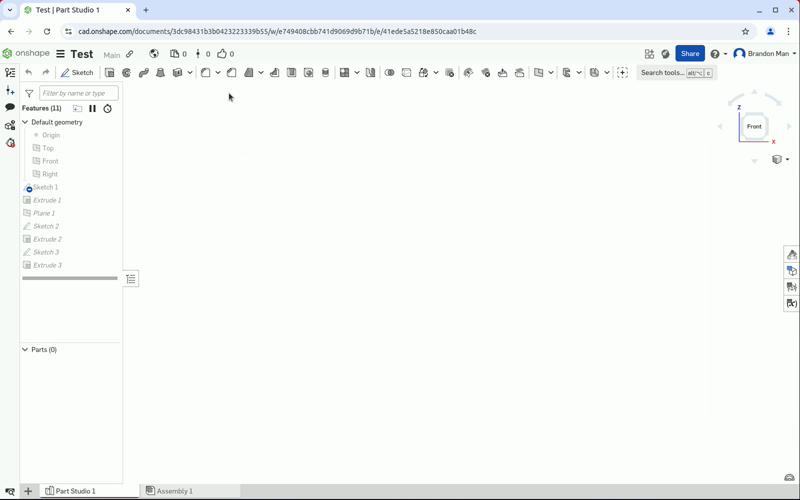
key(shift+s)
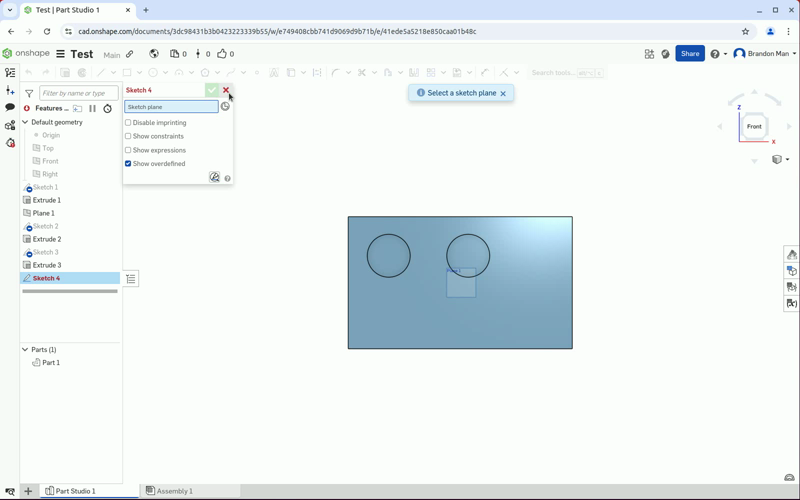
mouse_move(73, 215)
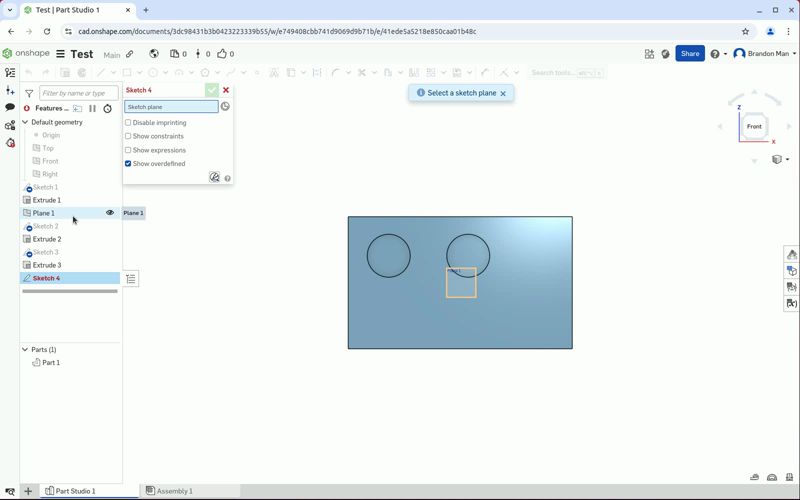
click(73, 215)
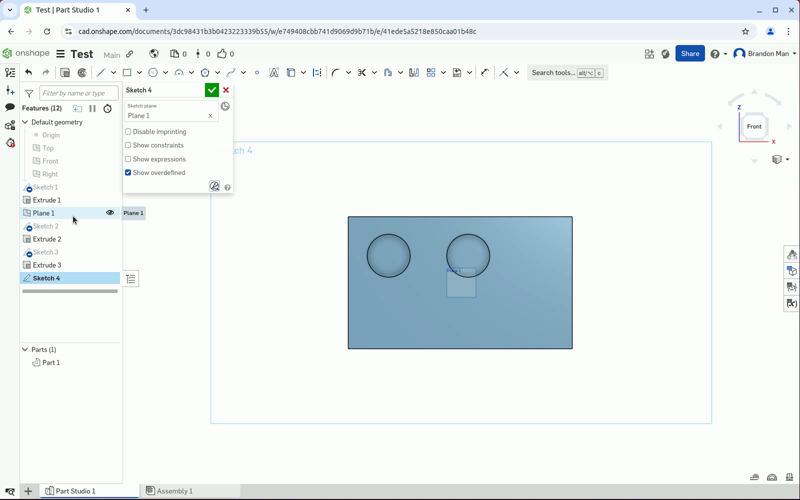
mouse_move(73, 352)
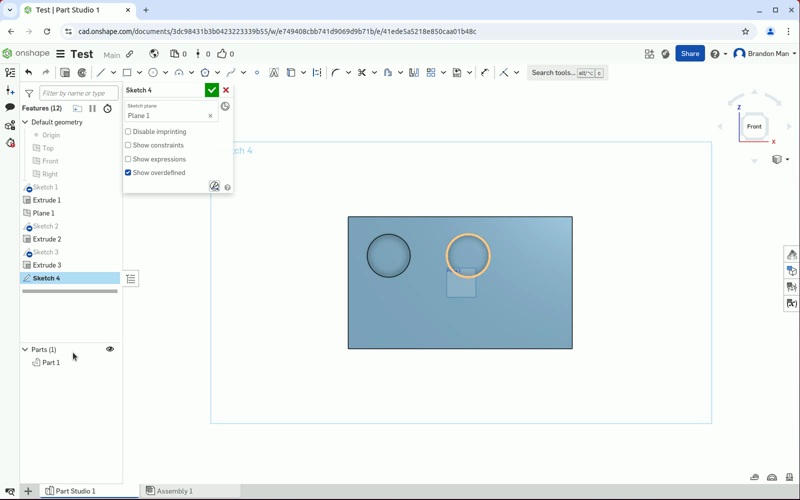
key(y)
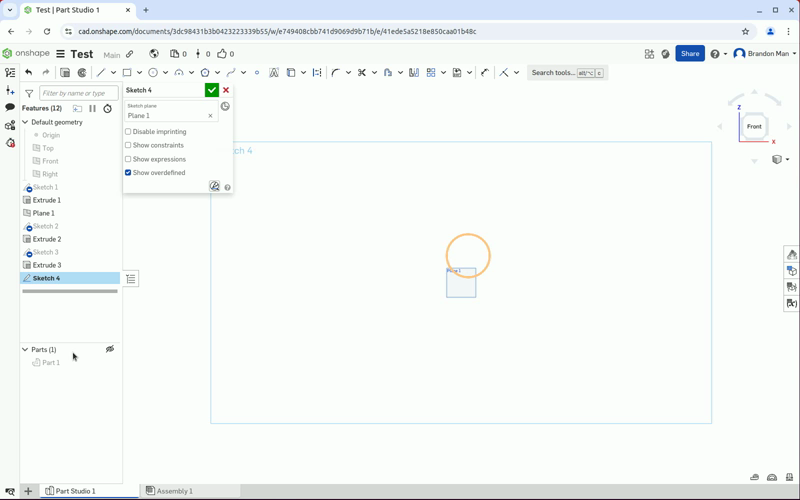
key(c)
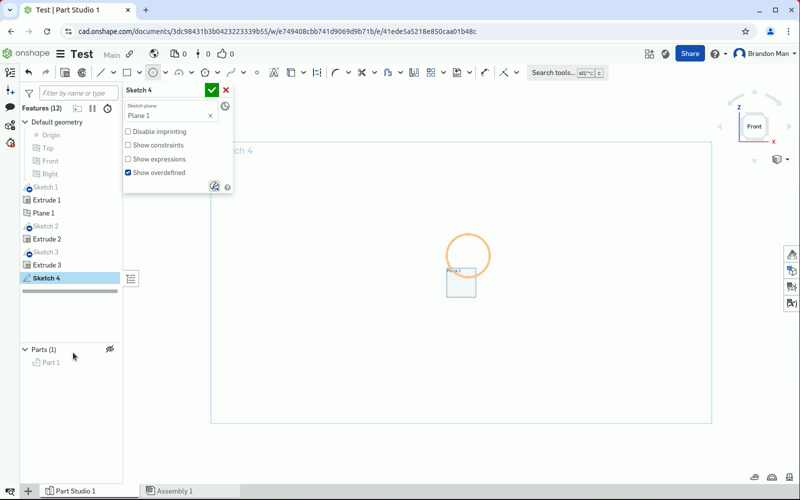
key_down(shift)
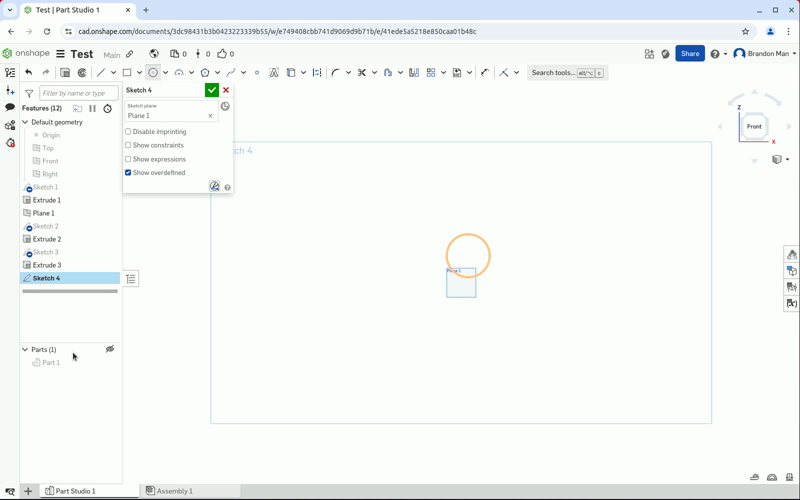
mouse_move(468, 309)
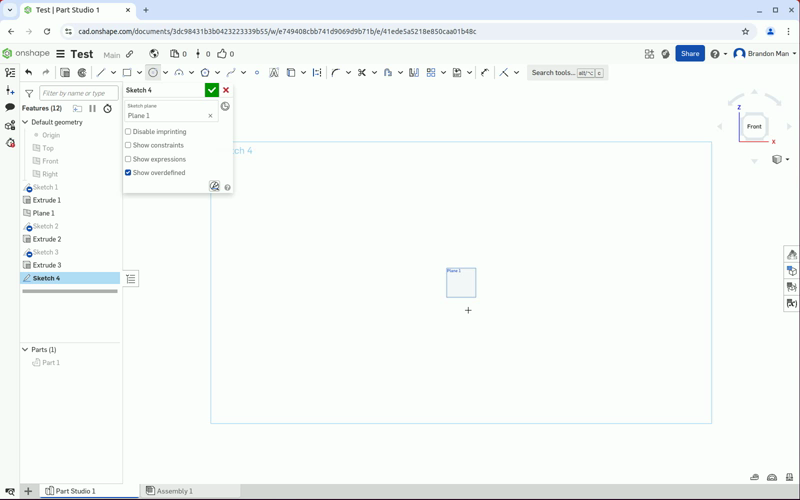
click(468, 309)
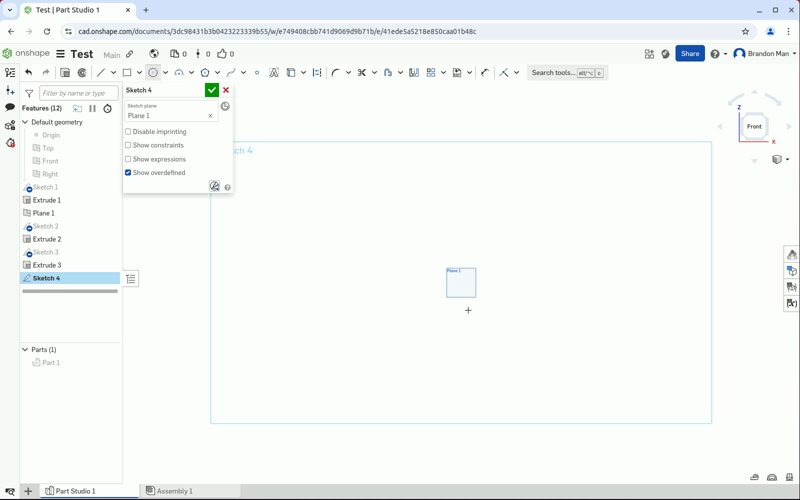
key_up(shift)
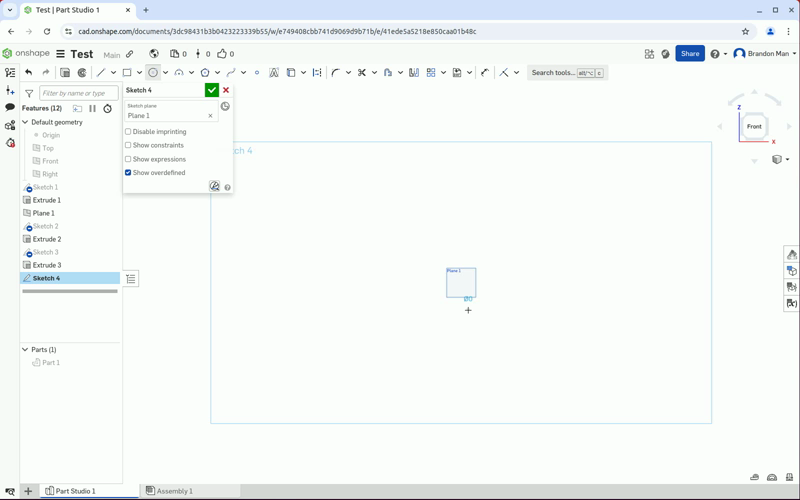
mouse_move(489, 309)
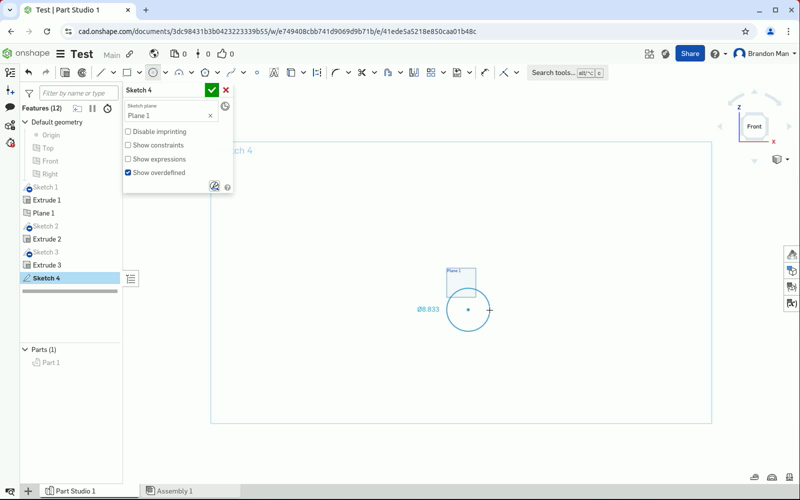
click(489, 309)
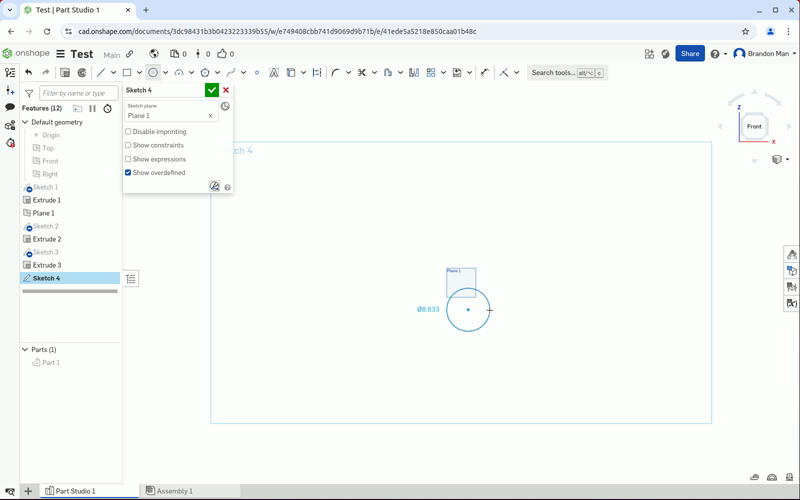
key(esc)
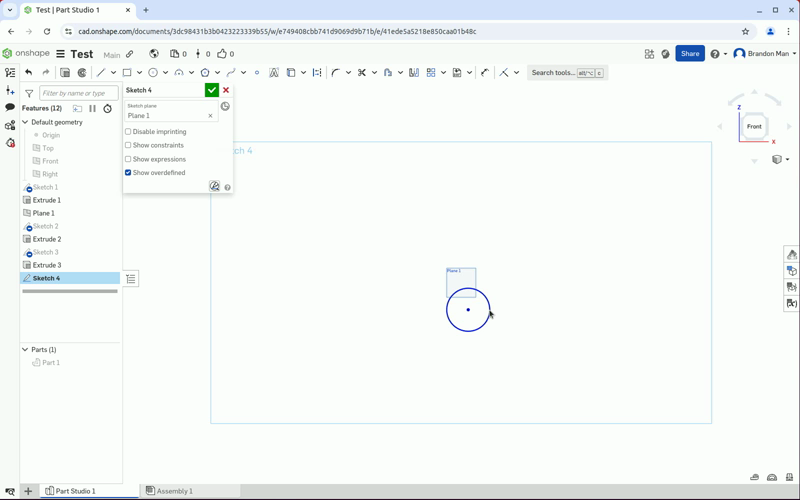
mouse_move(485, 312)
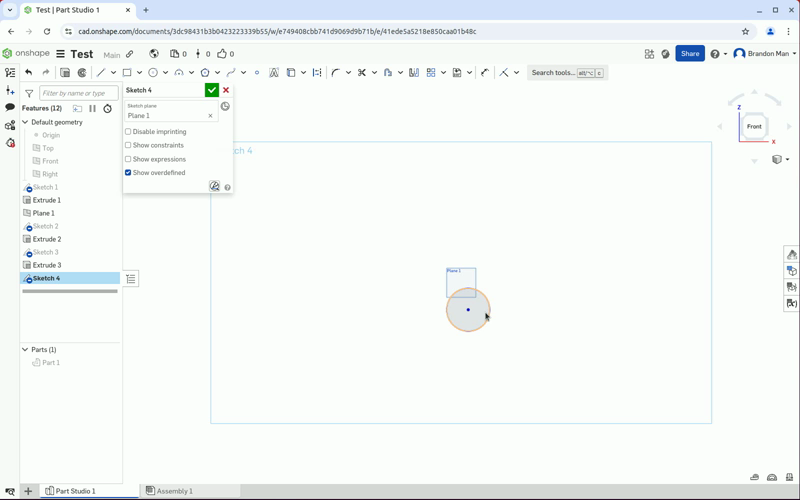
scroll(6)
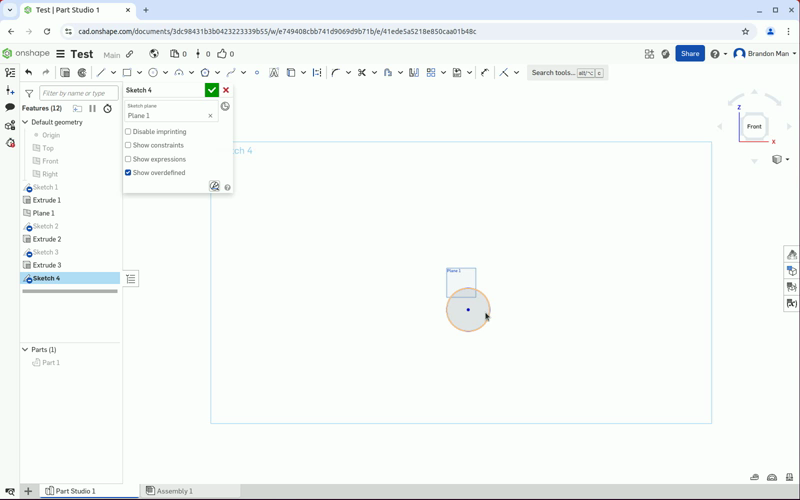
scroll(6)
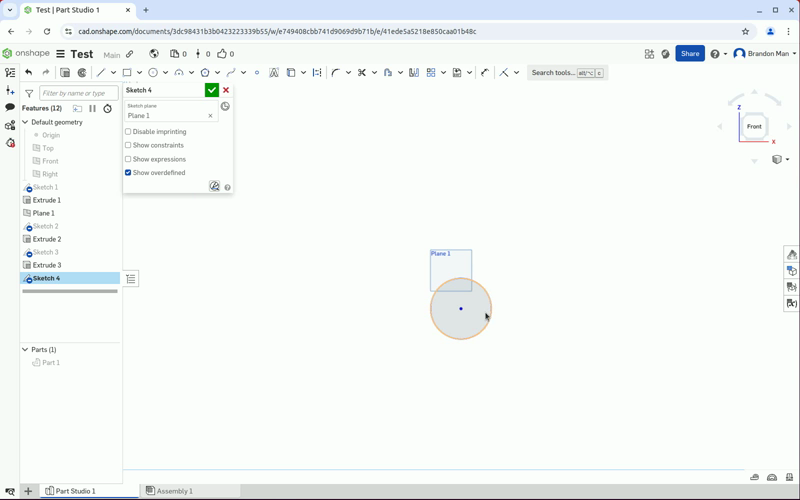
scroll(6)
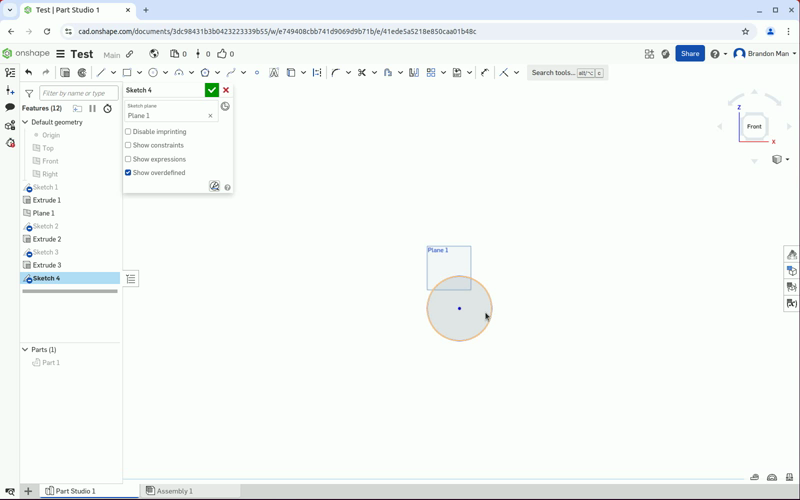
scroll(6)
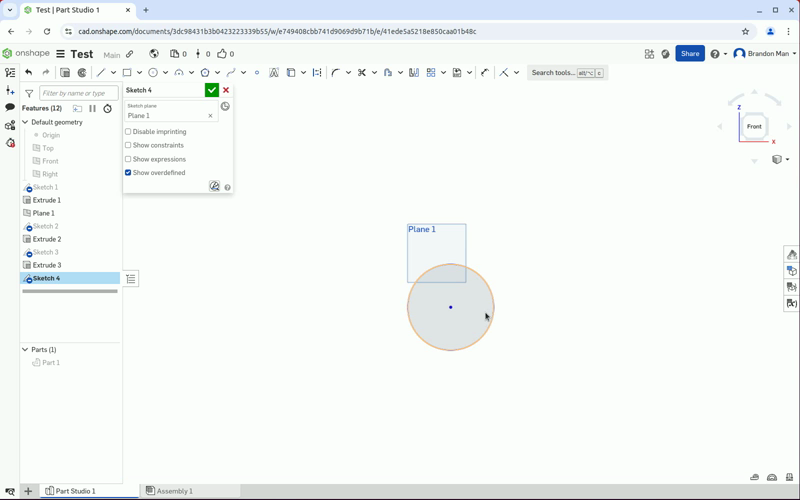
scroll(6)
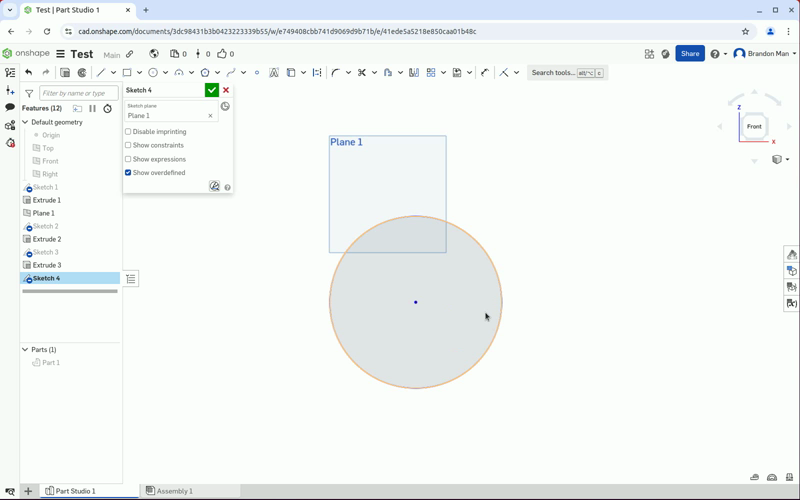
scroll(6)
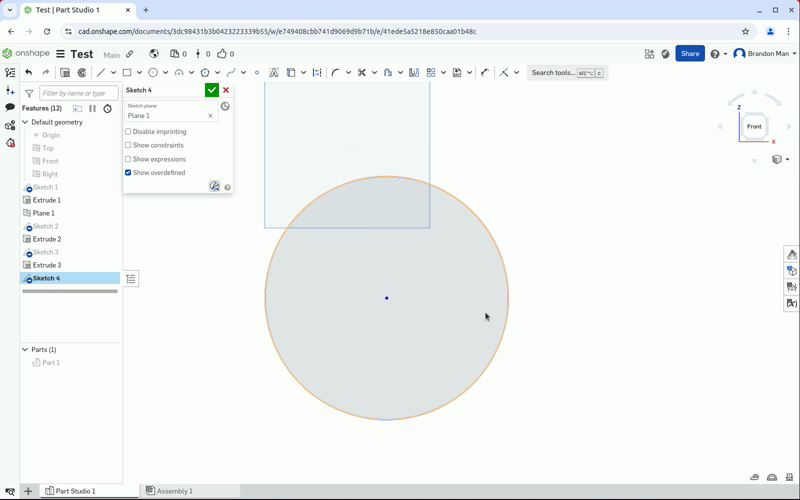
scroll(6)
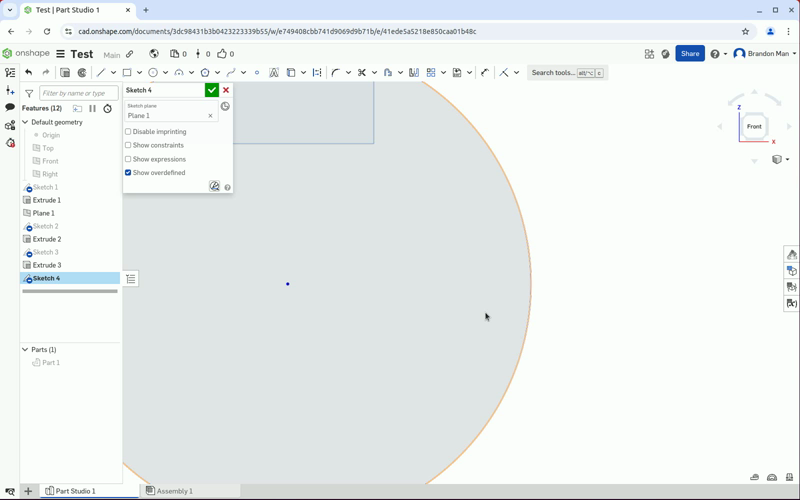
click(485, 312)
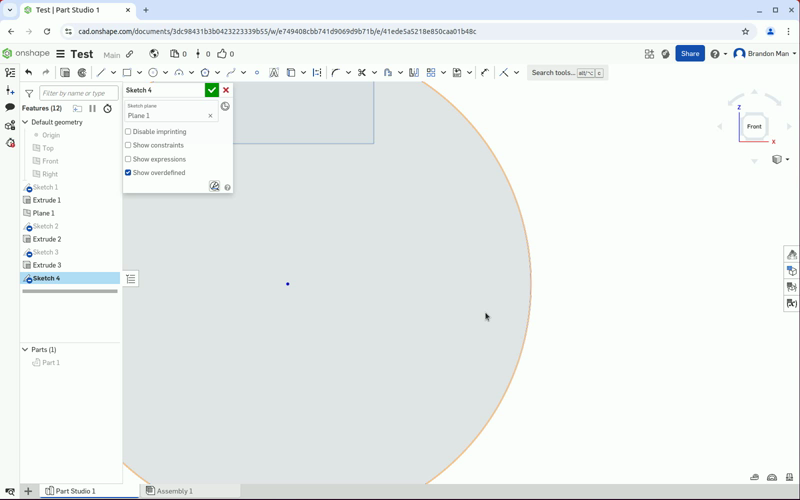
scroll(-6)
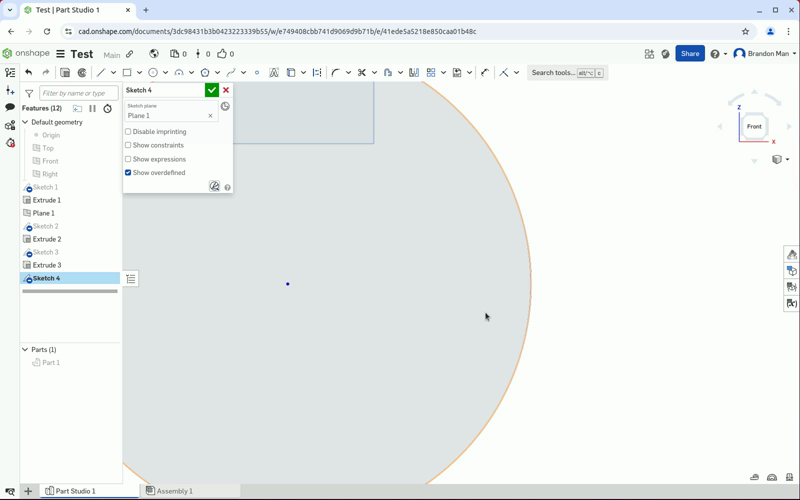
scroll(-6)
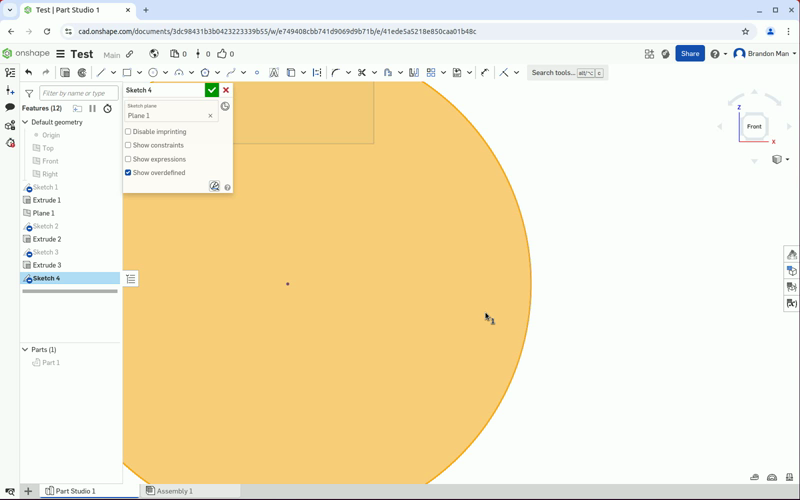
scroll(-6)
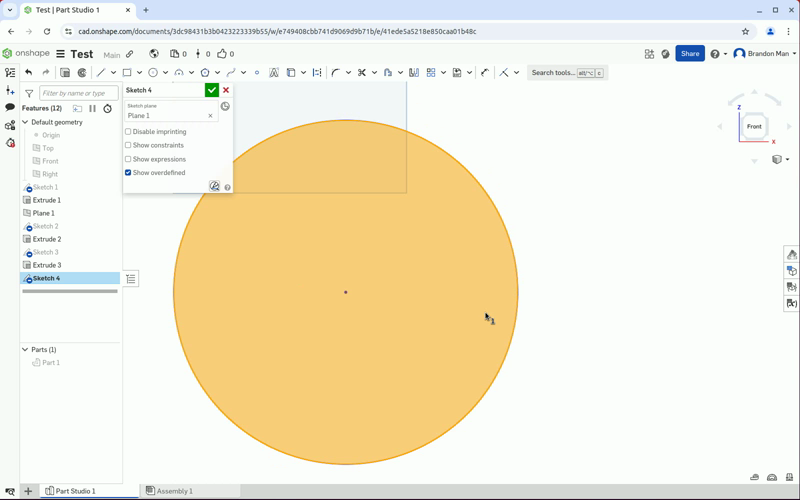
scroll(-6)
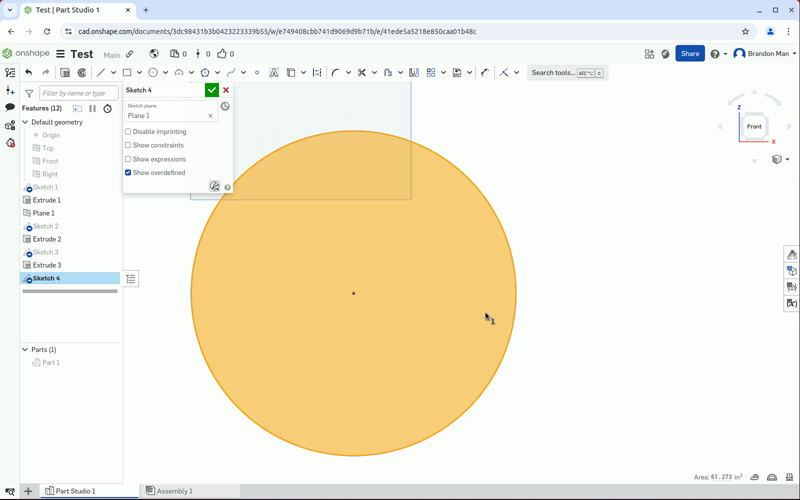
scroll(-6)
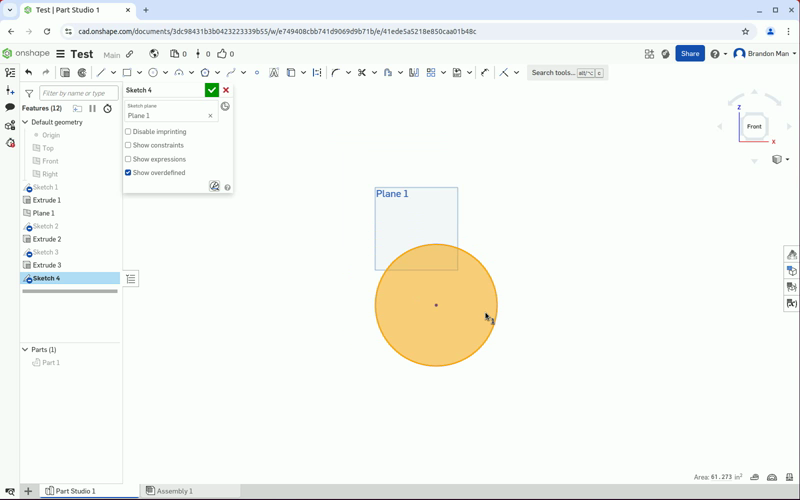
scroll(-6)
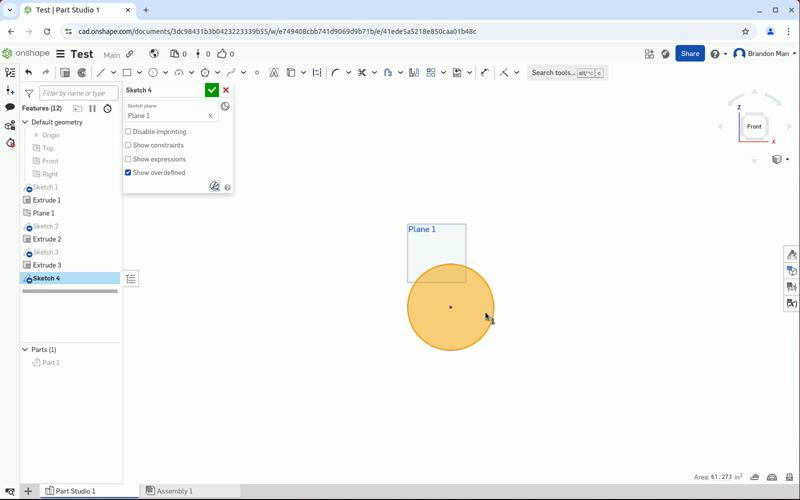
scroll(-6)
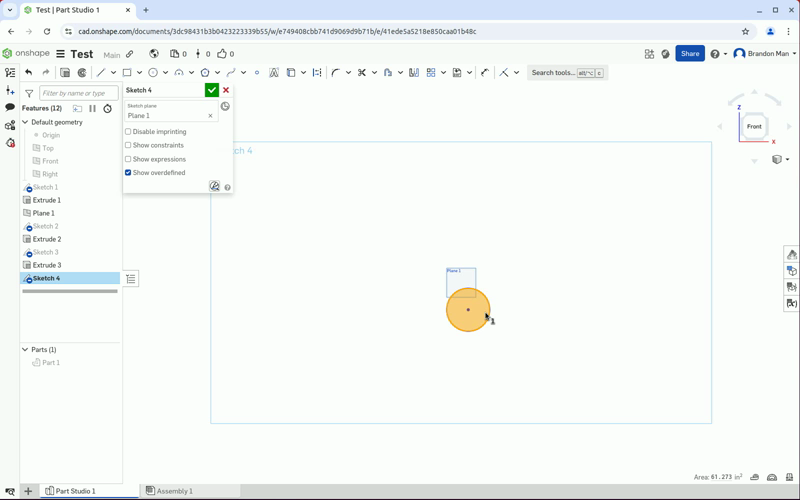
mouse_move(73, 352)
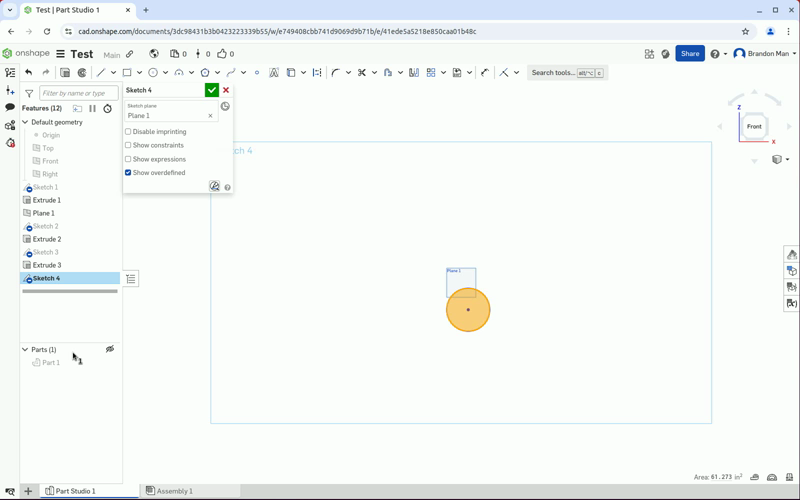
key(shift+y)
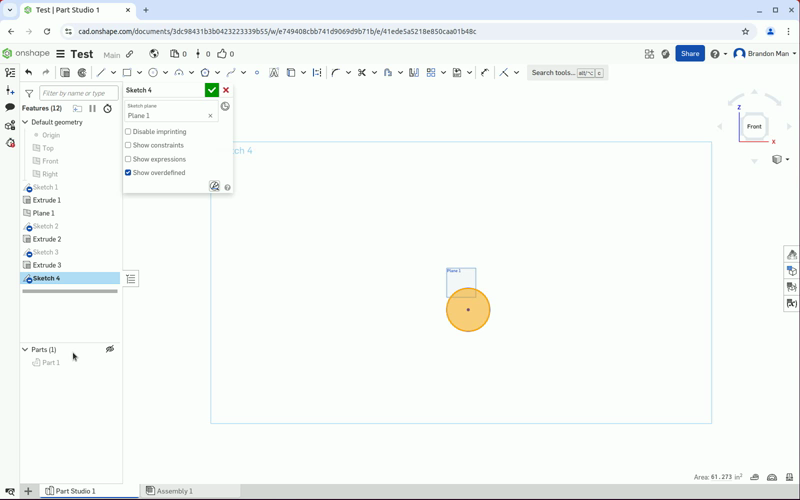
key(shift+e)
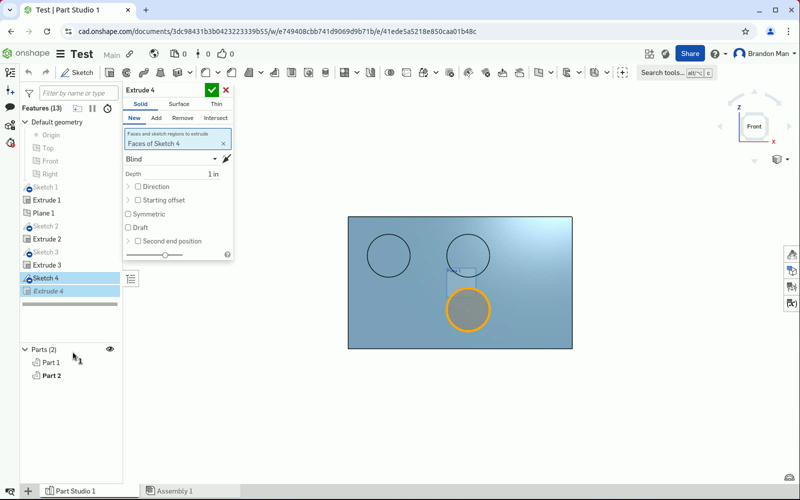
mouse_move(143, 106)
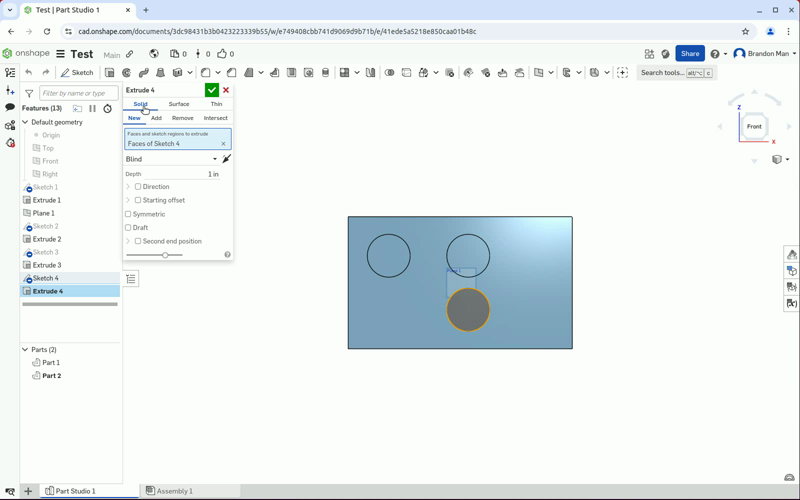
click(143, 106)
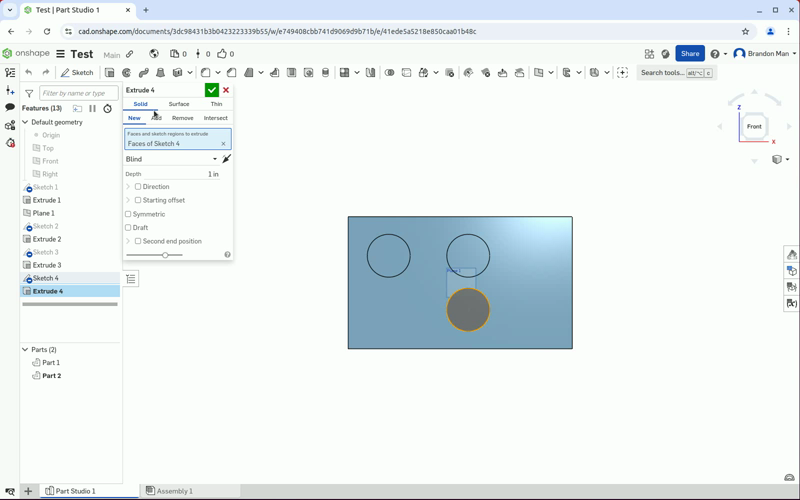
mouse_move(186, 120)
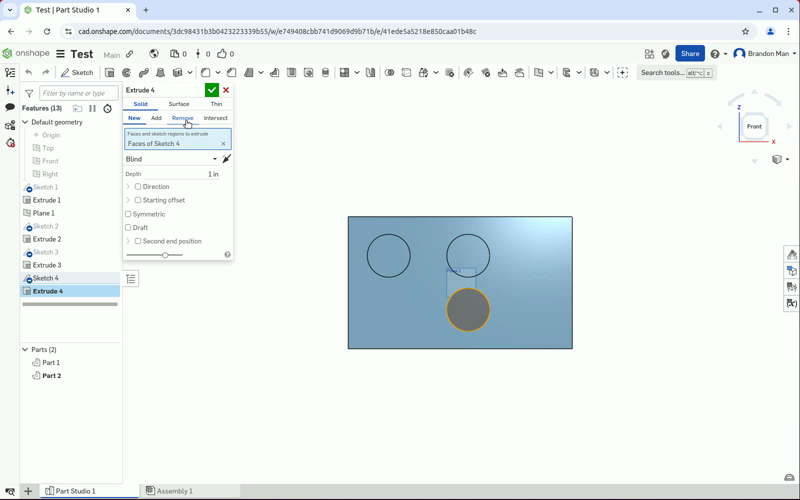
click(186, 120)
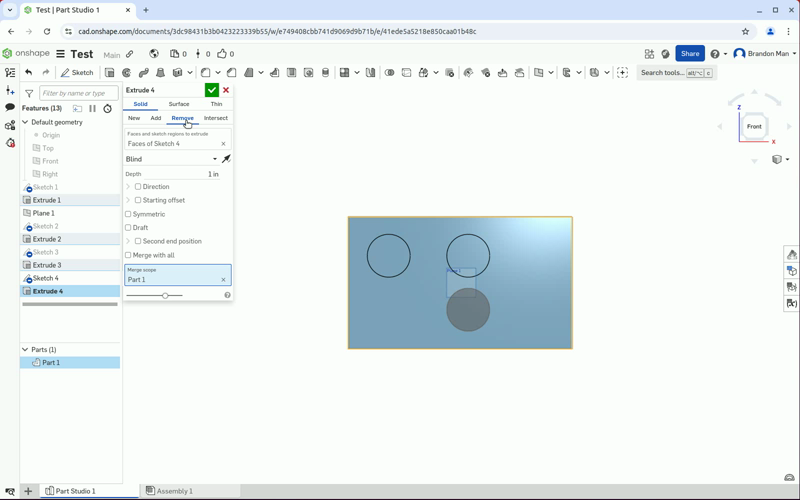
key(tab, 4)
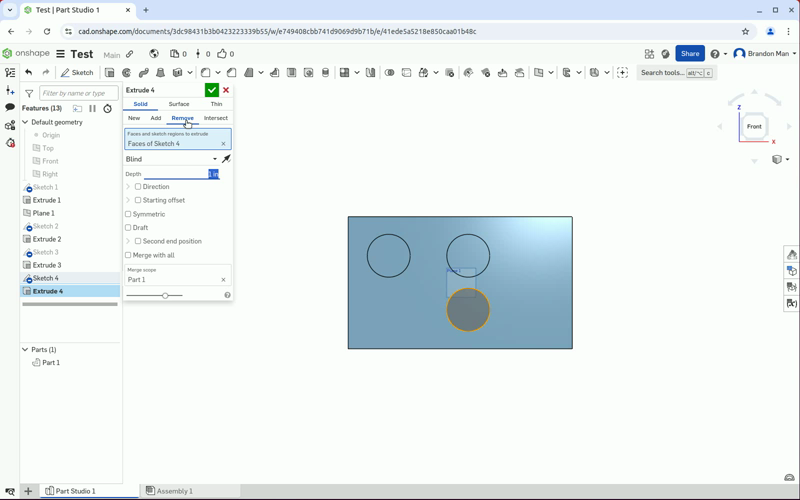
text(2.648)
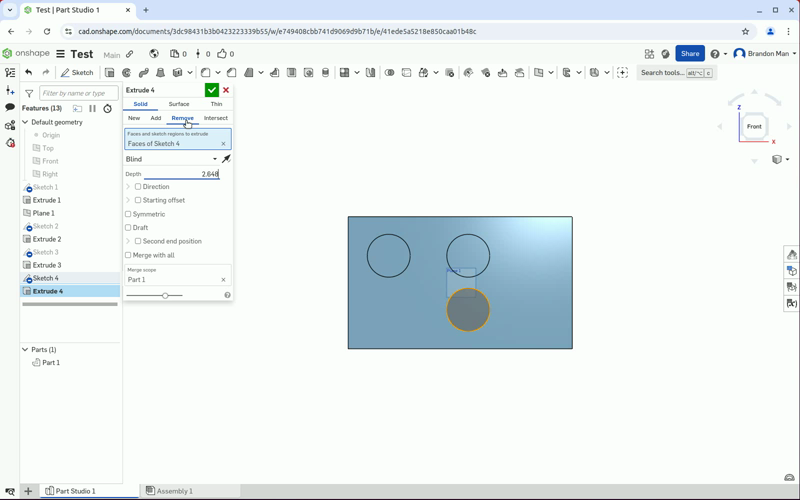
key(tab, 6)
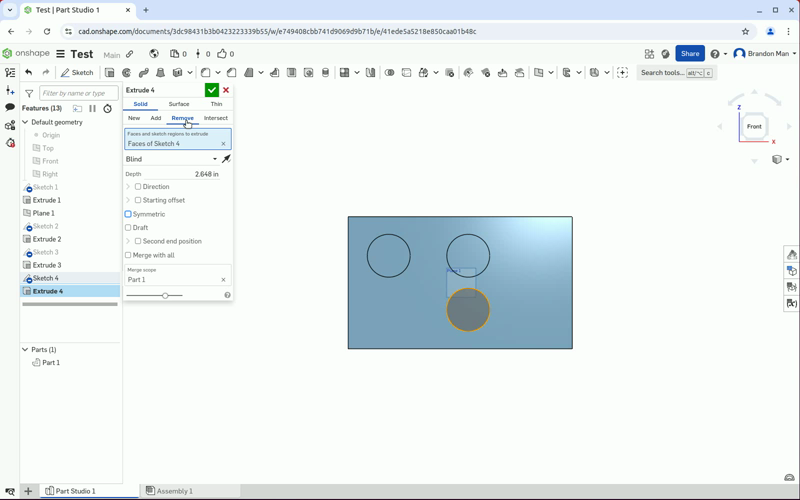
key(space)
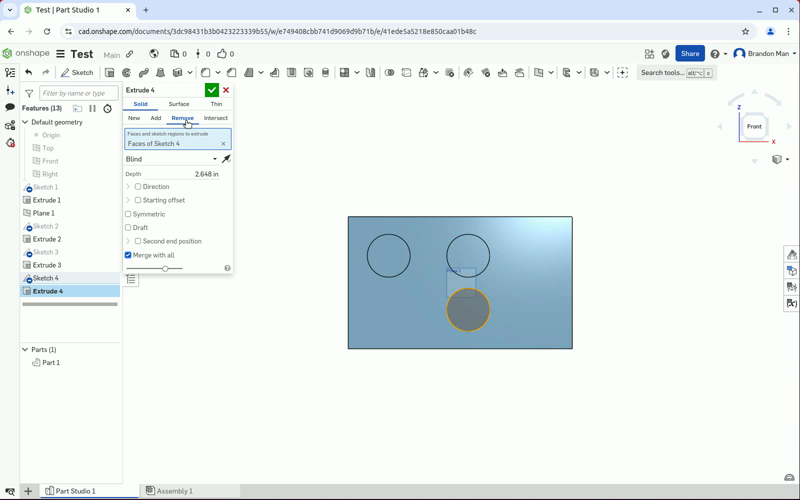
key(enter)
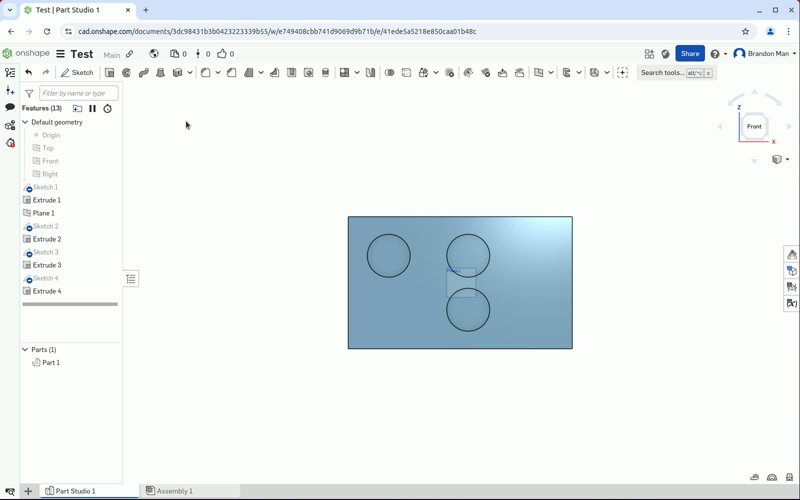
key(shift+h)
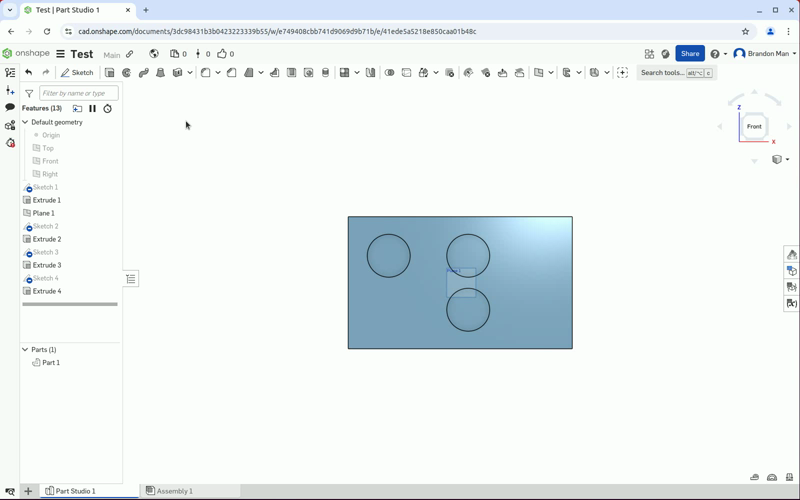
key(shift+h)
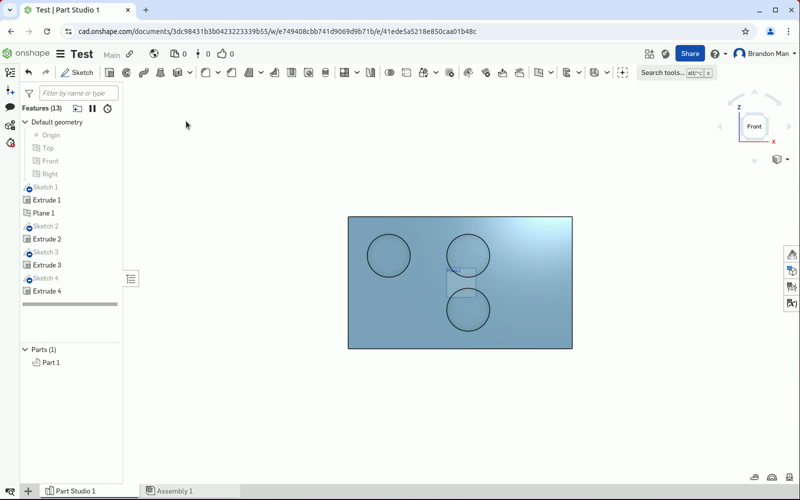
mouse_move(73, 189)
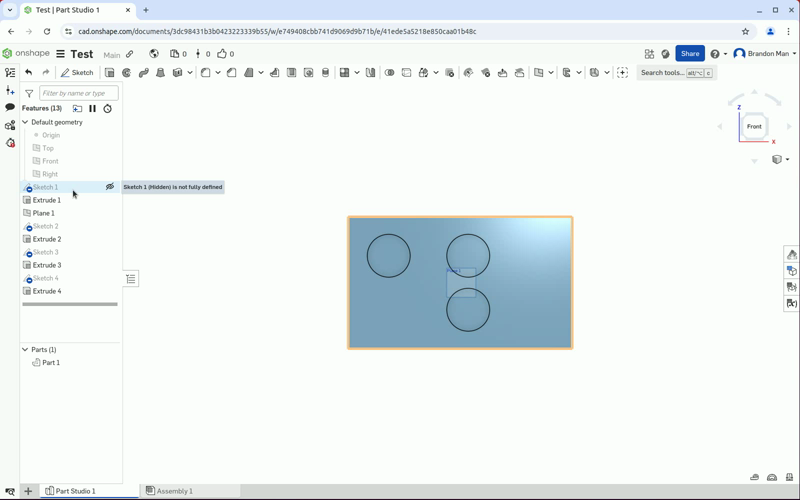
click(73, 189)
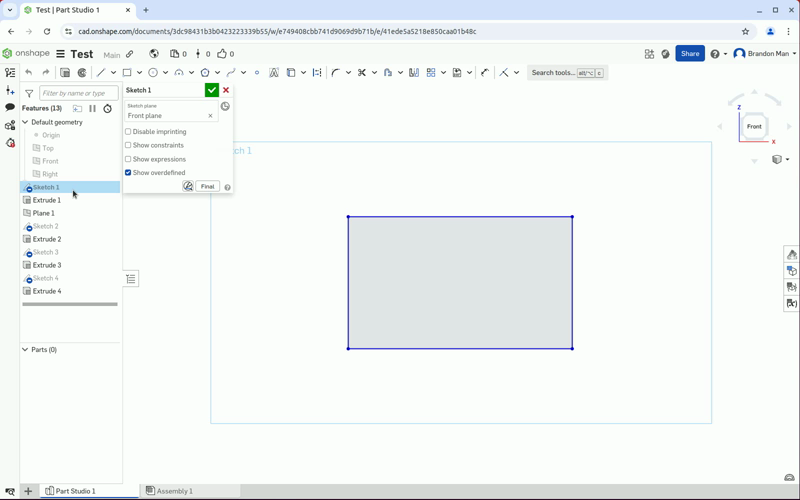
mouse_move(229, 92)
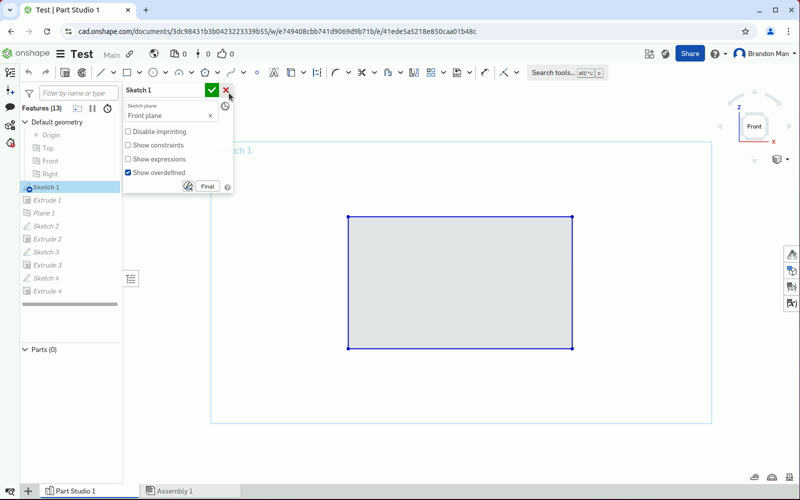
click(229, 92)
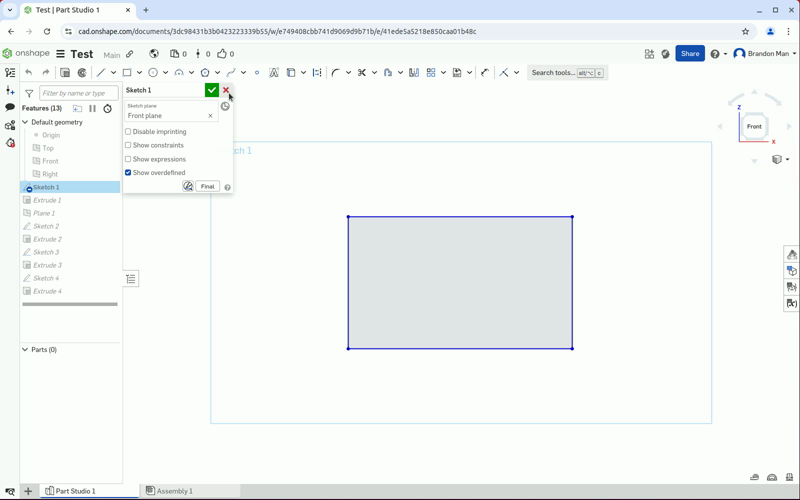
key(shift+s)
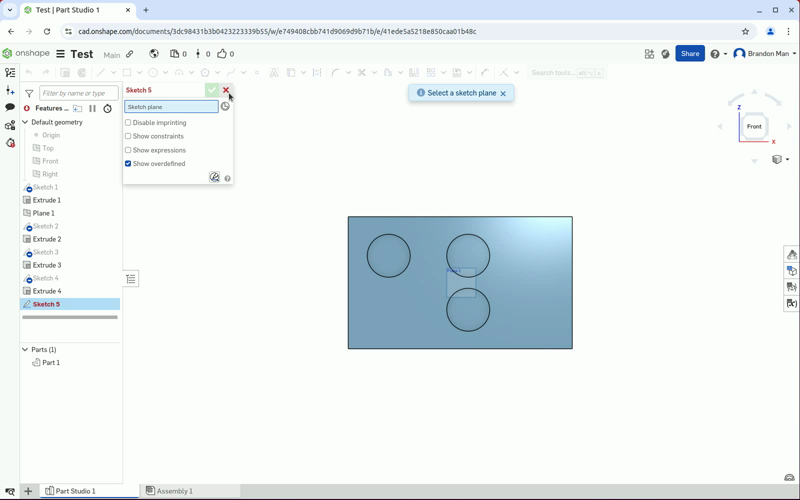
mouse_move(73, 215)
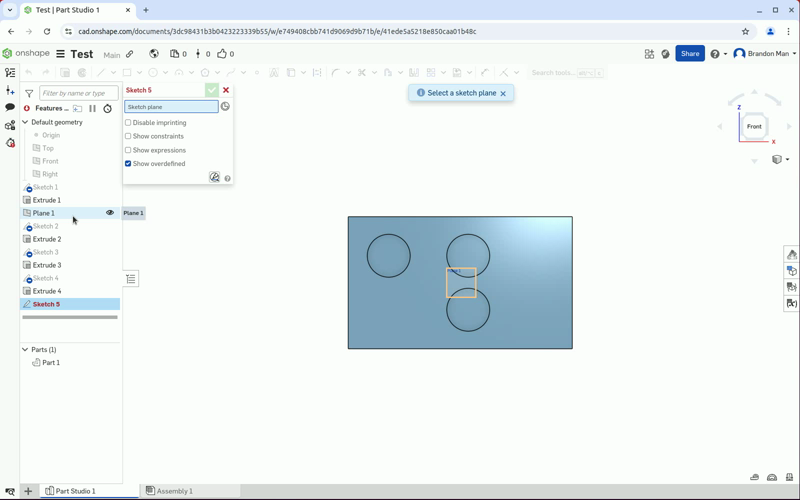
click(73, 215)
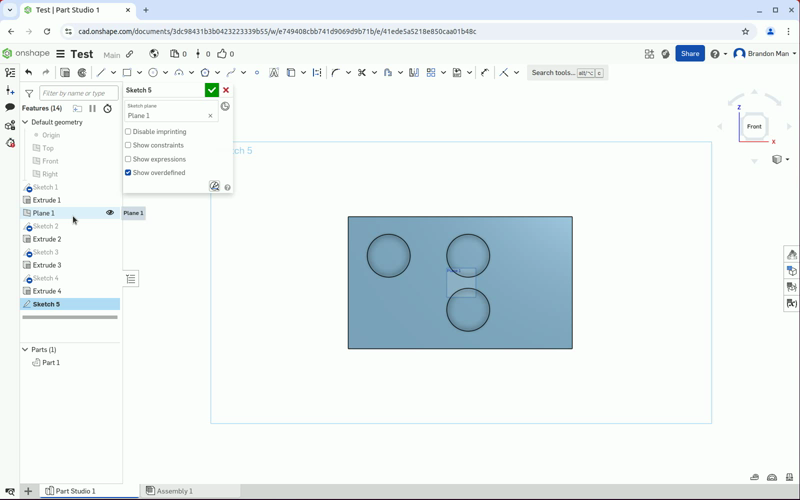
mouse_move(73, 352)
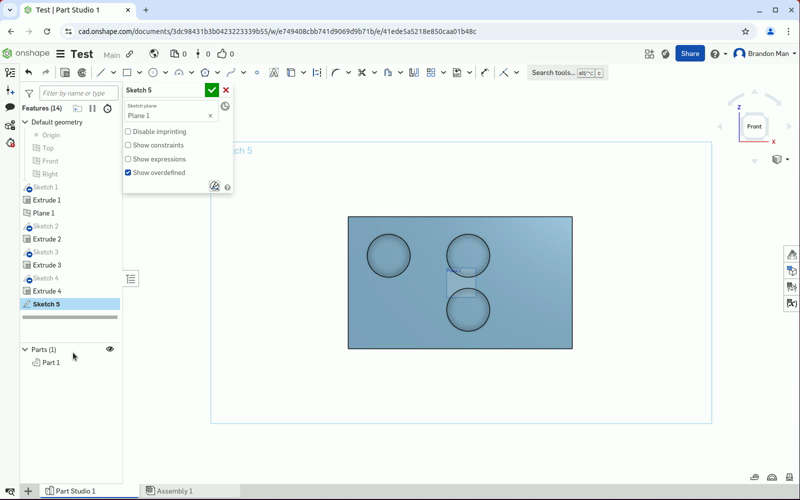
key(y)
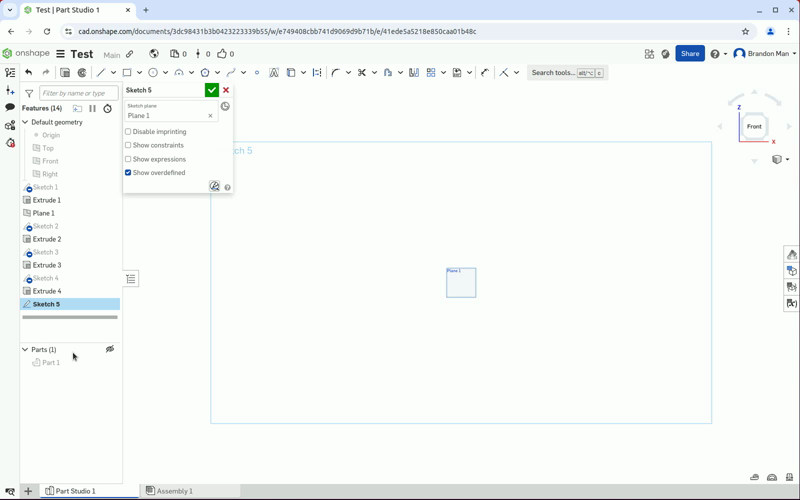
key(c)
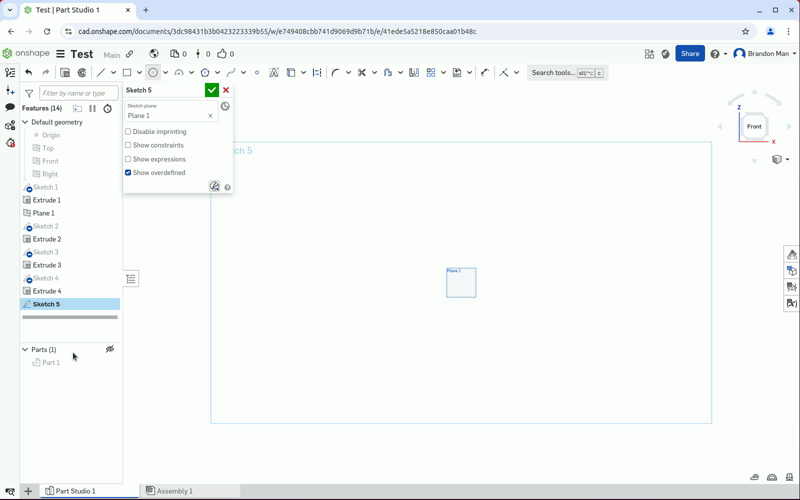
key_down(shift)
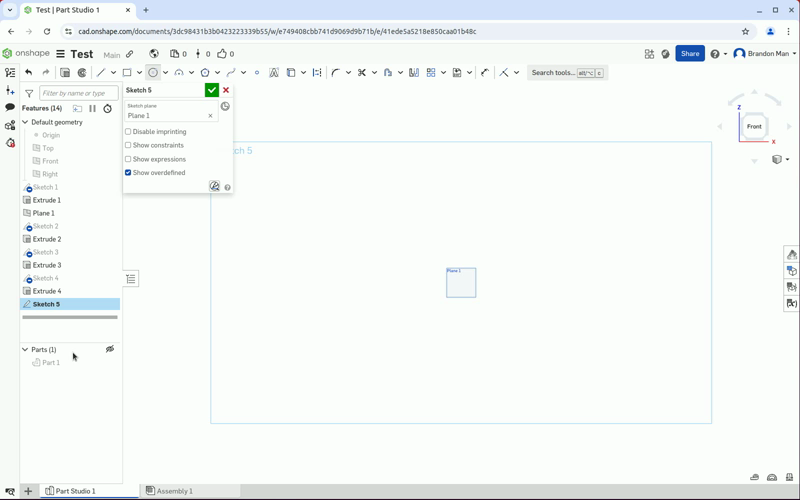
mouse_move(388, 309)
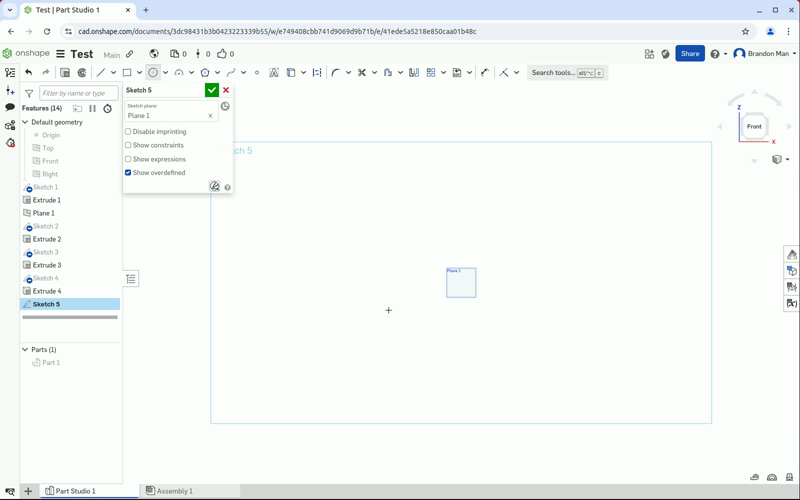
click(388, 309)
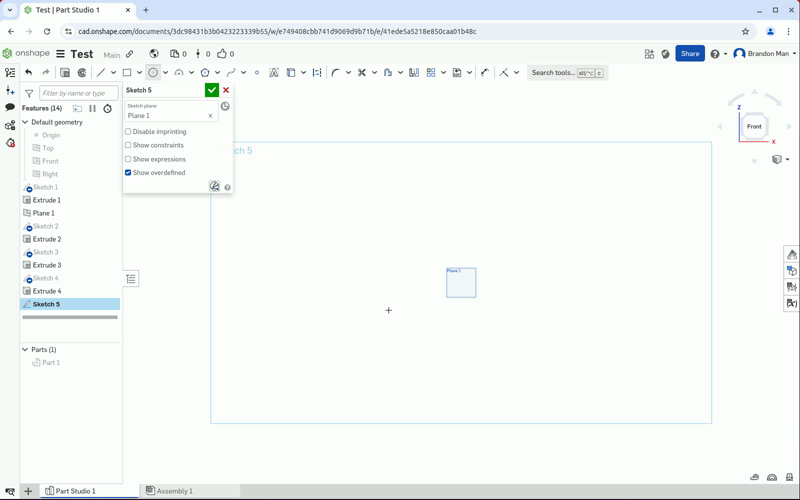
key_up(shift)
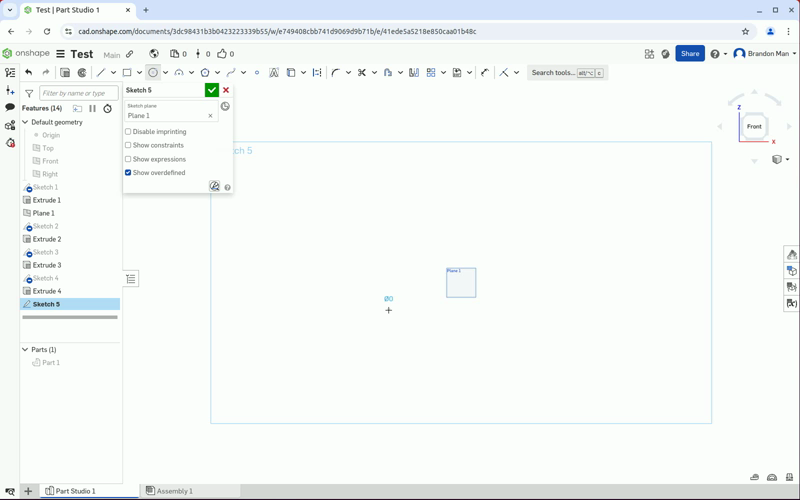
mouse_move(410, 309)
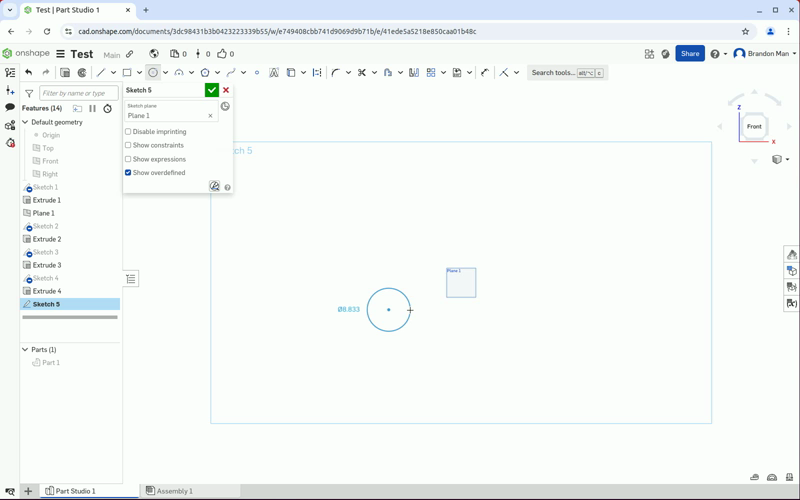
click(410, 309)
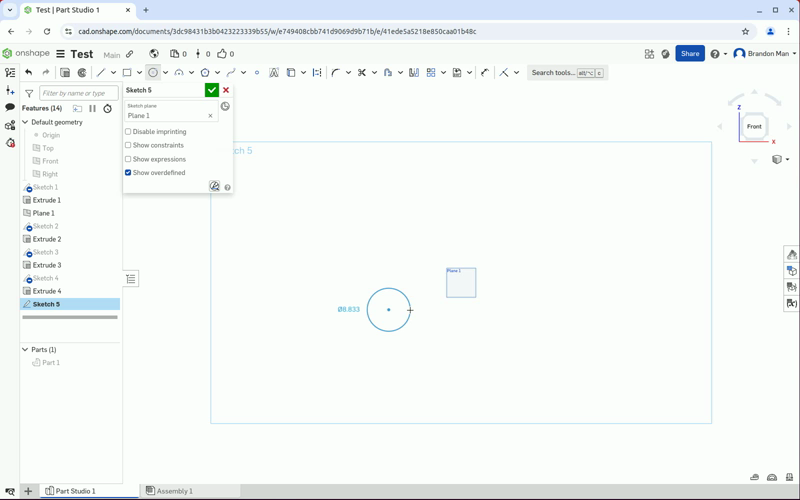
key(esc)
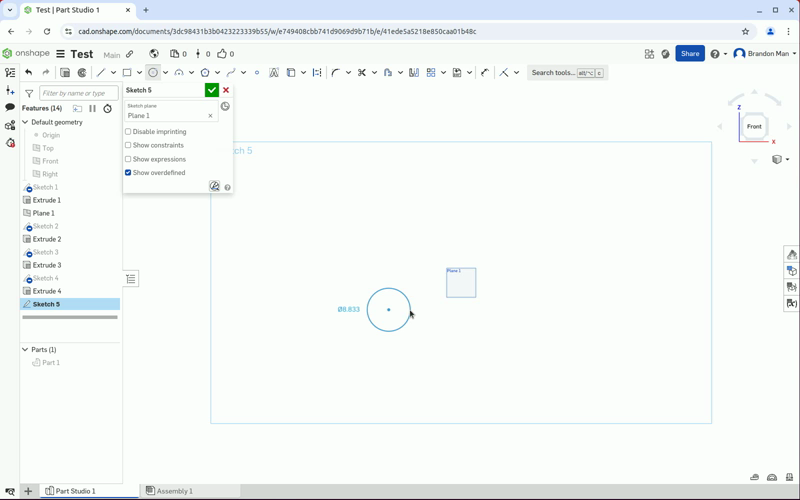
mouse_move(375, 307)
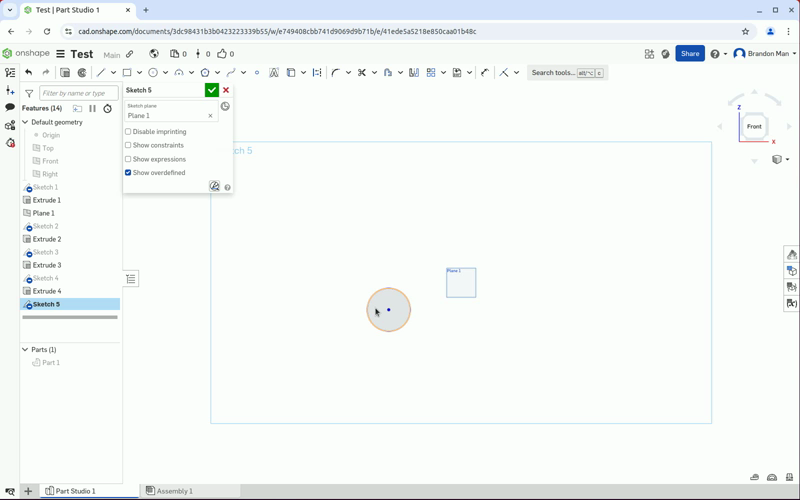
scroll(6)
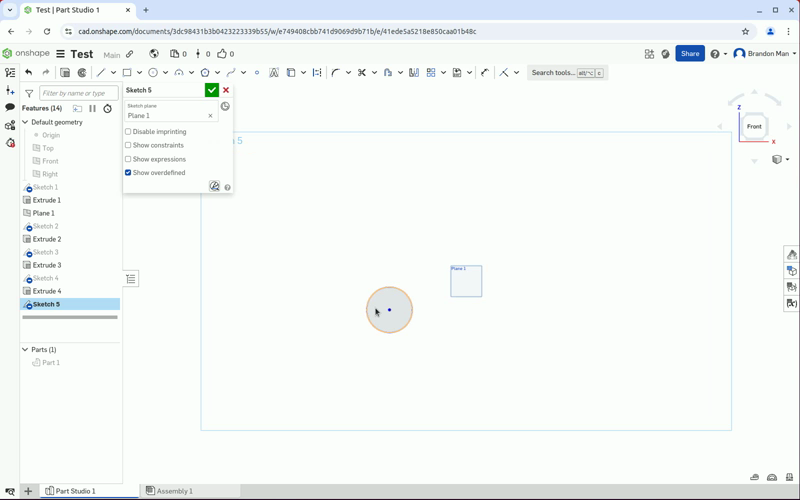
scroll(6)
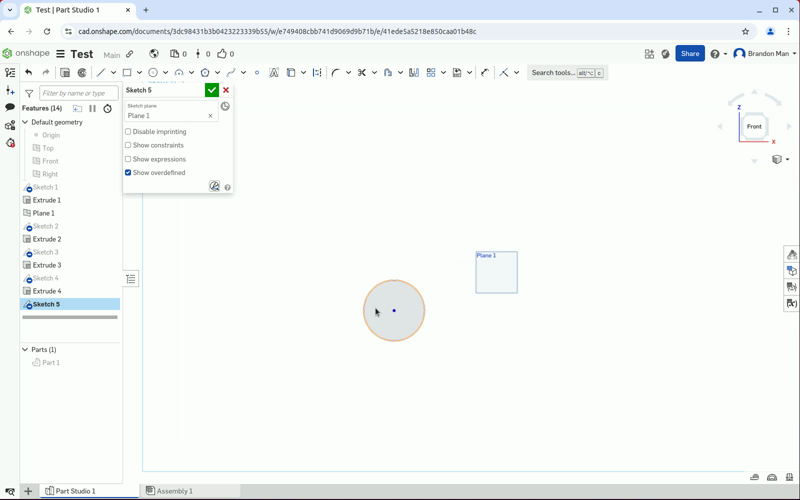
scroll(6)
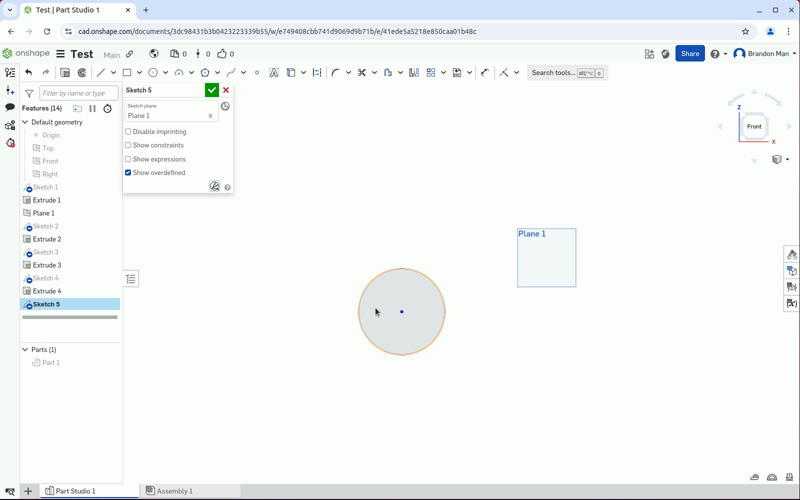
scroll(6)
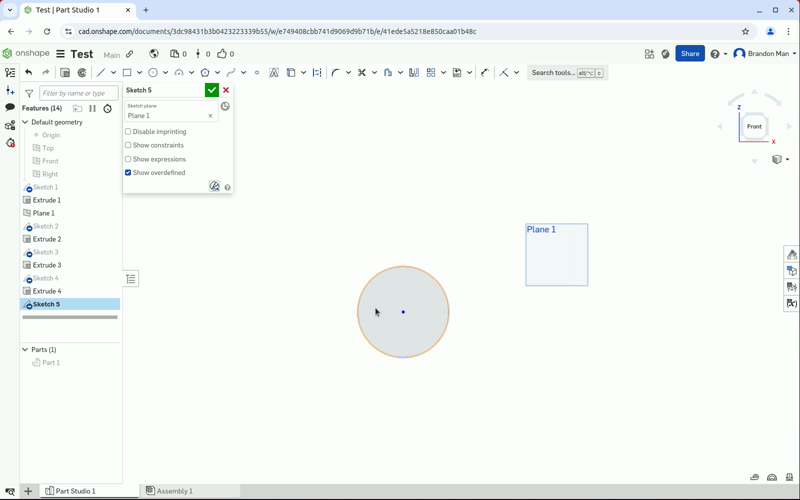
scroll(6)
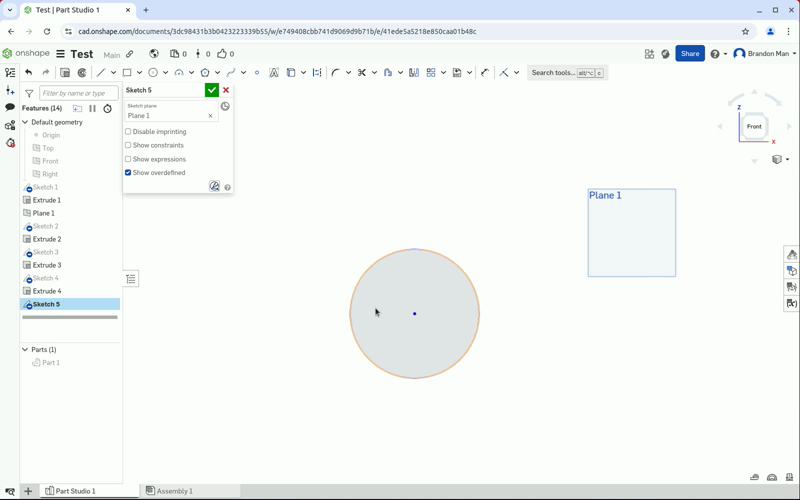
scroll(6)
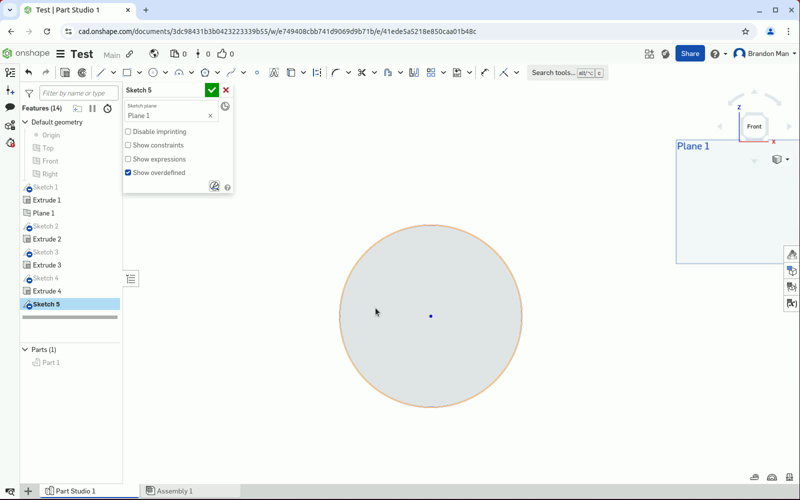
scroll(6)
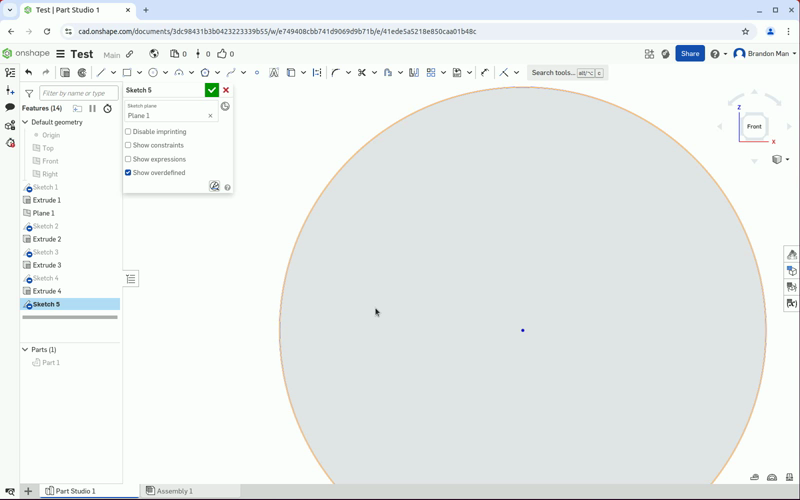
click(375, 307)
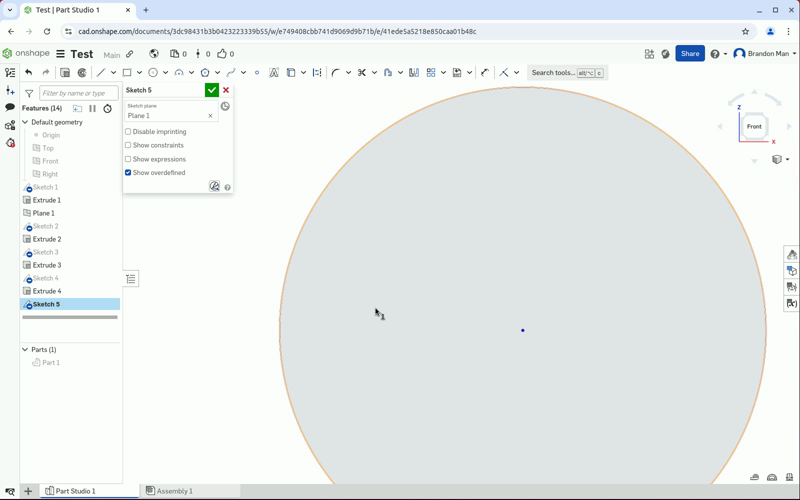
scroll(-6)
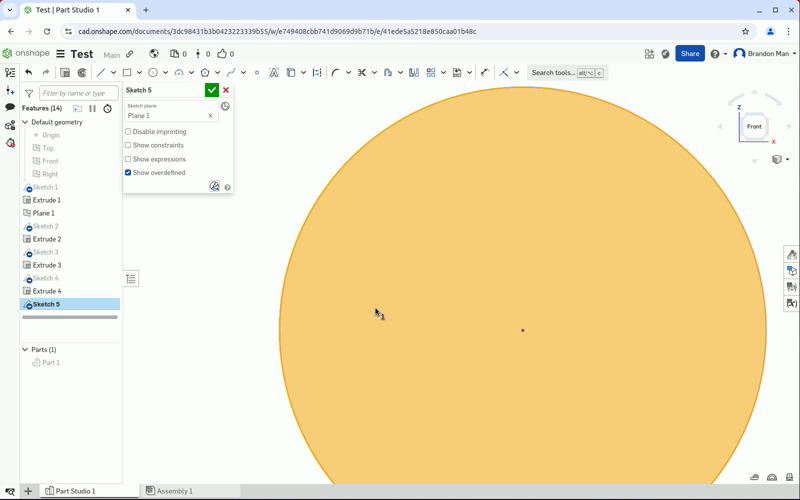
scroll(-6)
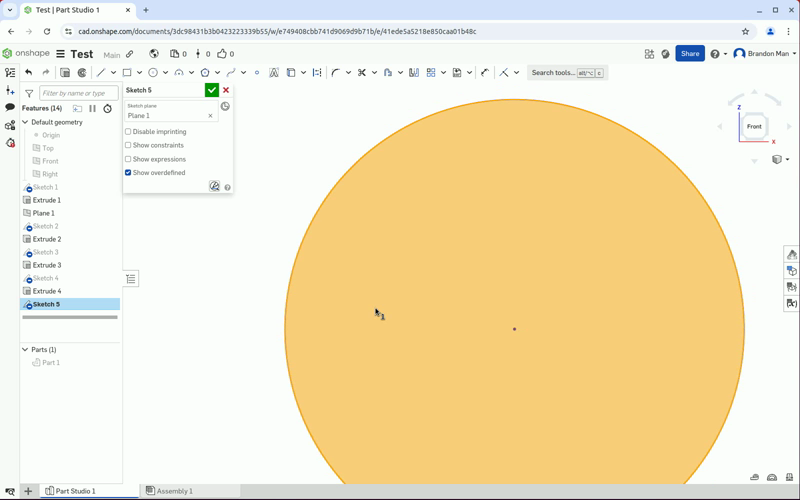
scroll(-6)
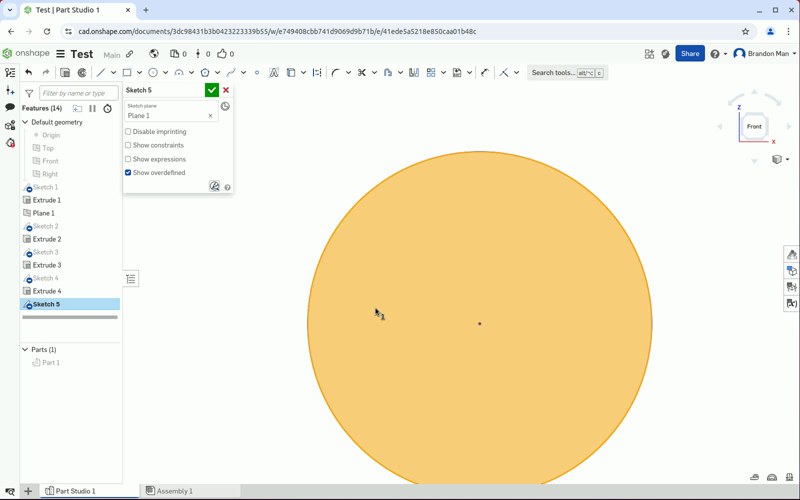
scroll(-6)
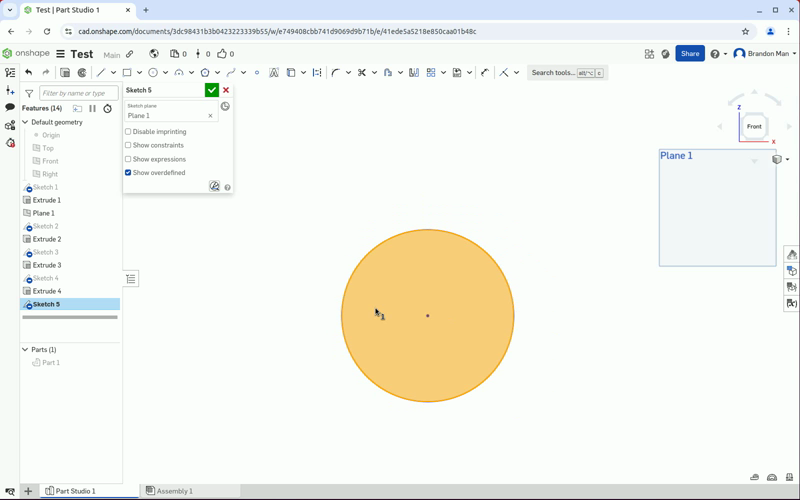
scroll(-6)
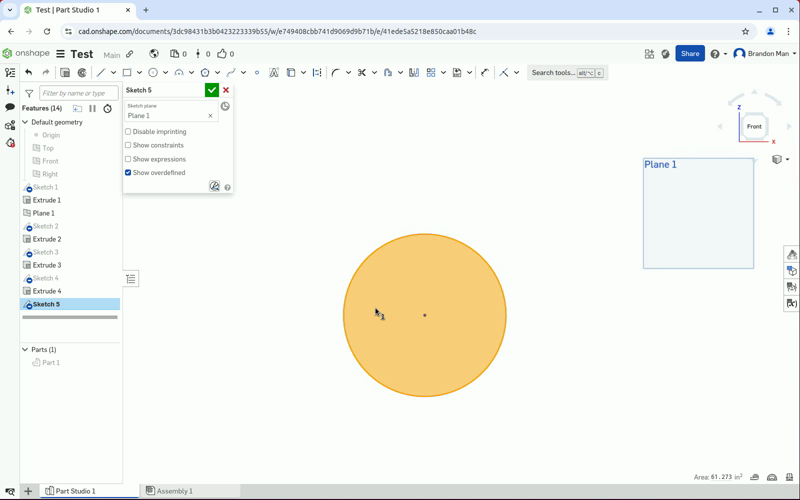
scroll(-6)
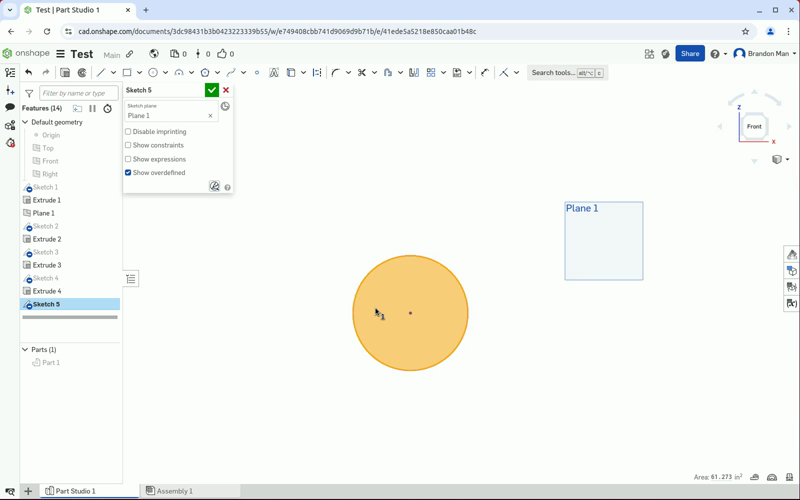
scroll(-6)
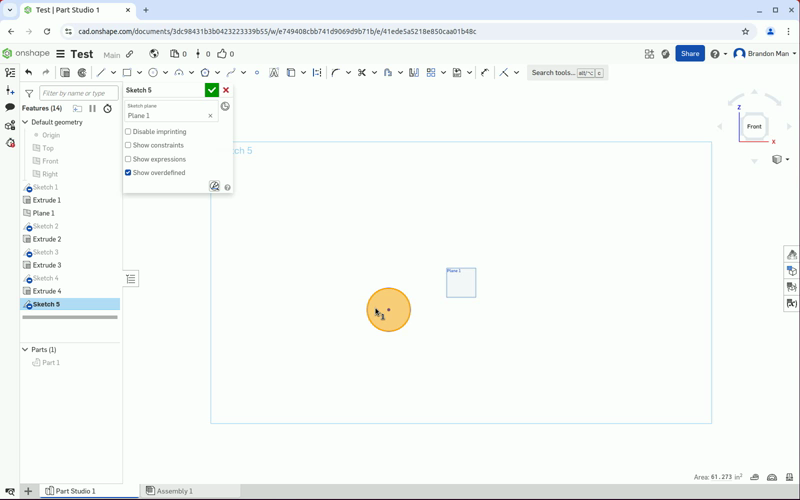
mouse_move(73, 352)
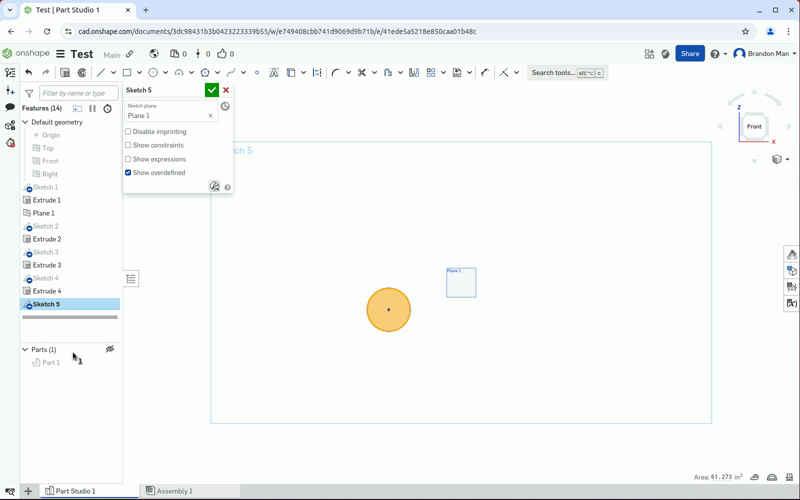
key(shift+y)
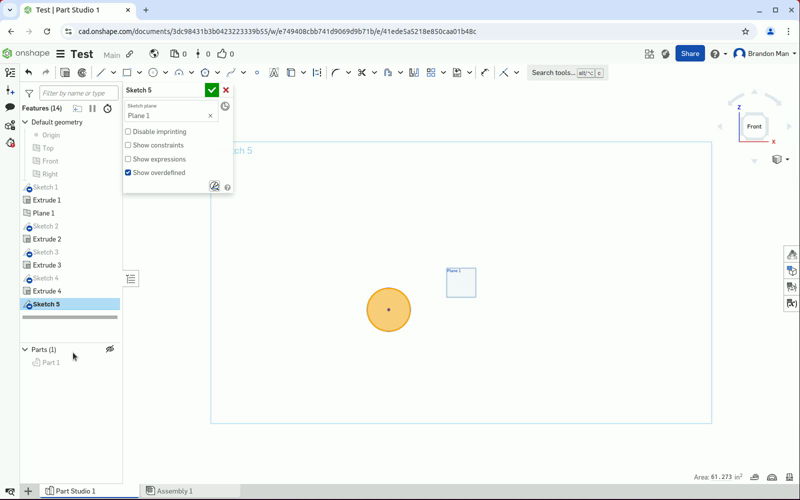
key(shift+e)
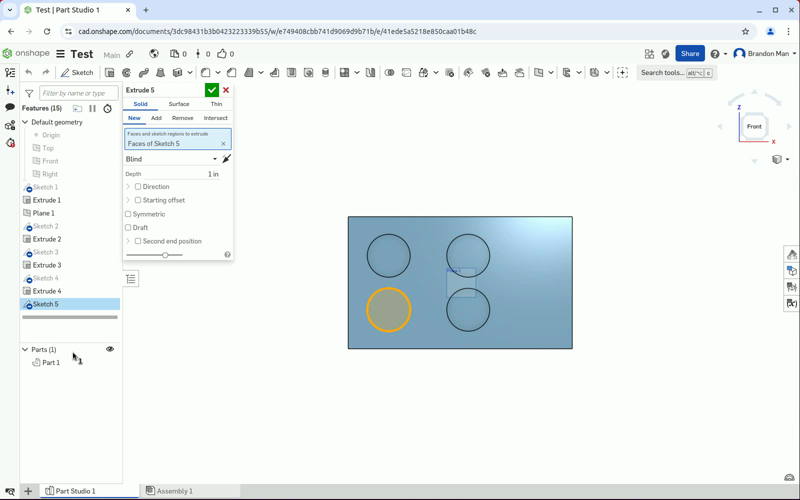
mouse_move(143, 106)
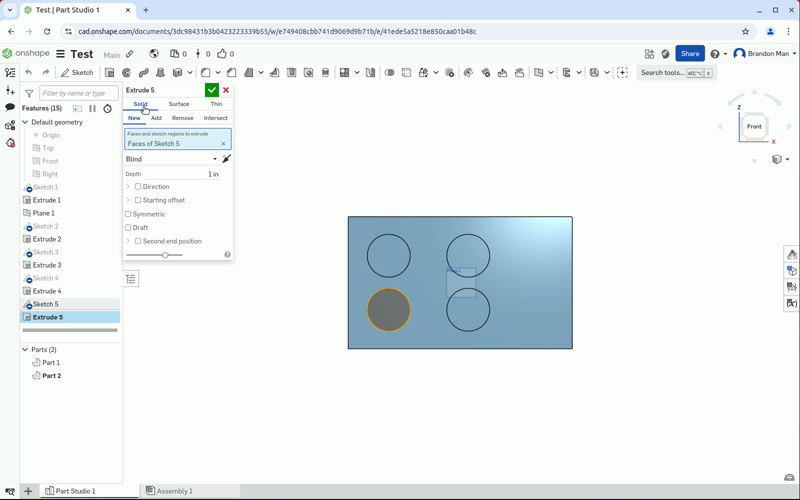
click(143, 106)
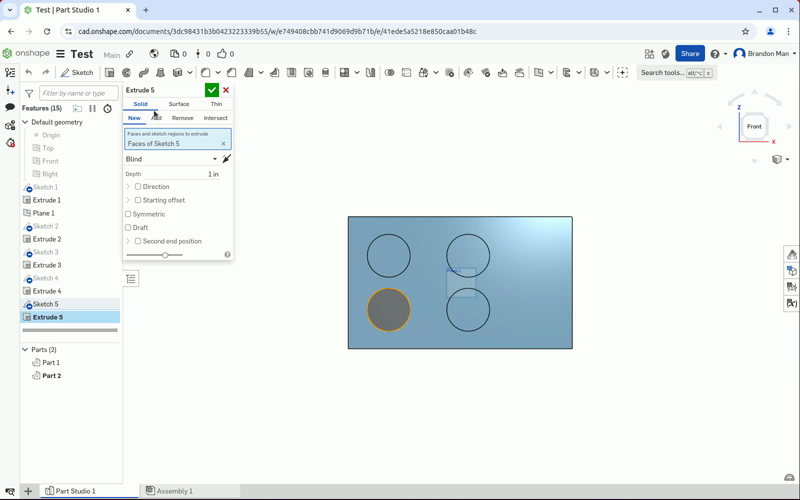
mouse_move(186, 120)
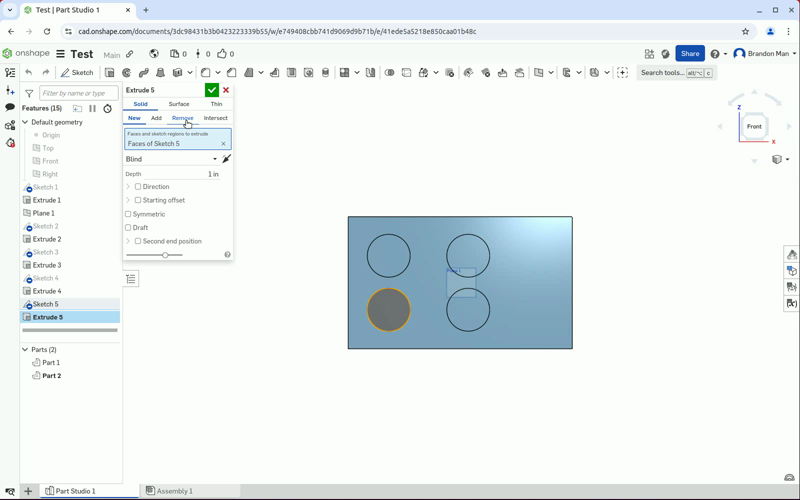
click(186, 120)
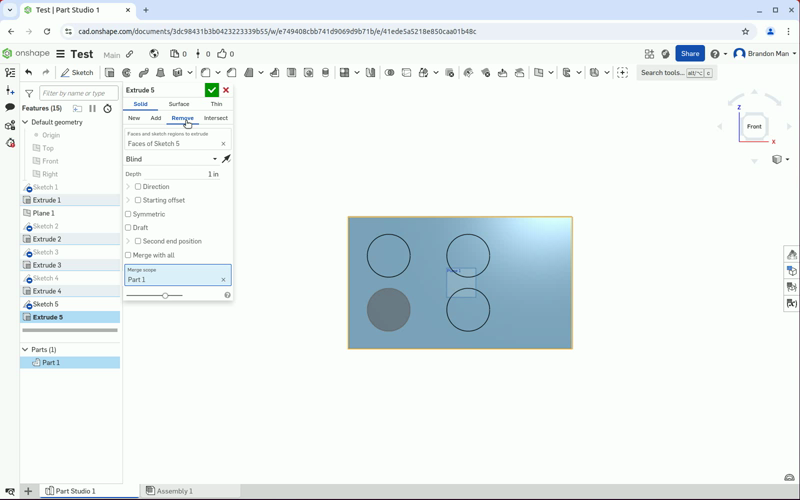
key(tab, 4)
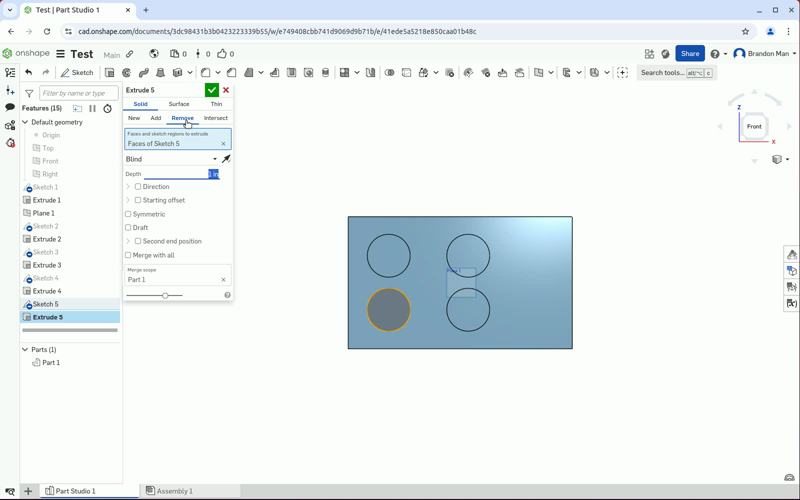
text(2.648)
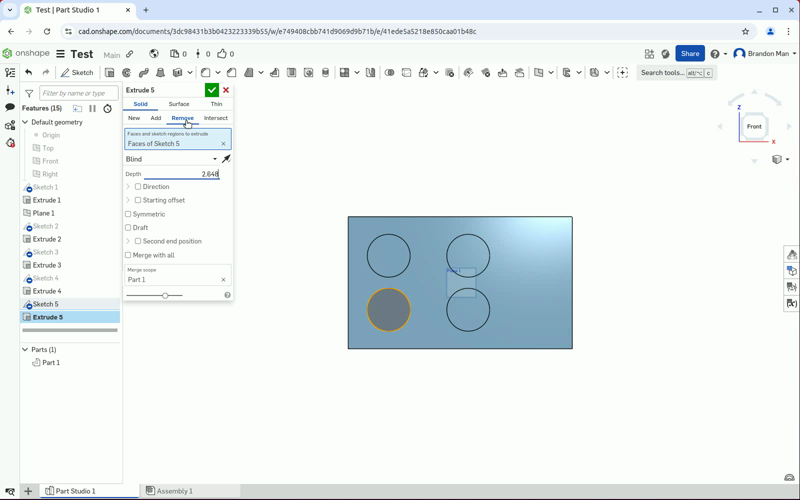
key(tab, 6)
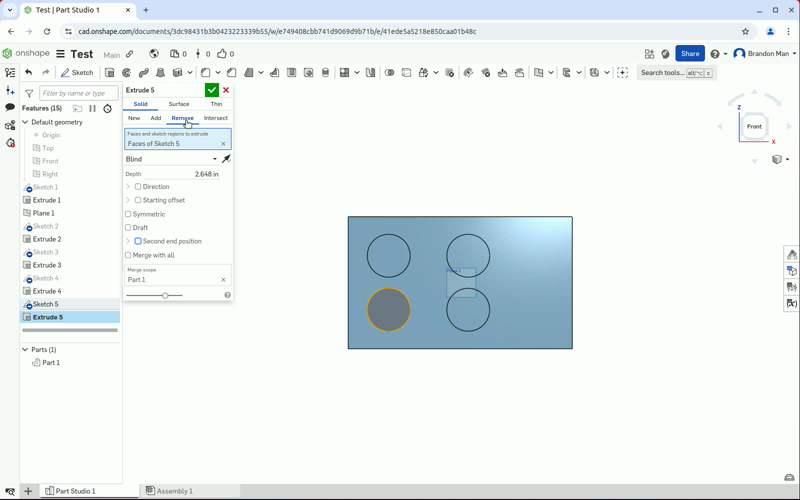
key(space)
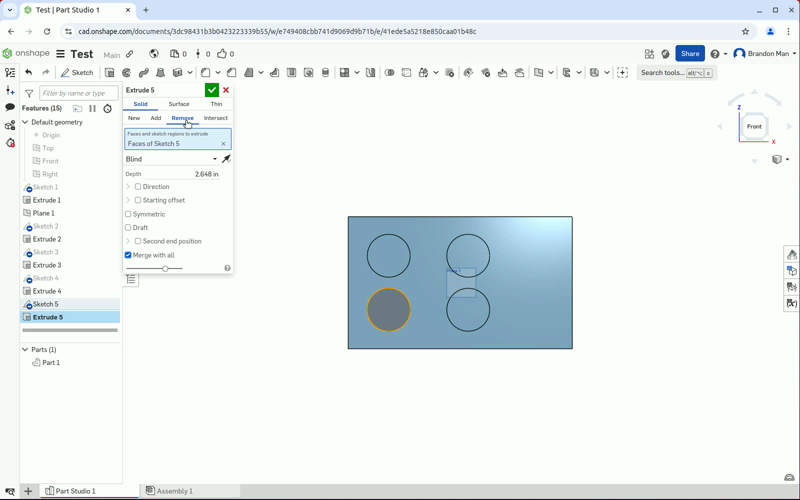
key(enter)
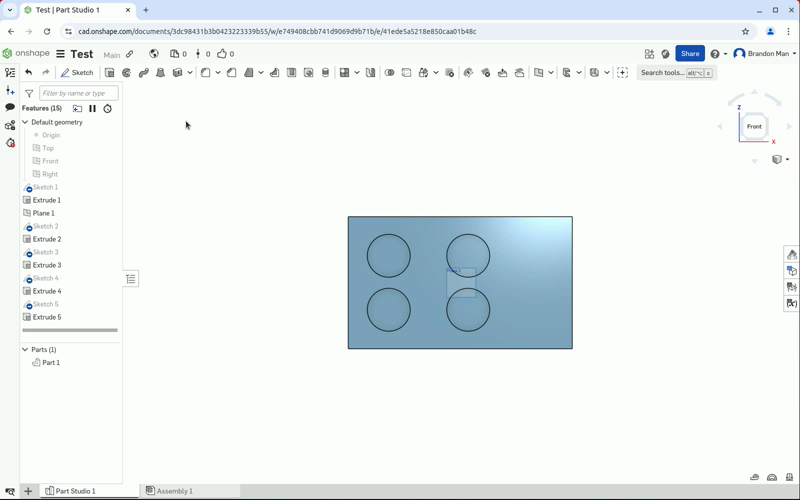
key(shift+h)
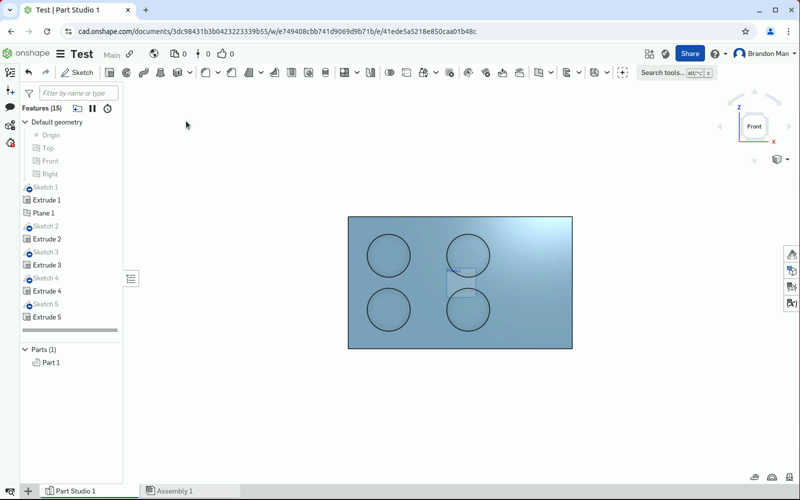
key(shift+h)
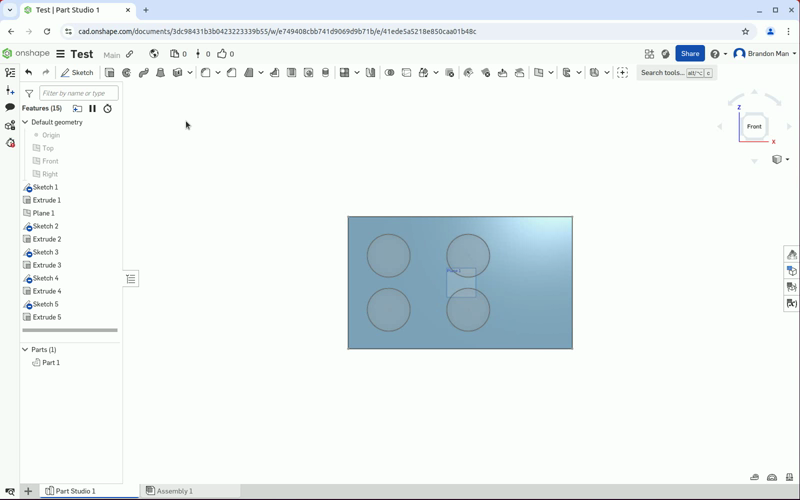
key(shift+7)
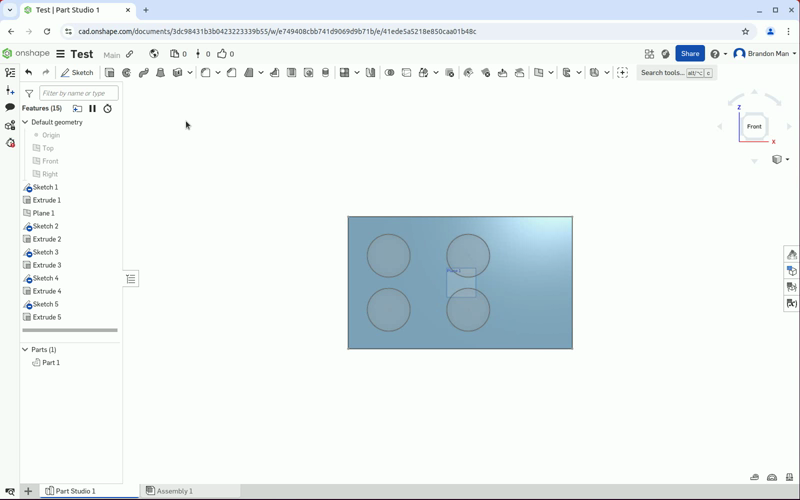
key(left, 2)
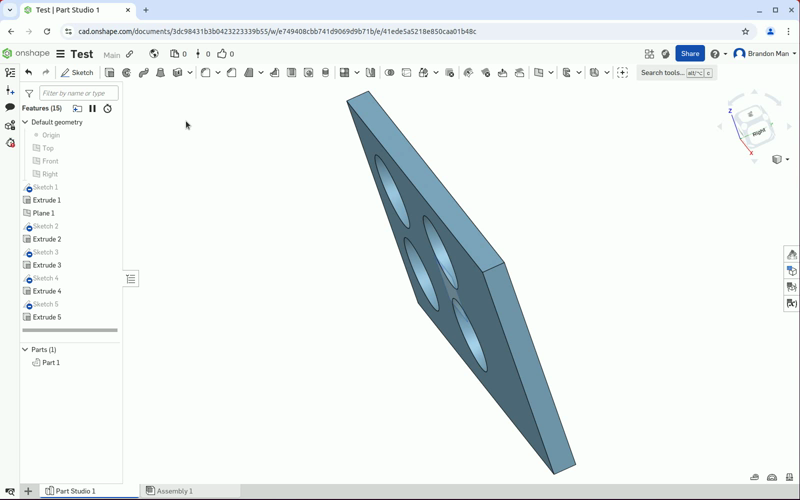
key(down, 2)
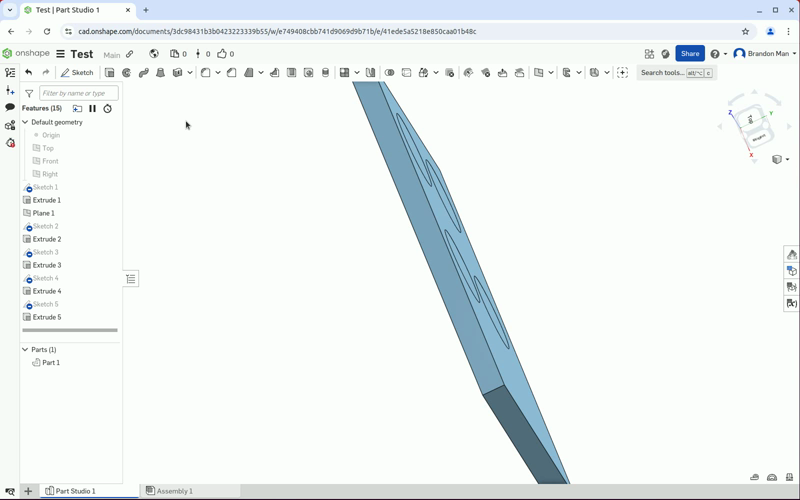
key(up, 2)
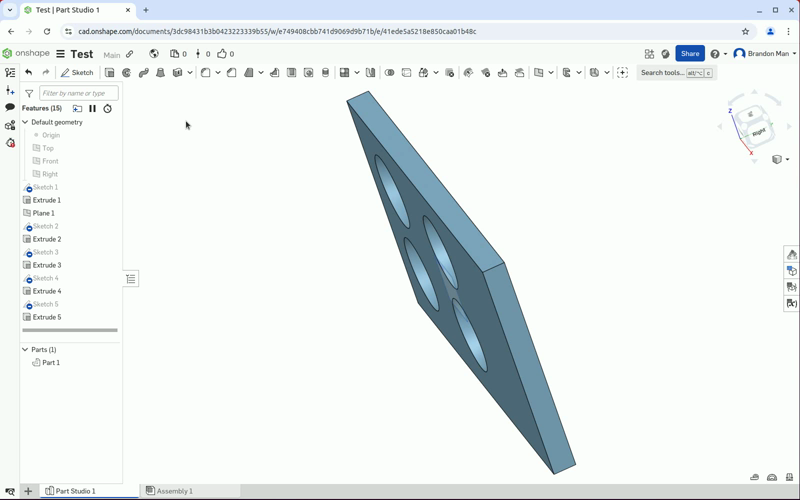
key(right, 2)
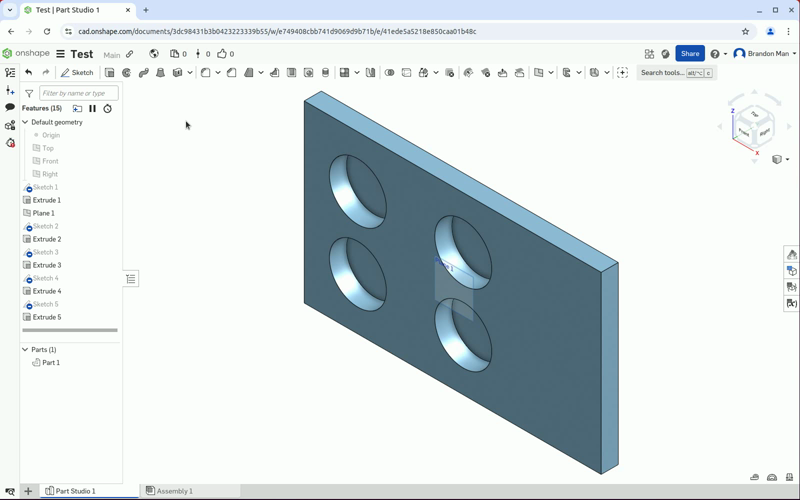
mouse_move(73, 189)
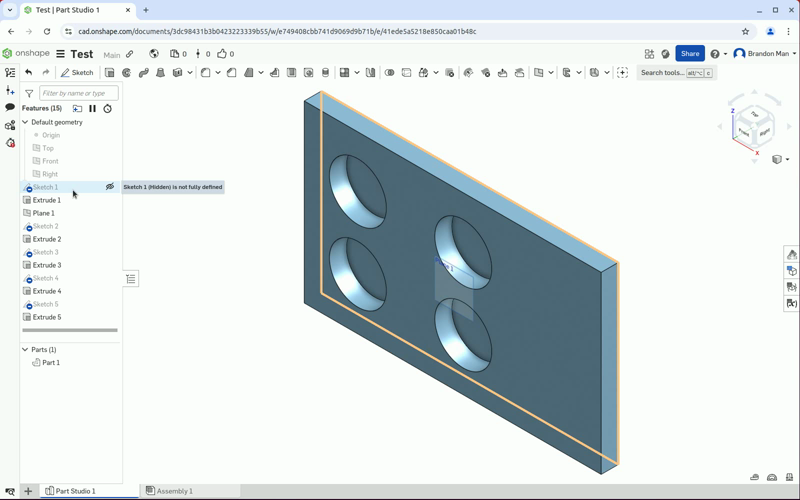
click(73, 189)